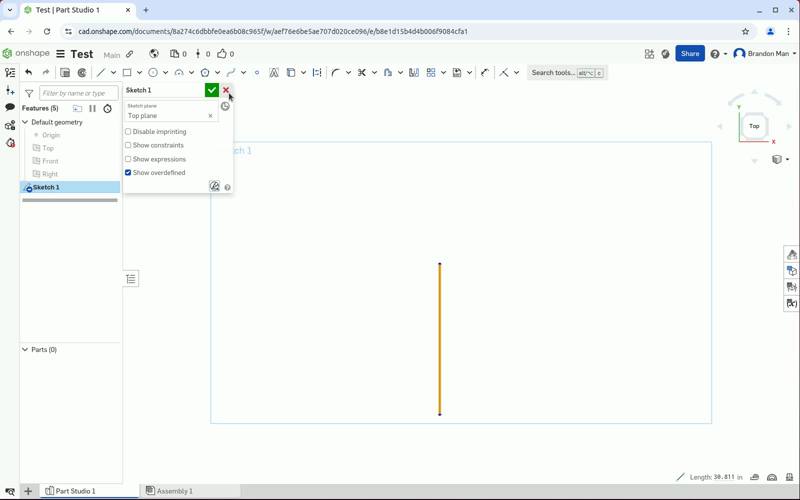
key(shift+h)
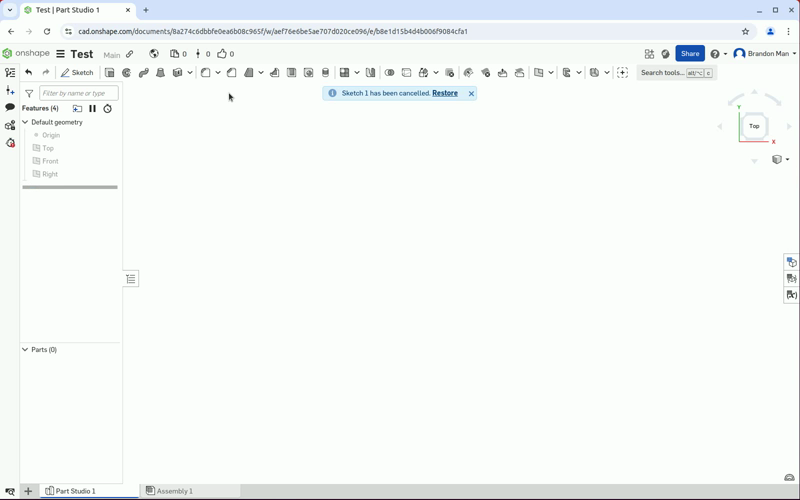
mouse_move(73, 352)
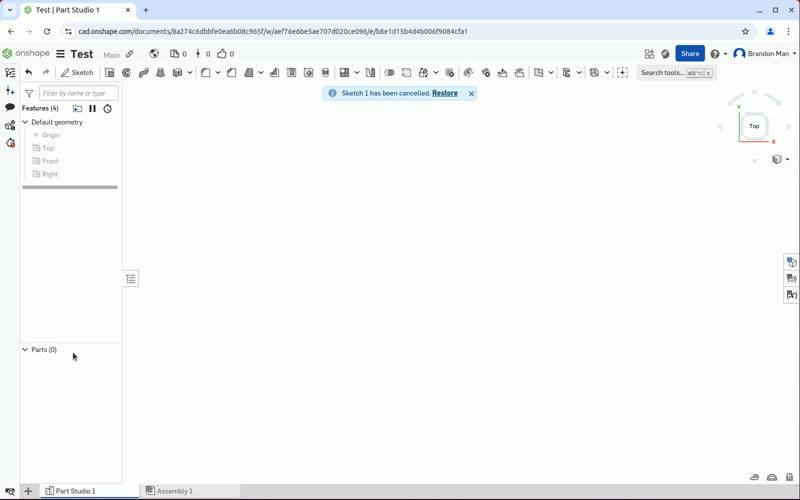
key(y)
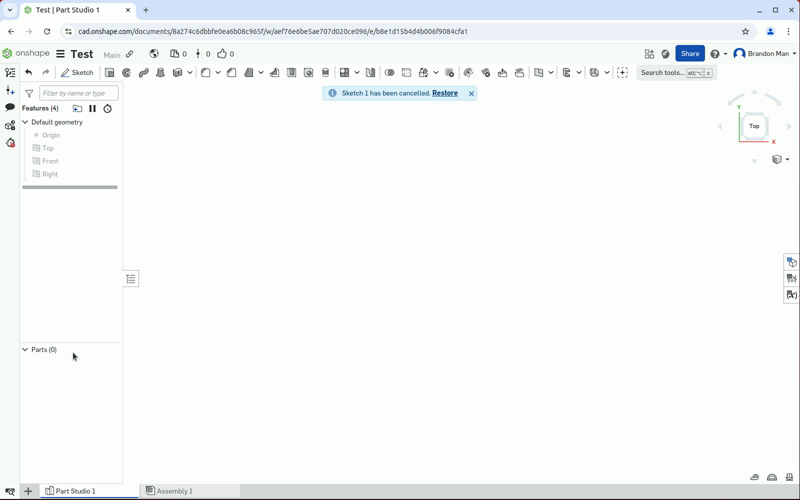
key(shift+p)
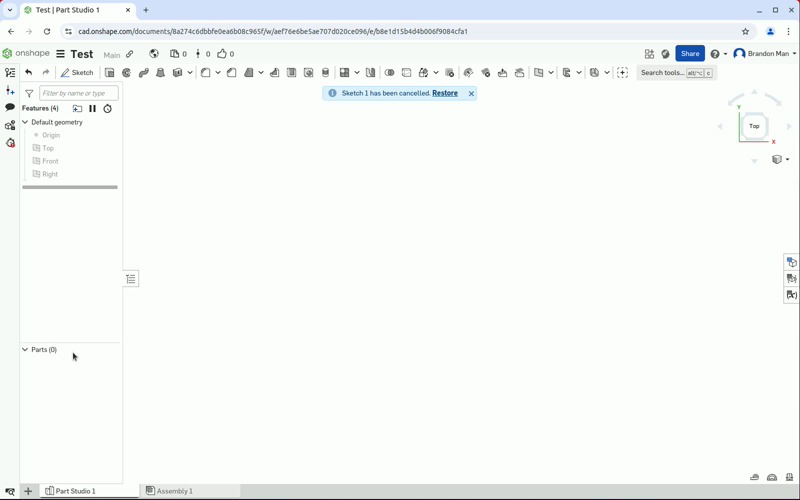
key(space)
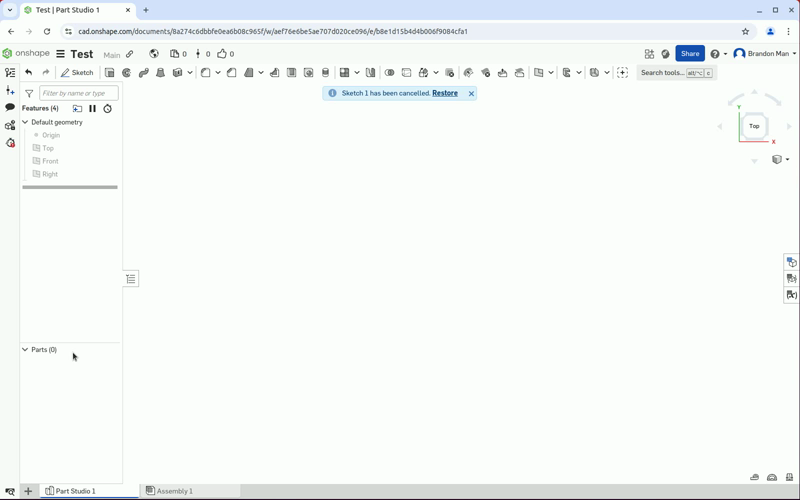
key_down(shift)
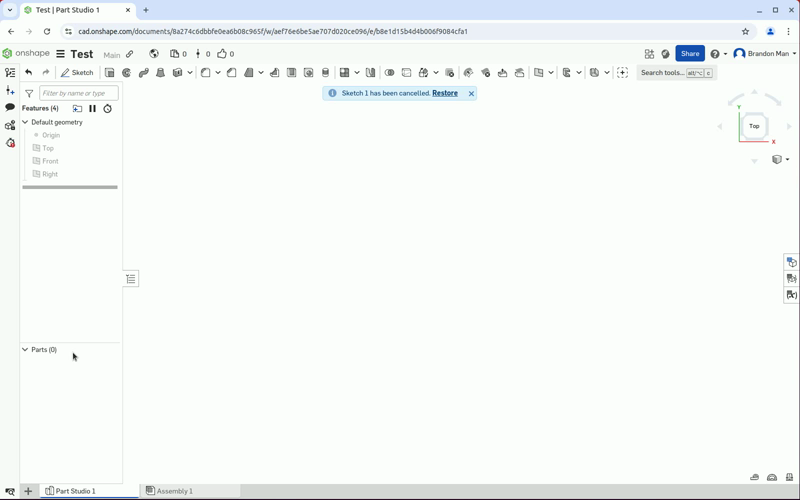
key(up)
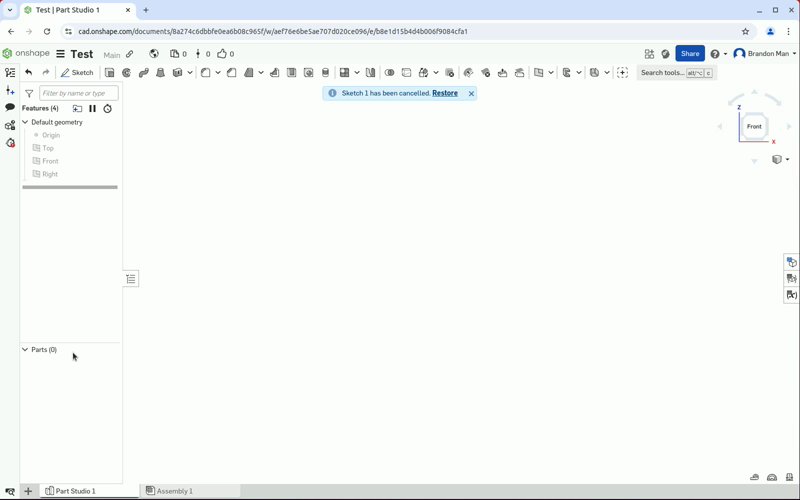
key_up(shift)
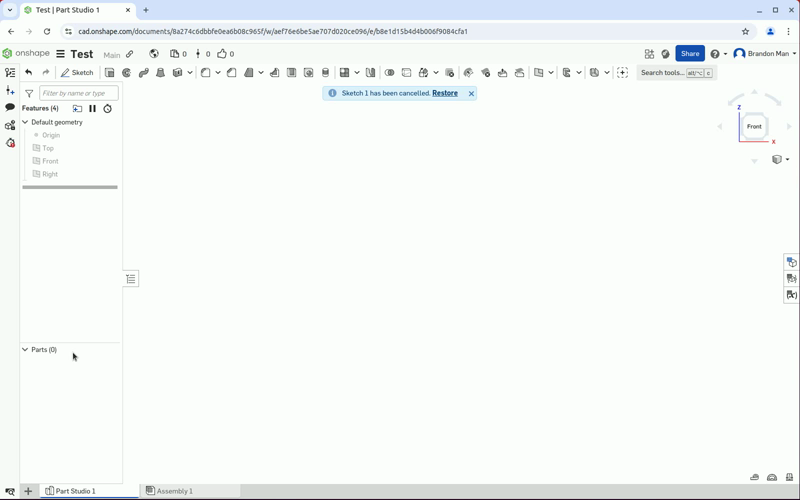
mouse_move(73, 352)
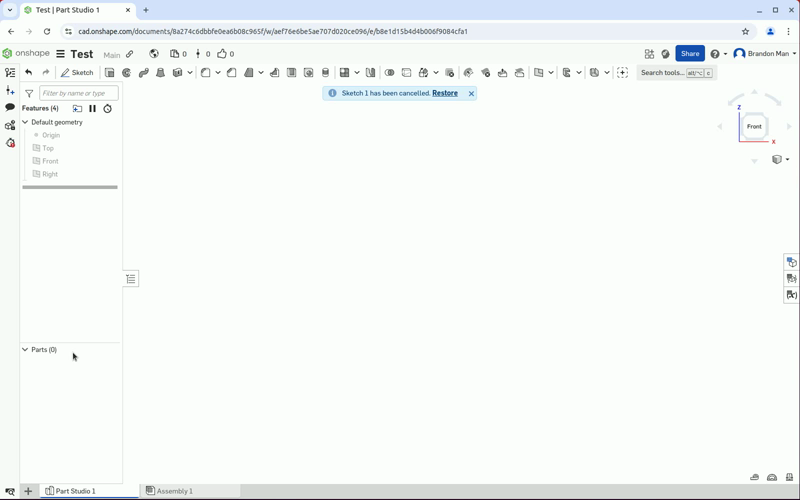
key(shift+y)
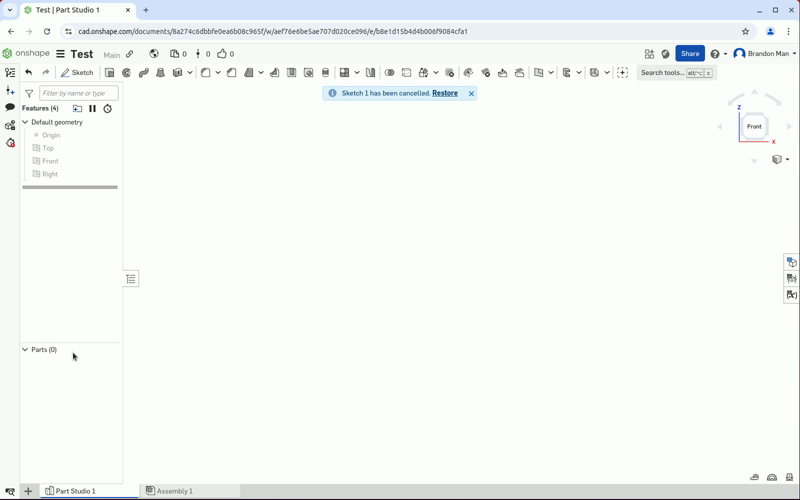
key(shift+s)
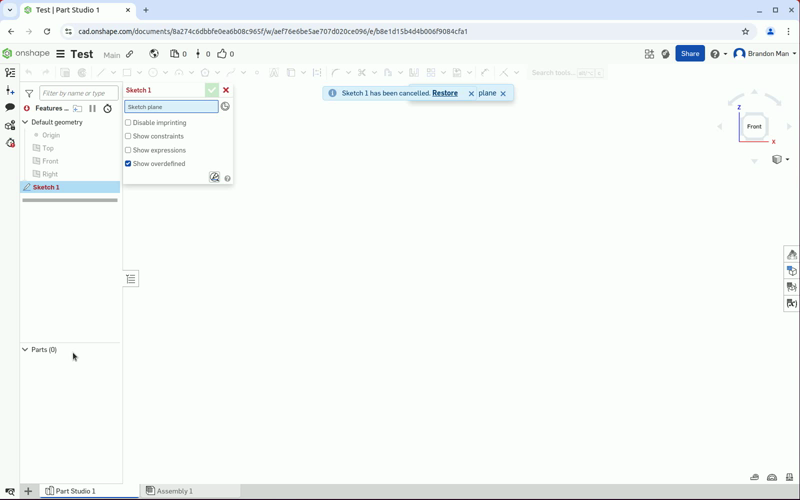
mouse_move(73, 163)
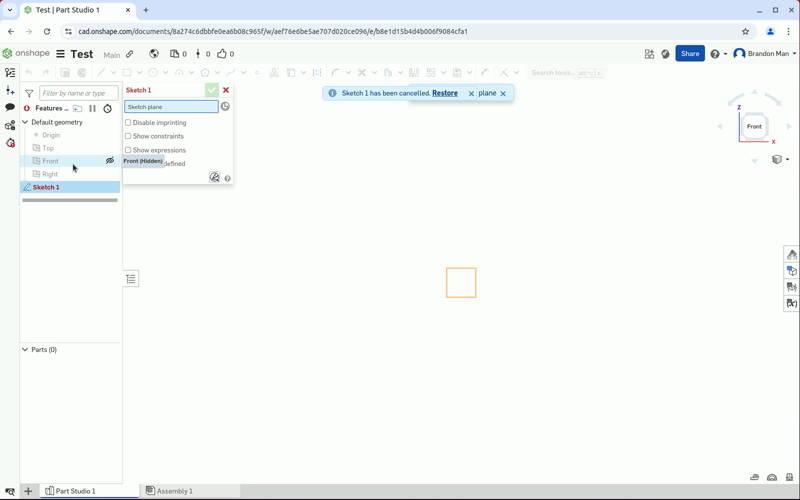
click(73, 163)
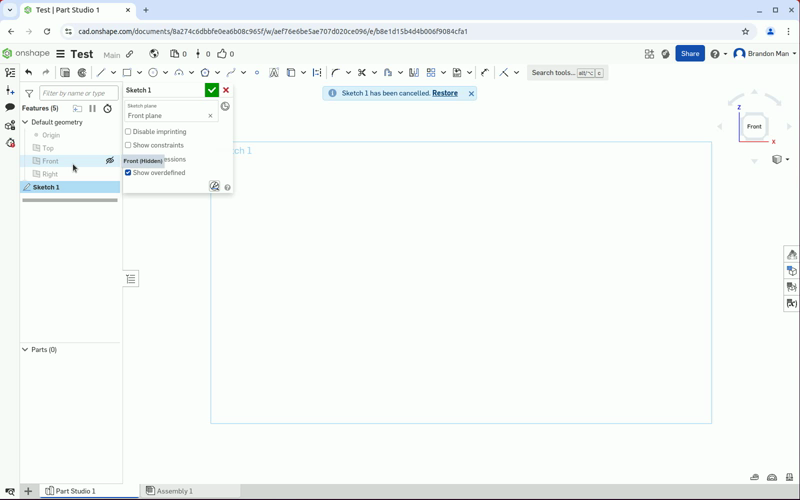
mouse_move(73, 352)
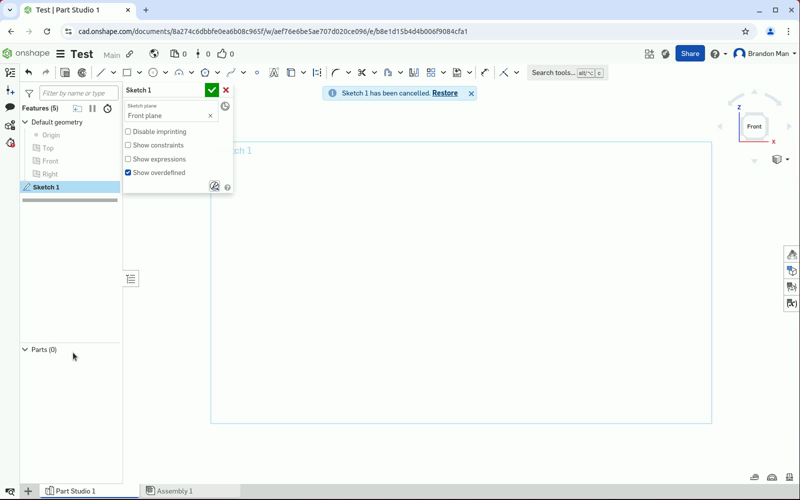
key(y)
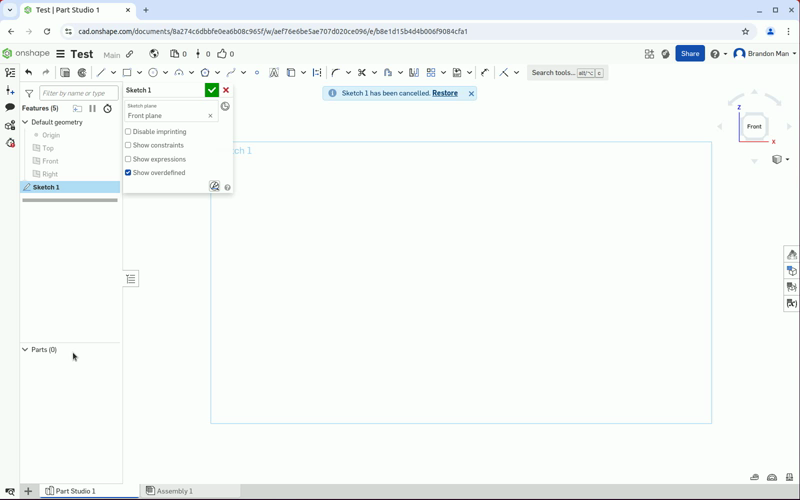
key(a)
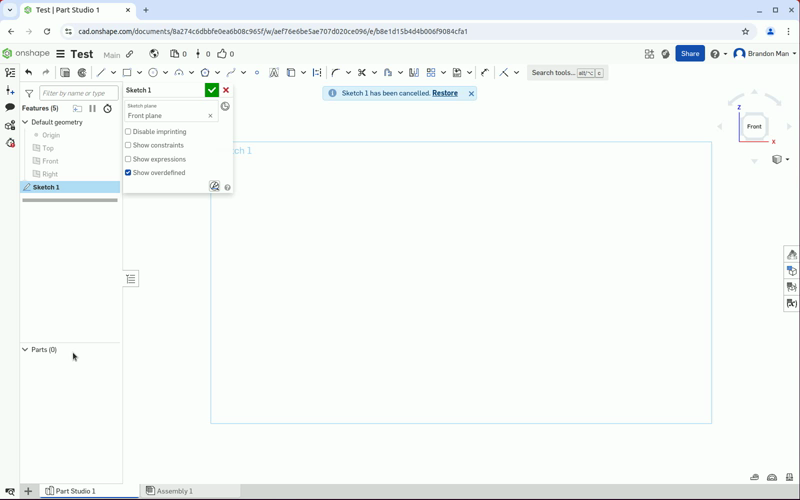
key_down(shift)
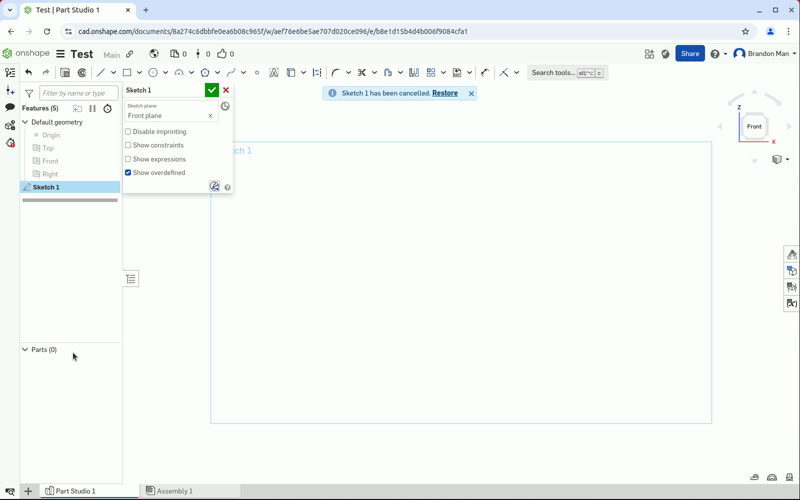
mouse_move(441, 359)
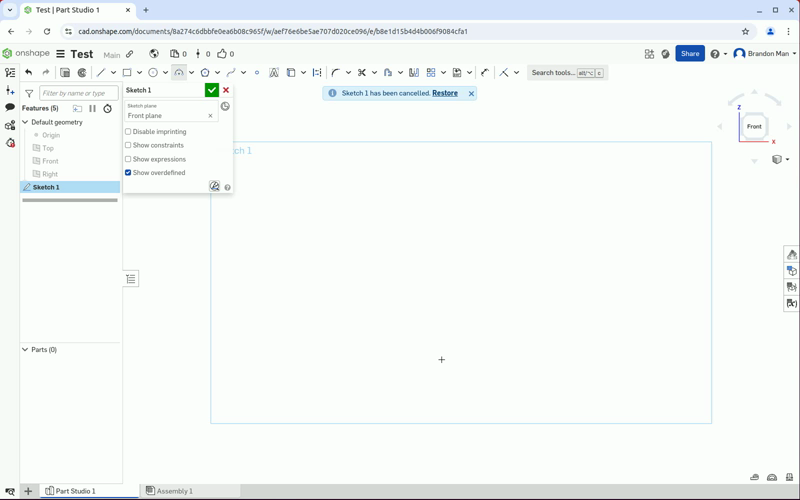
click(441, 359)
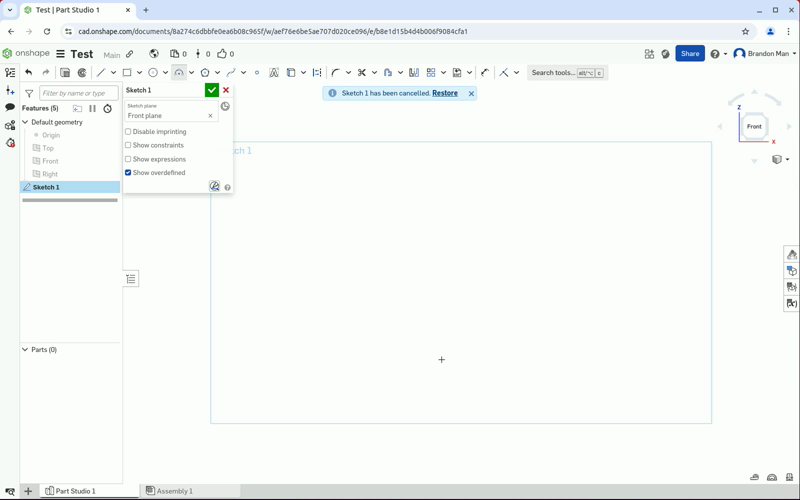
key_up(shift)
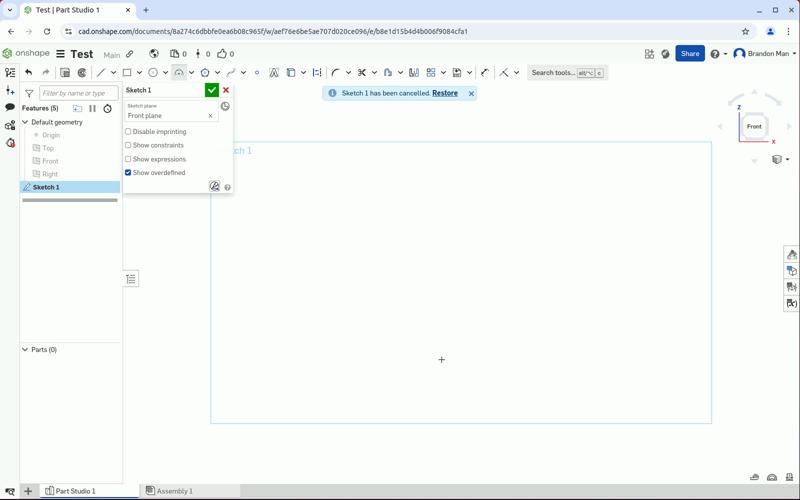
key_down(shift)
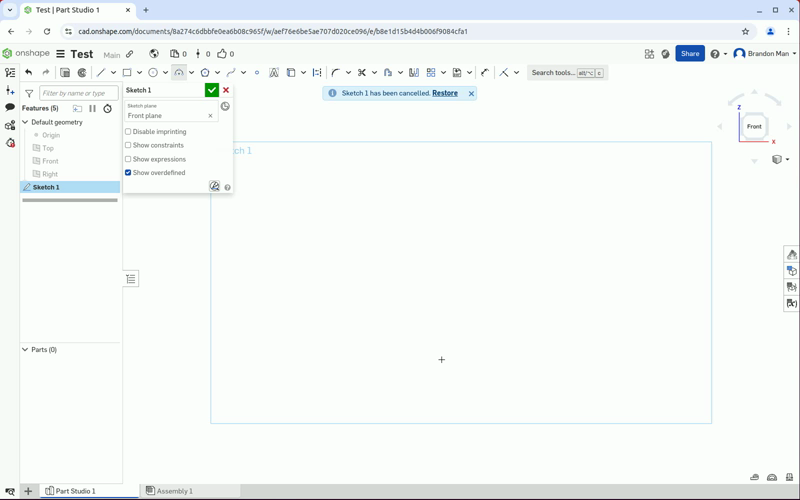
mouse_move(458, 361)
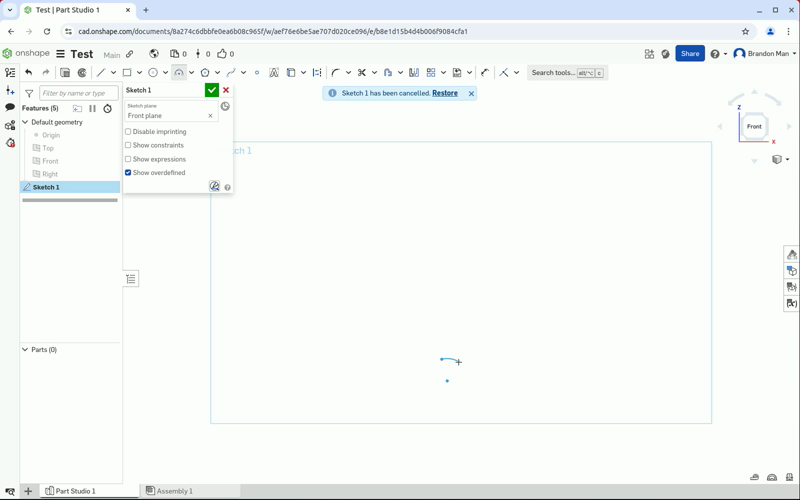
click(458, 361)
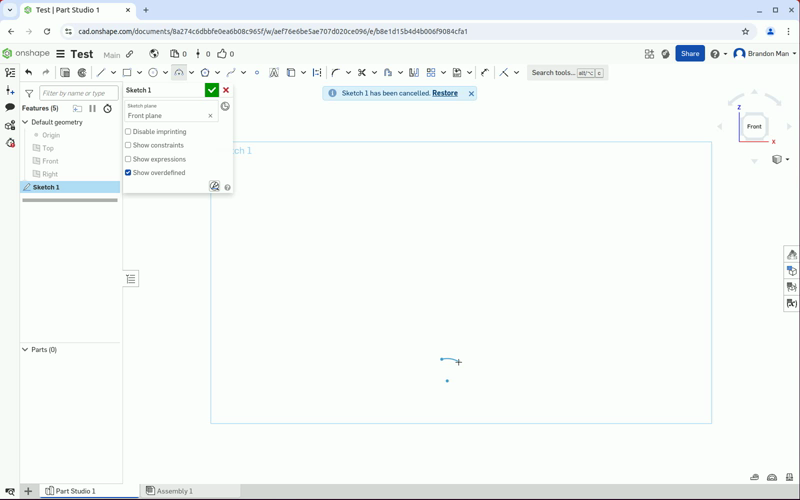
mouse_move(448, 368)
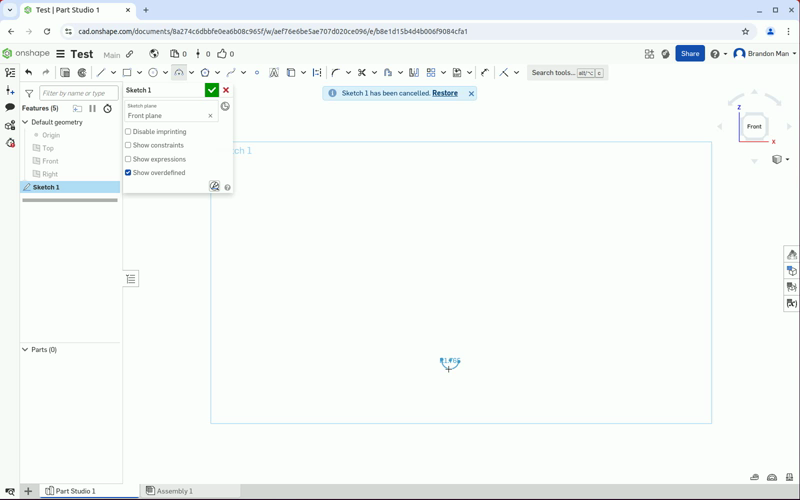
click(448, 368)
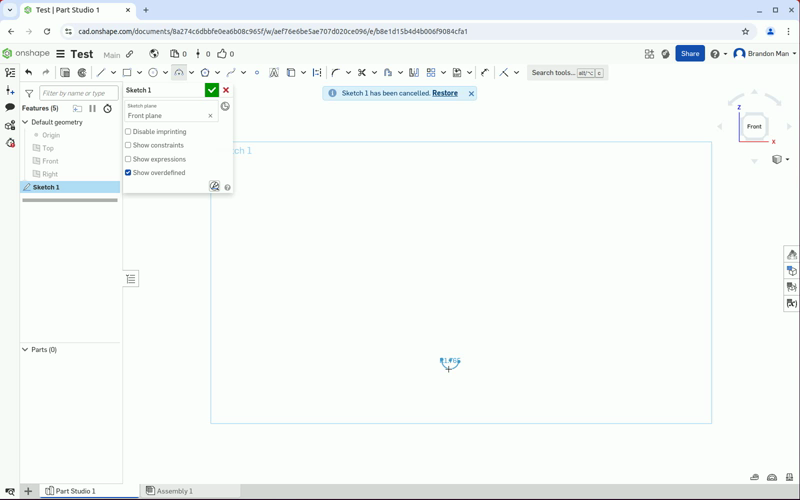
key_up(shift)
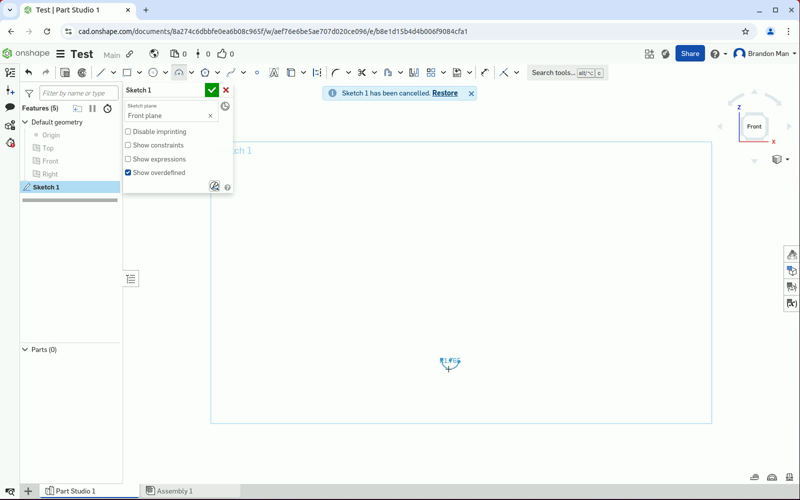
key(esc)
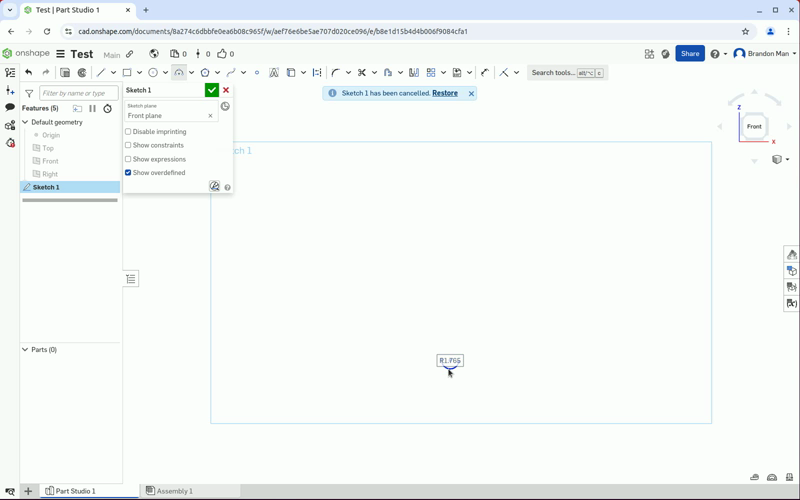
key(l)
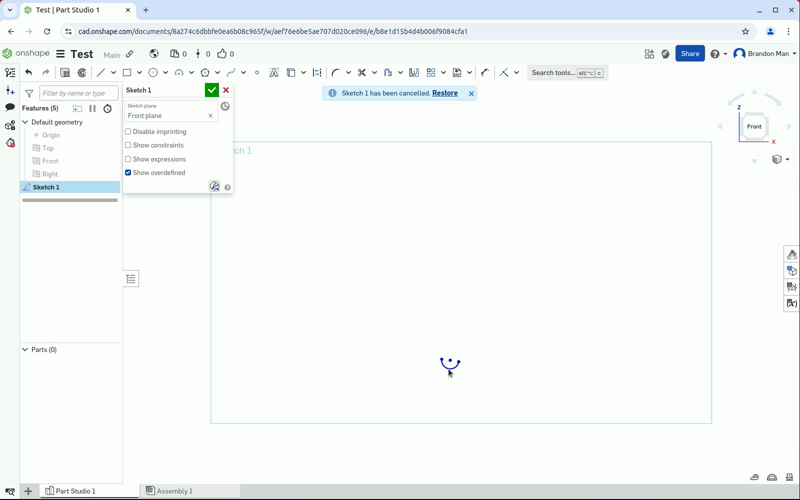
mouse_move(458, 361)
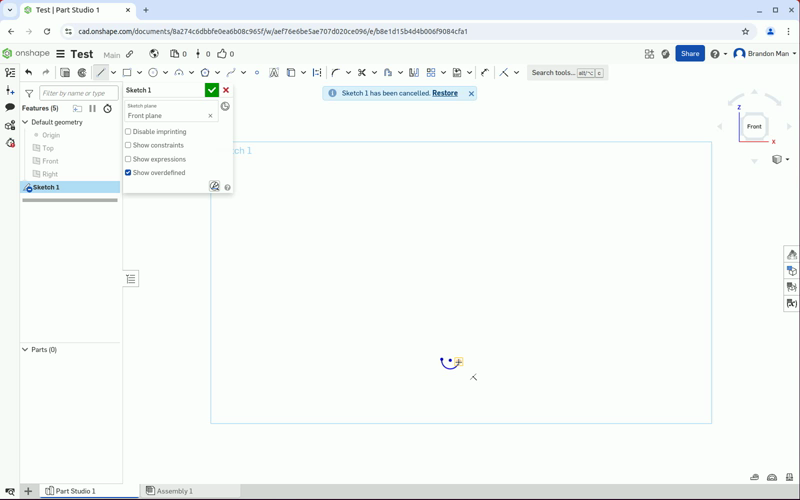
click(458, 361)
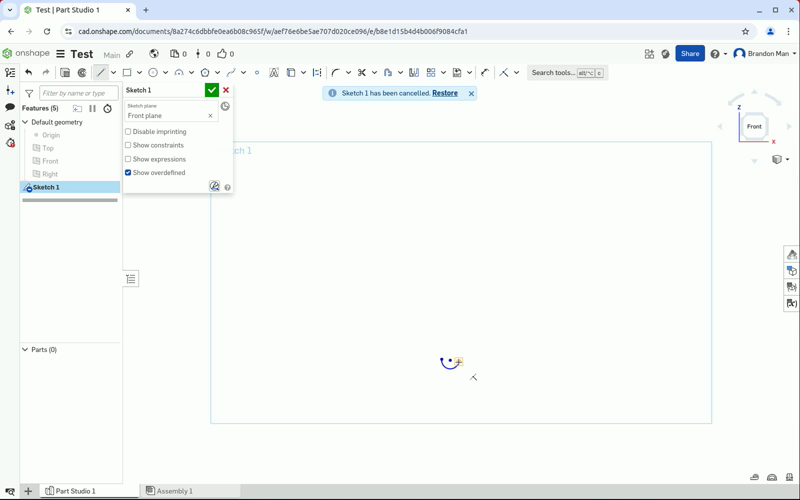
key_down(shift)
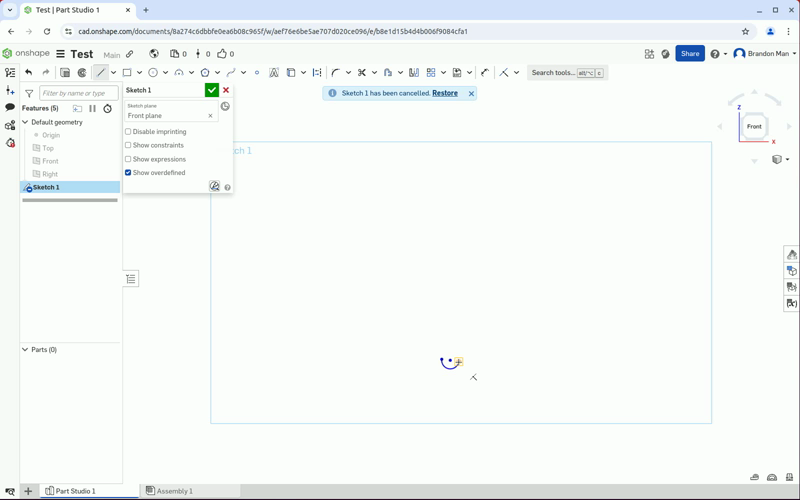
mouse_move(488, 361)
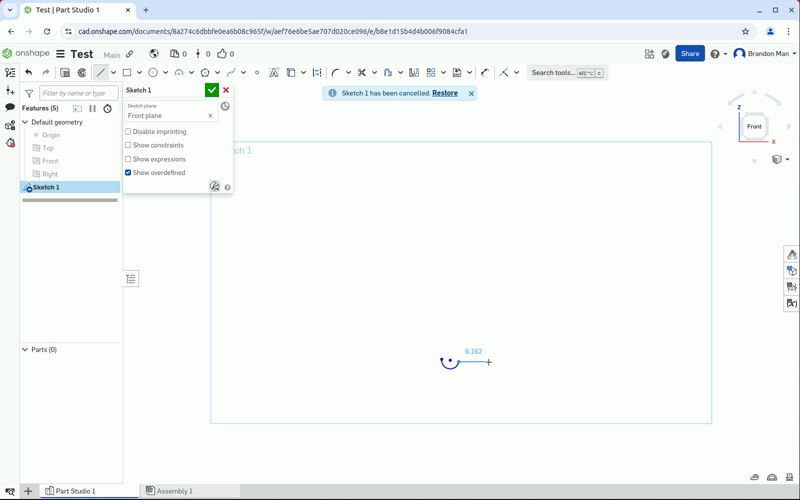
mouse_move(461, 346)
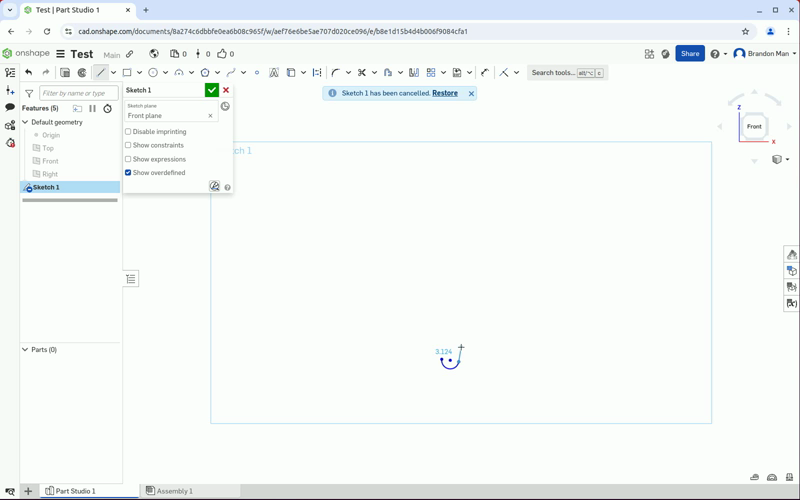
click(461, 346)
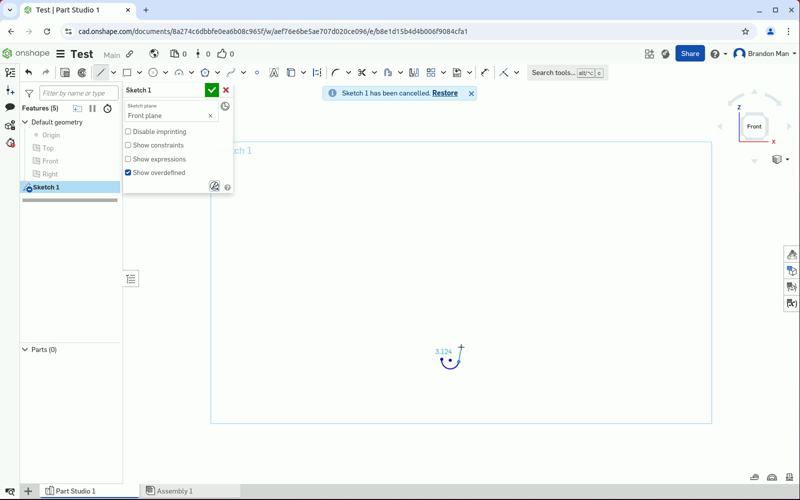
key_up(shift)
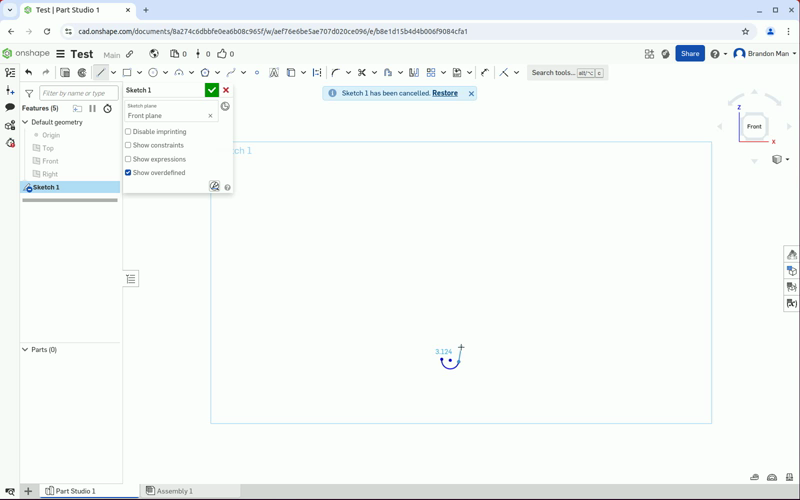
key(esc)
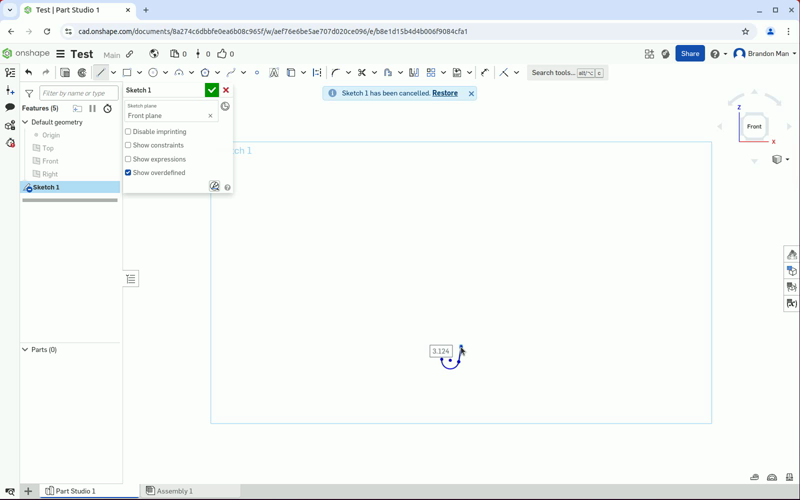
key(a)
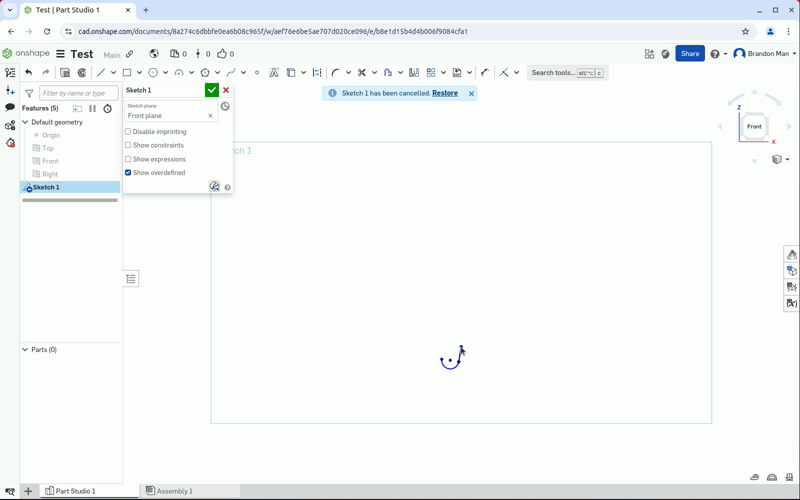
mouse_move(461, 346)
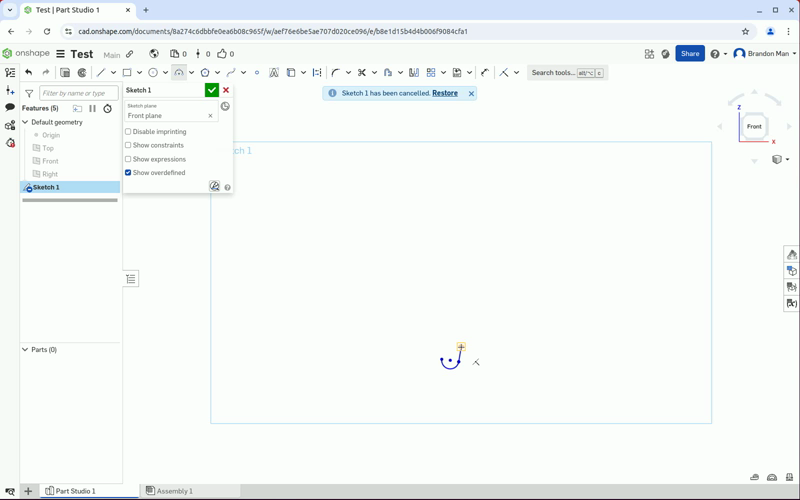
click(461, 346)
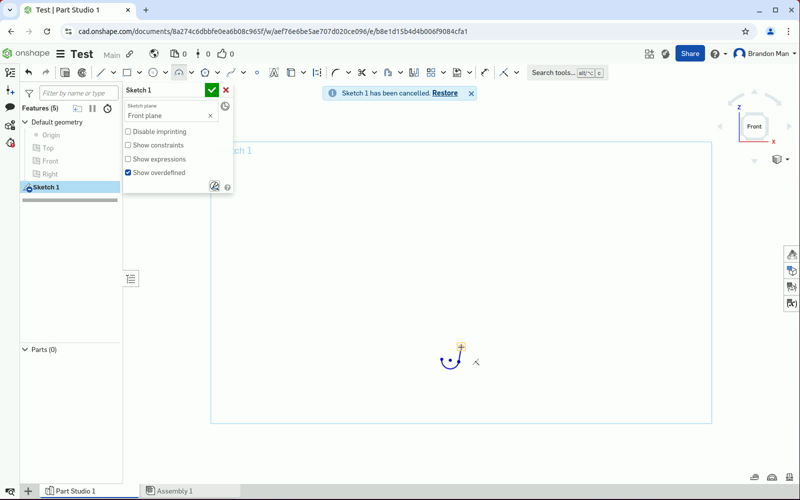
key_down(shift)
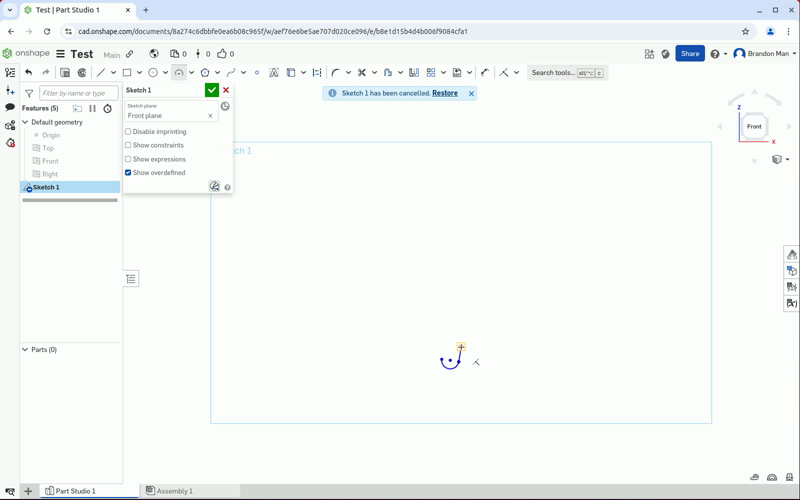
mouse_move(523, 291)
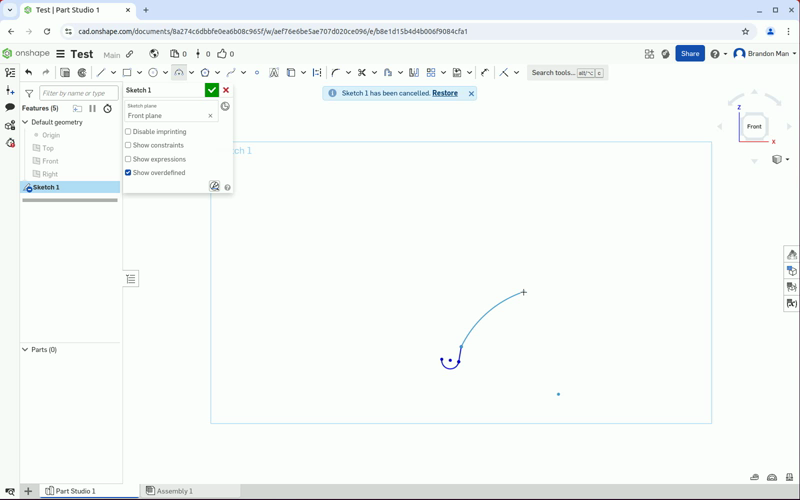
click(523, 291)
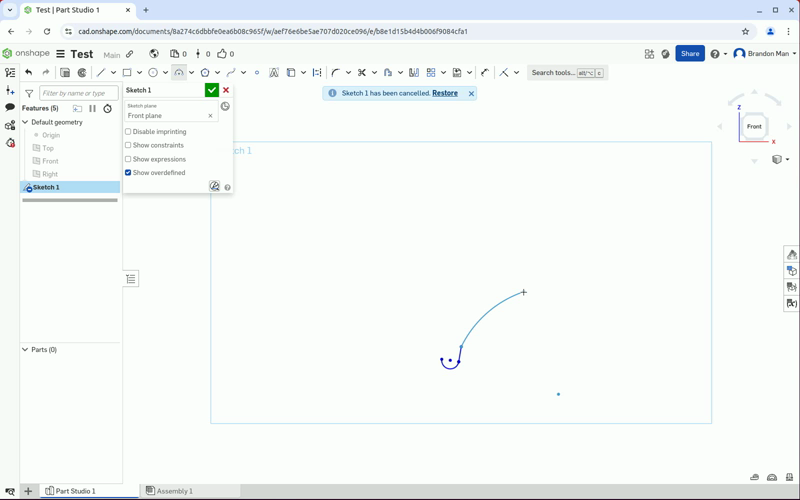
mouse_move(482, 307)
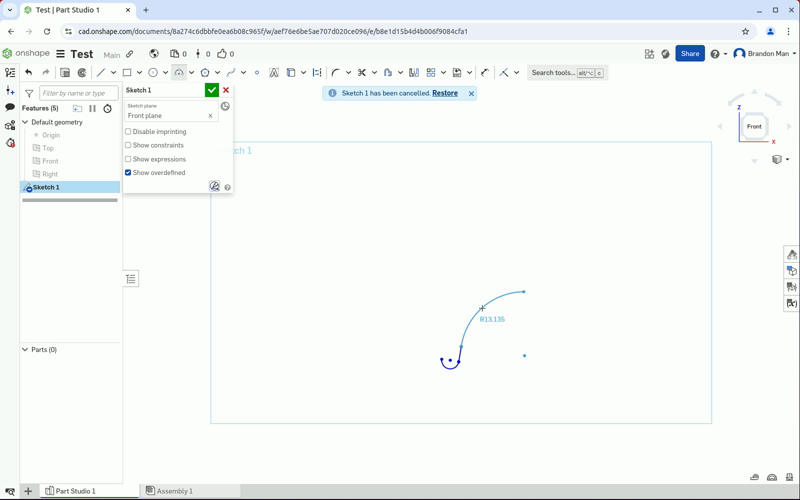
click(482, 307)
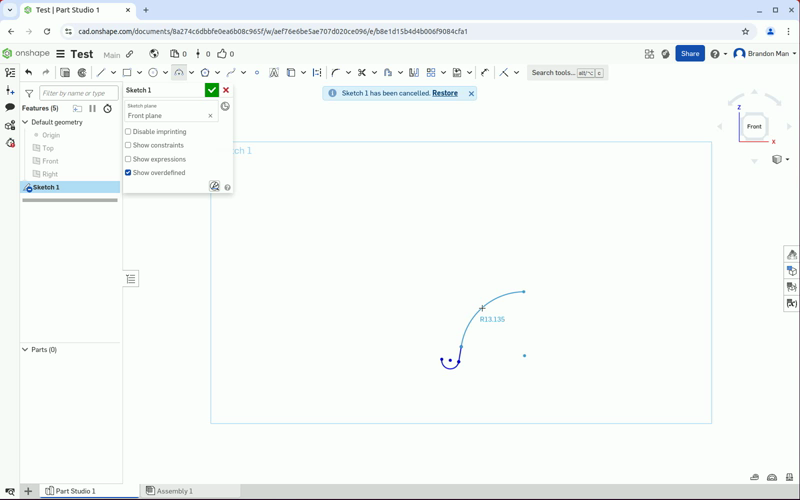
key_up(shift)
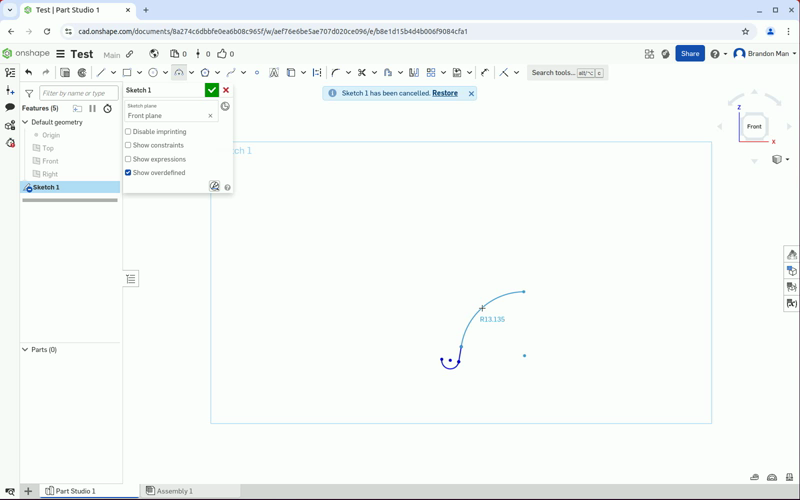
key(esc)
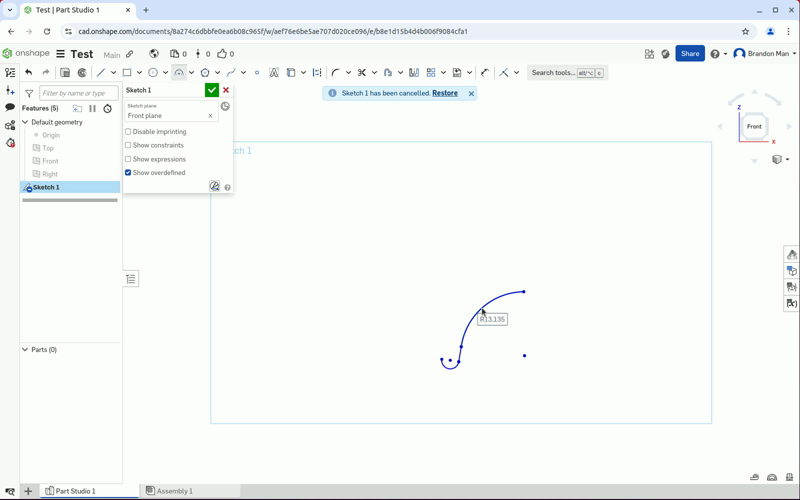
key(l)
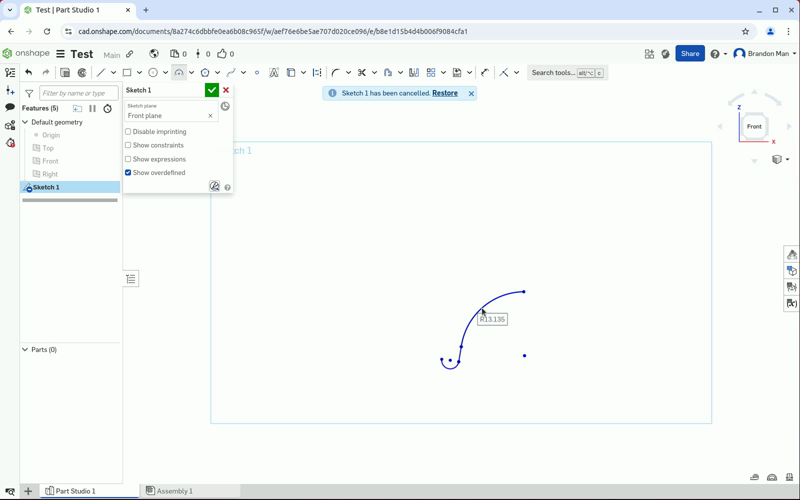
mouse_move(523, 291)
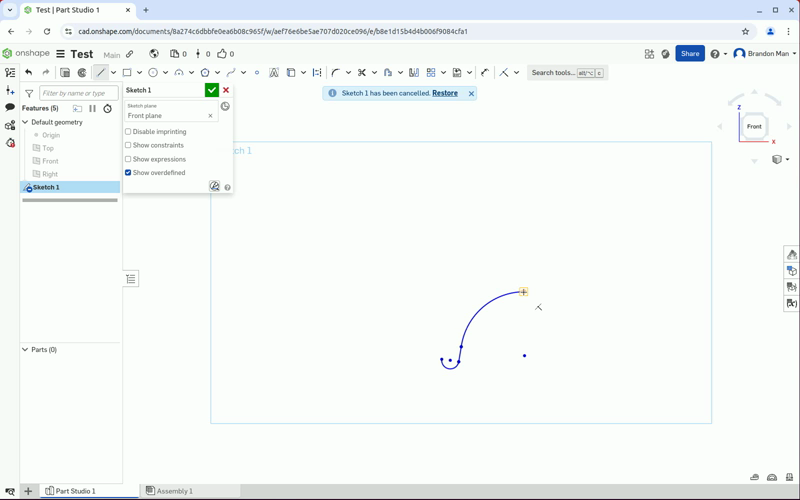
click(523, 291)
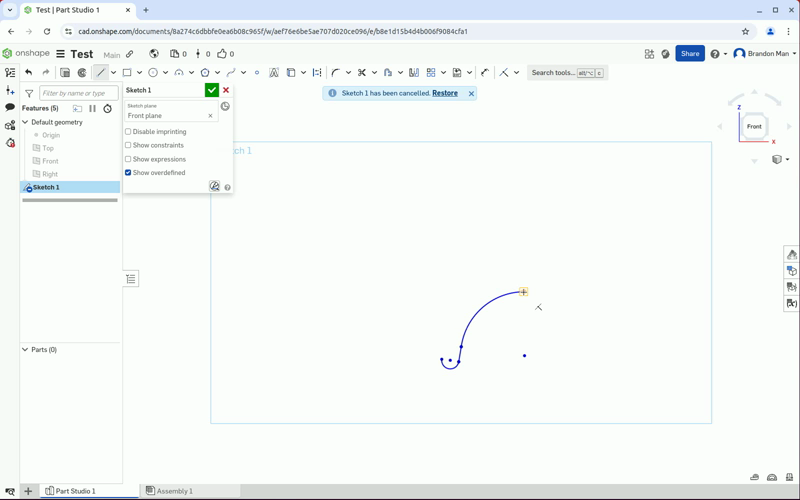
key_down(shift)
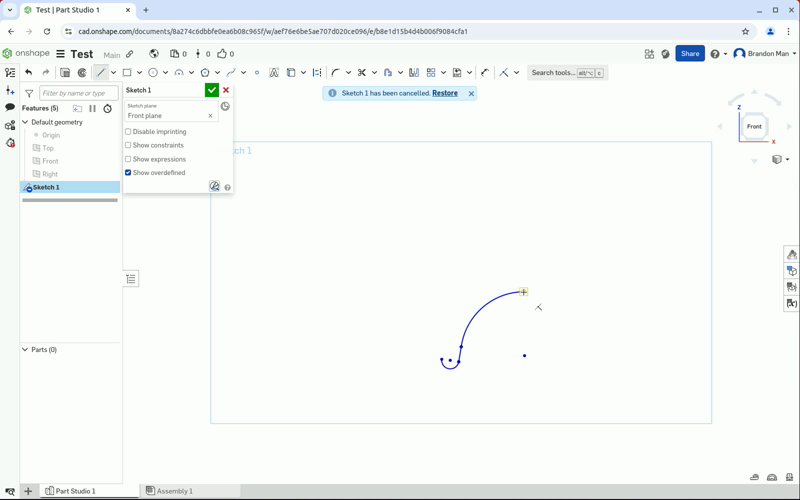
mouse_move(553, 291)
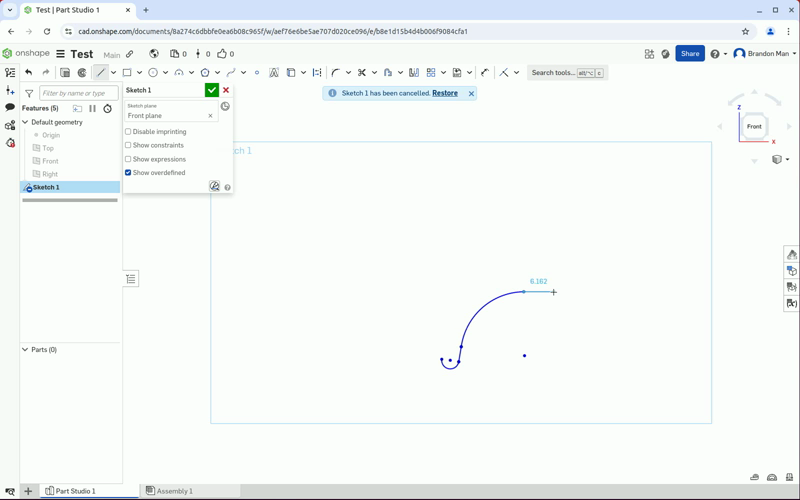
mouse_move(564, 291)
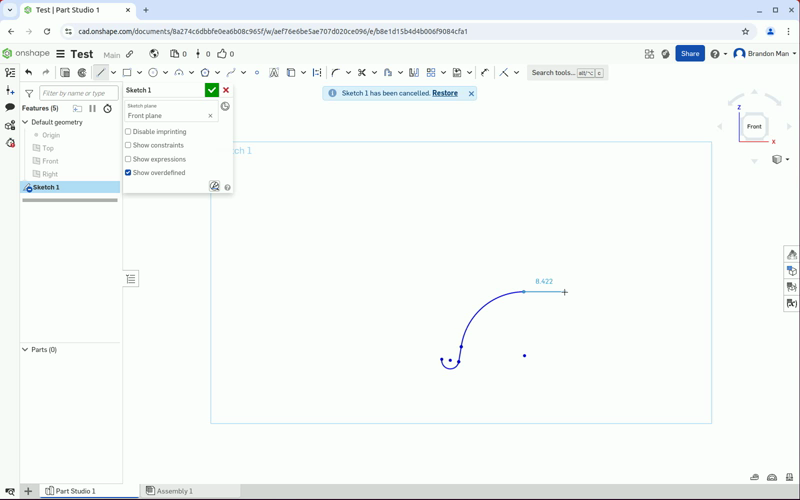
click(564, 291)
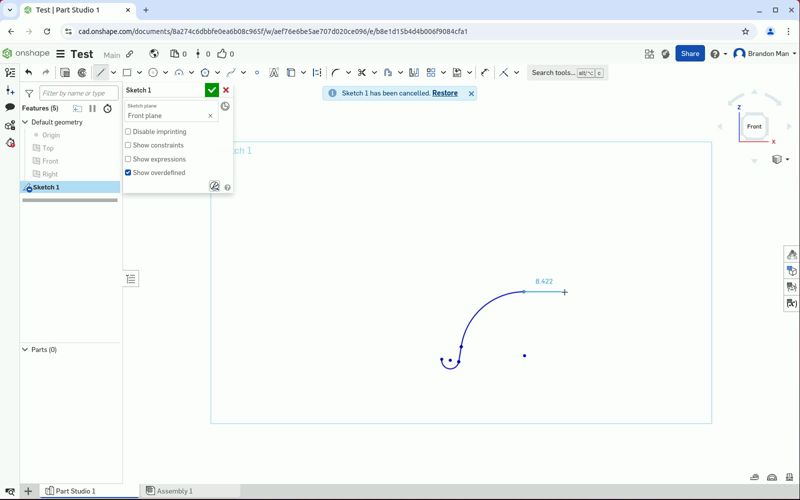
key_up(shift)
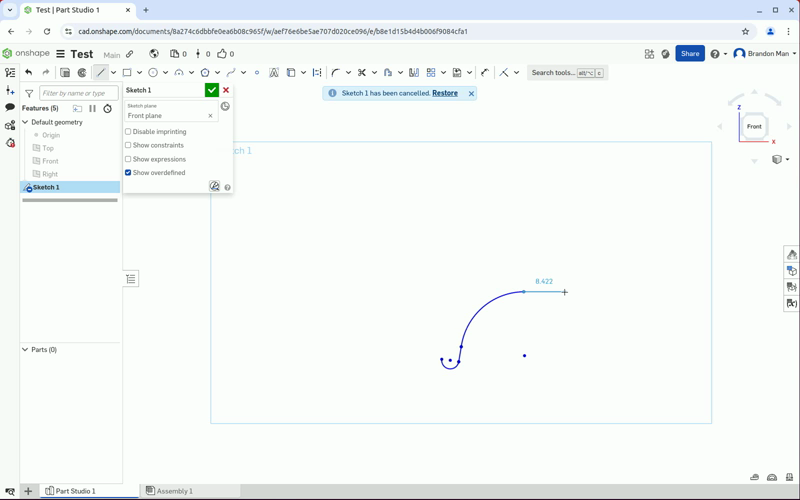
key(esc)
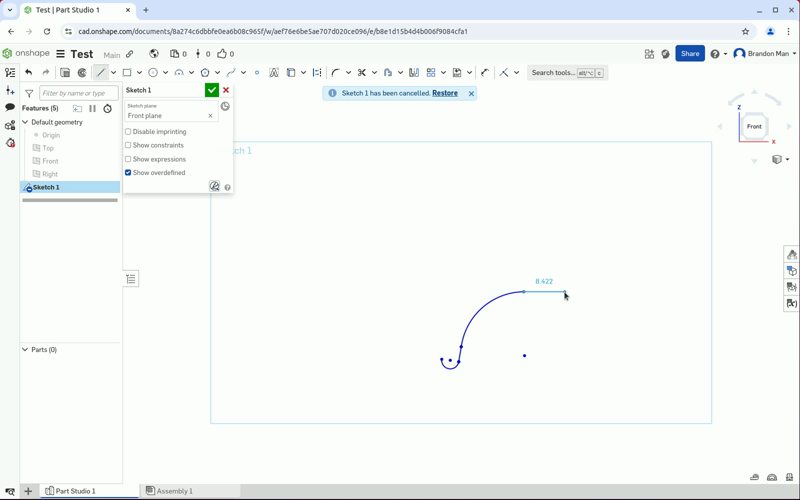
key(a)
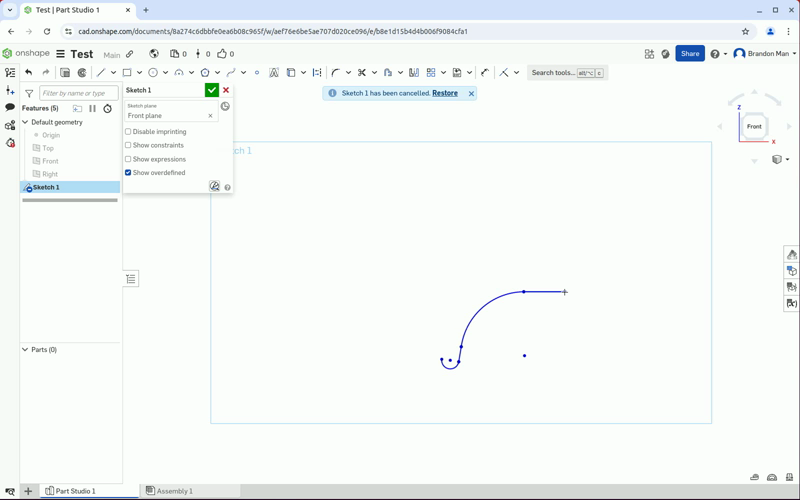
mouse_move(564, 291)
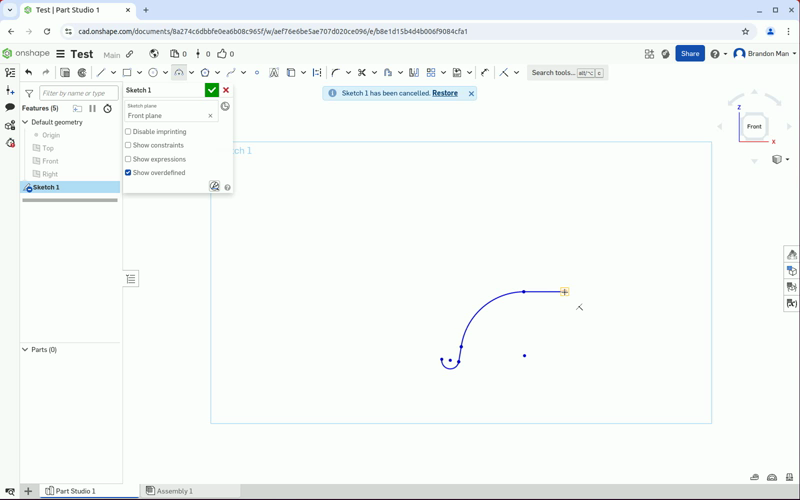
click(564, 291)
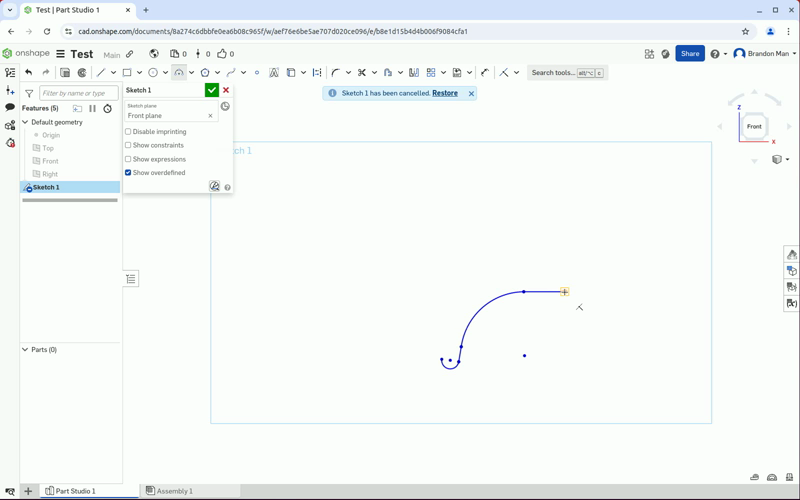
key_down(shift)
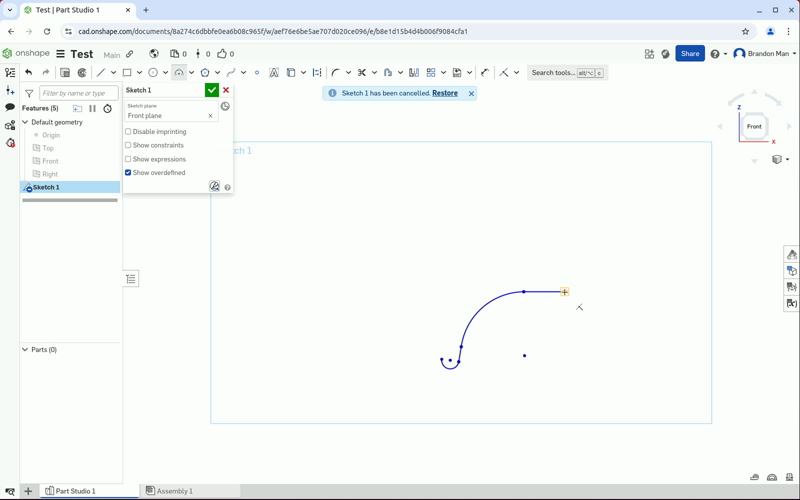
mouse_move(564, 275)
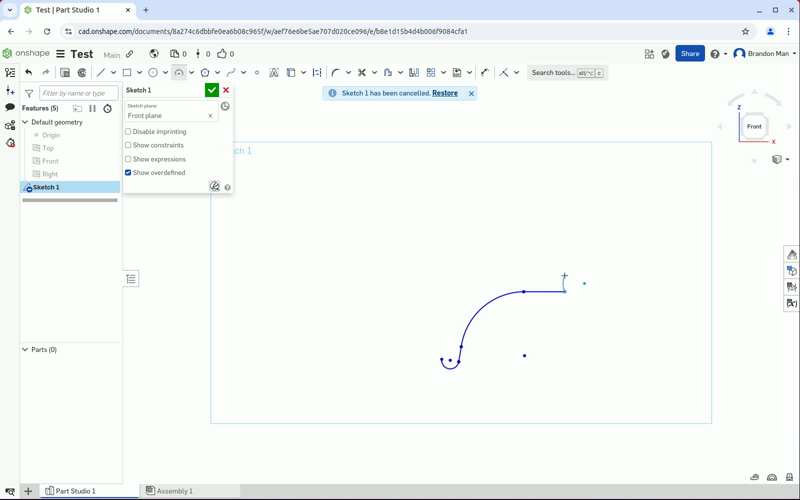
click(564, 275)
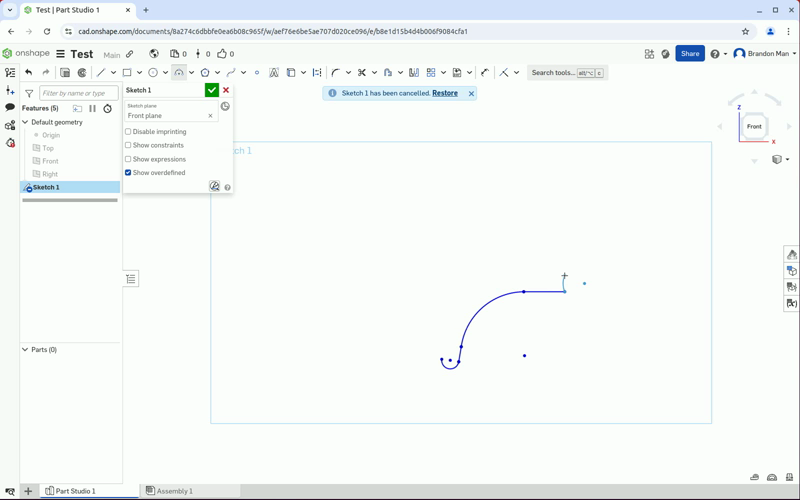
mouse_move(573, 283)
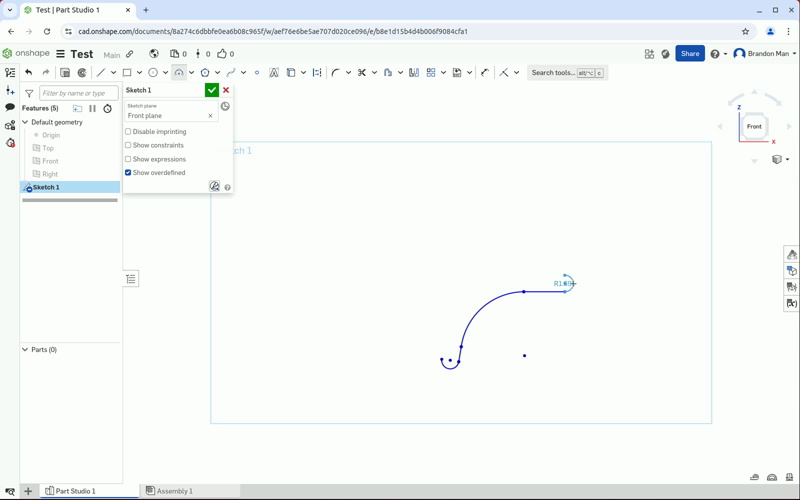
click(573, 283)
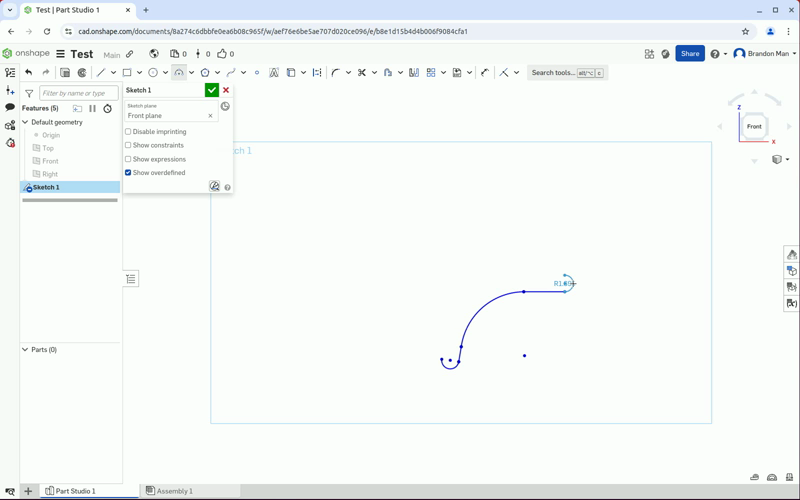
key_up(shift)
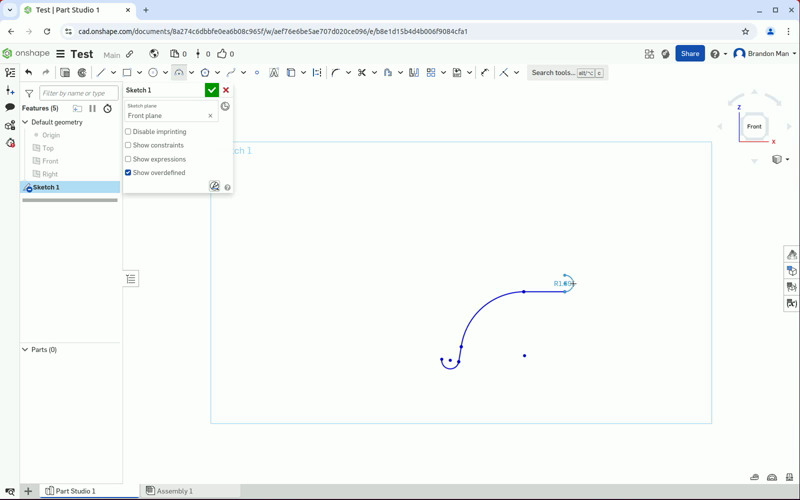
key(esc)
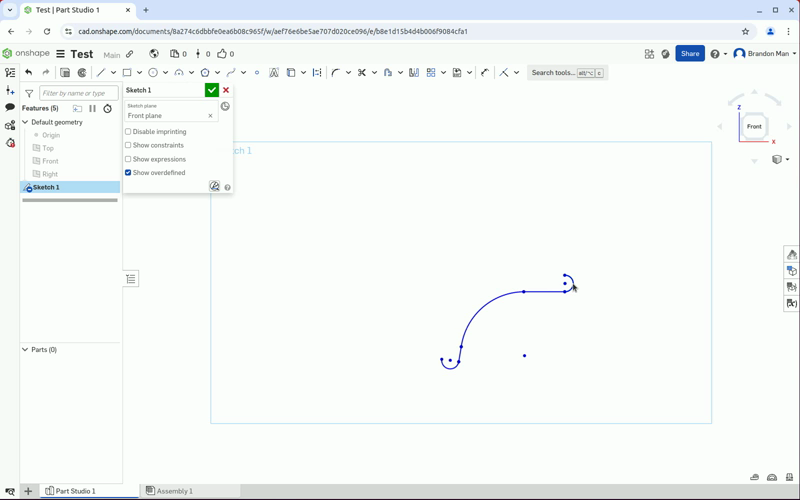
key(l)
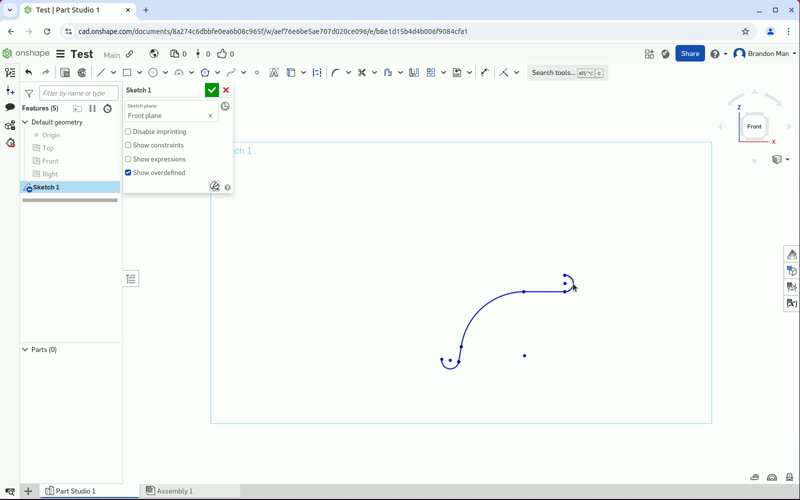
mouse_move(564, 275)
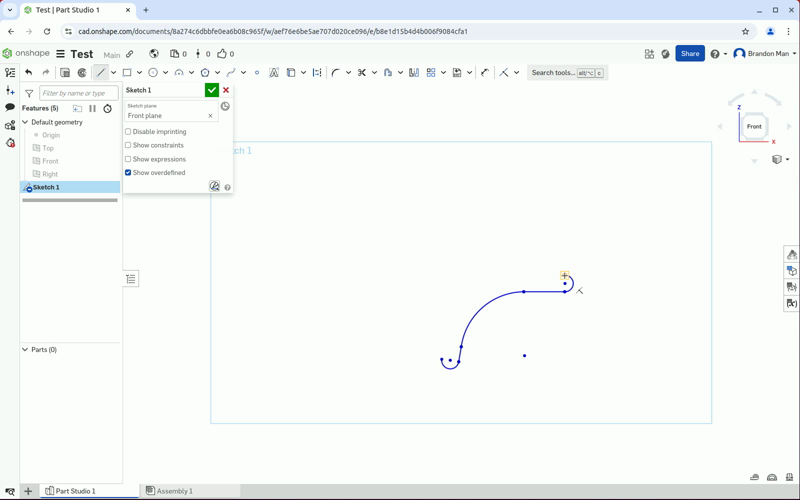
click(564, 275)
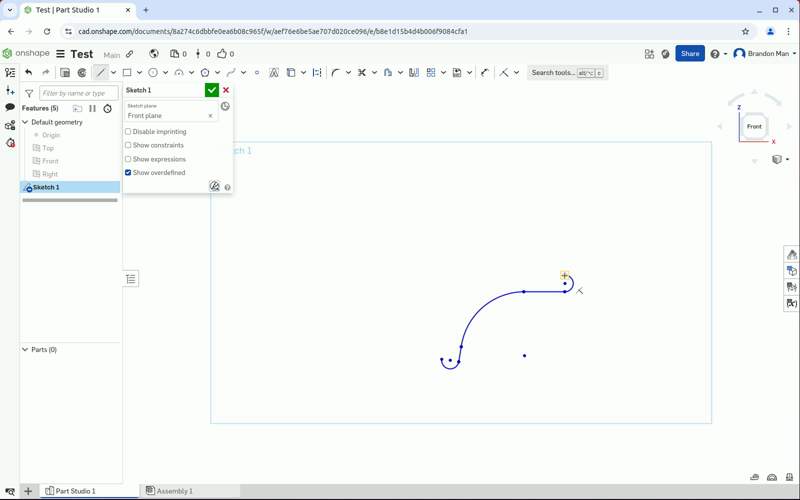
key_down(shift)
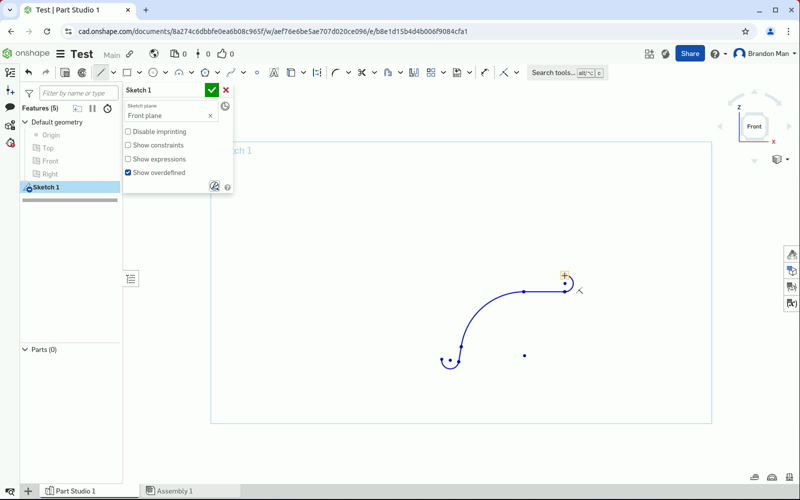
mouse_move(461, 275)
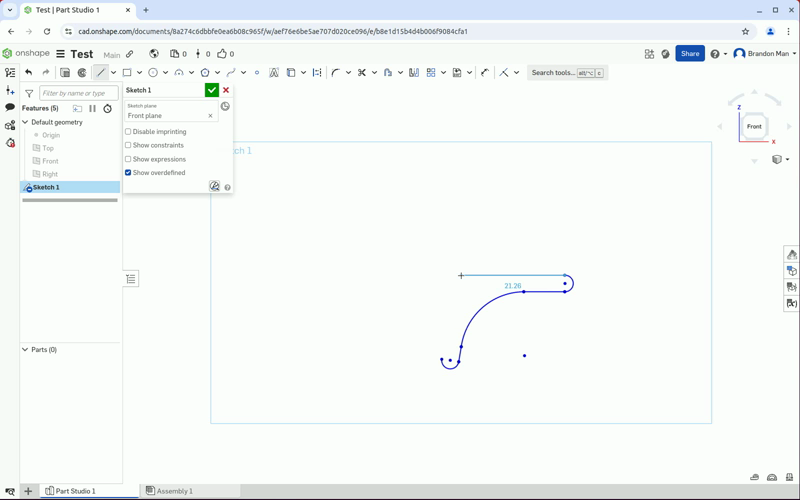
click(461, 275)
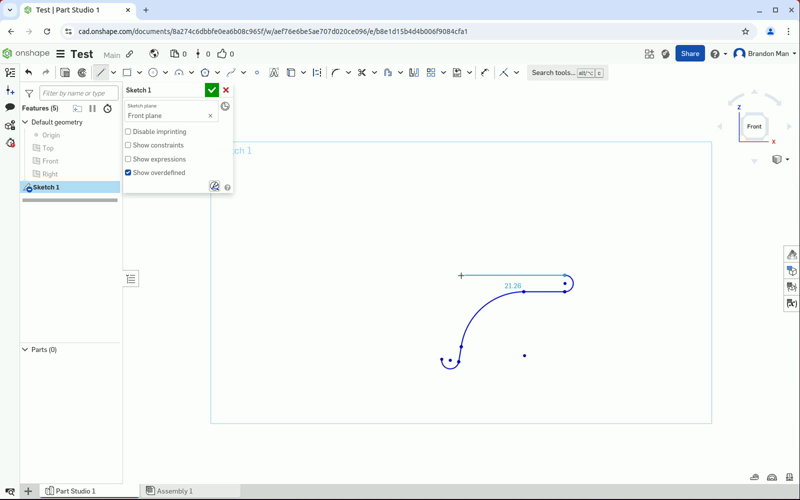
key_up(shift)
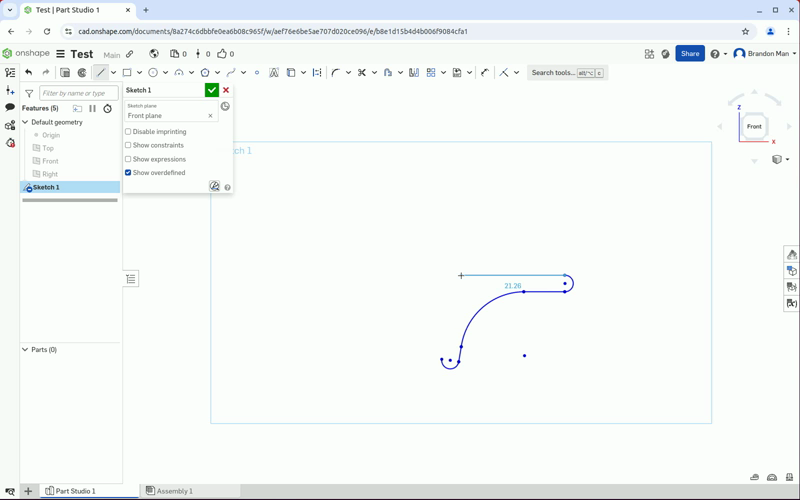
key(esc)
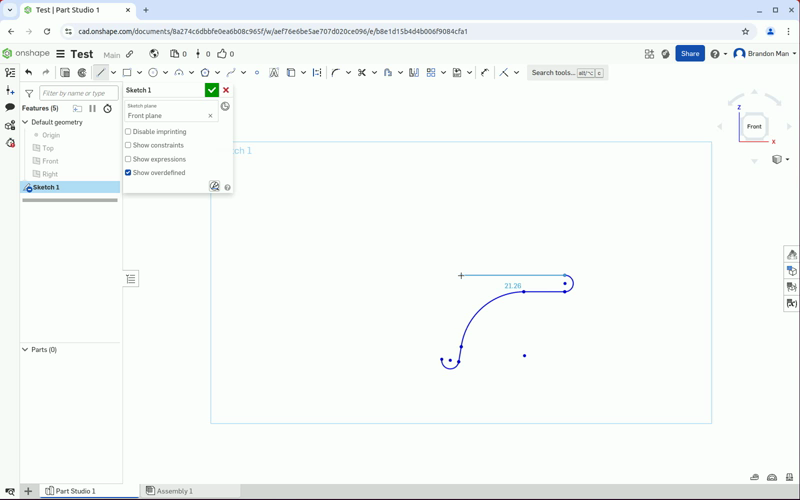
key(a)
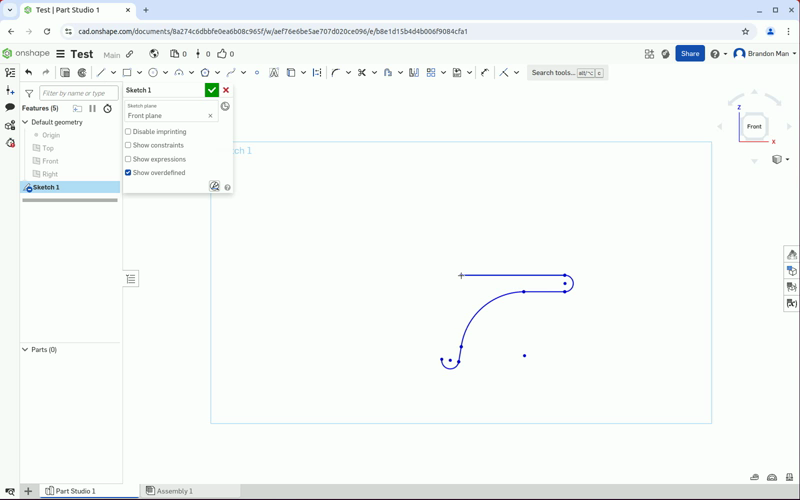
mouse_move(461, 275)
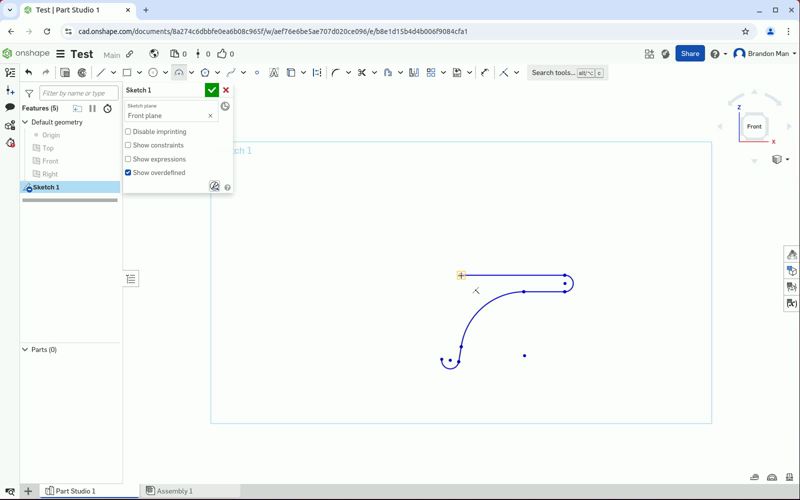
click(461, 275)
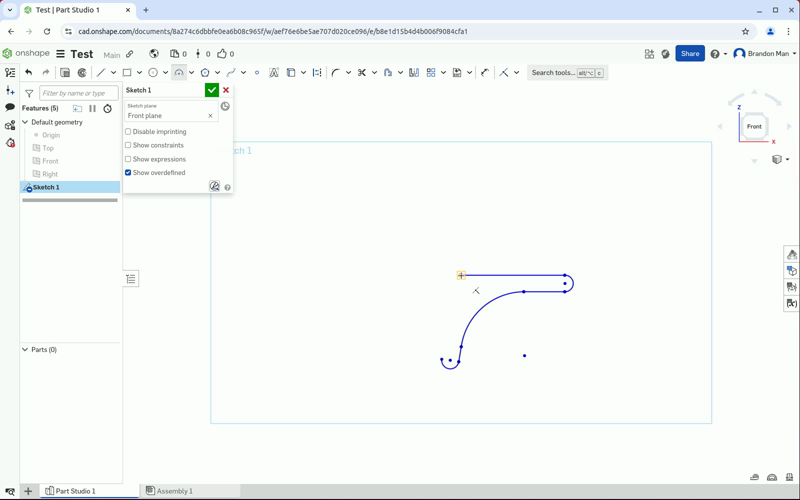
key_down(shift)
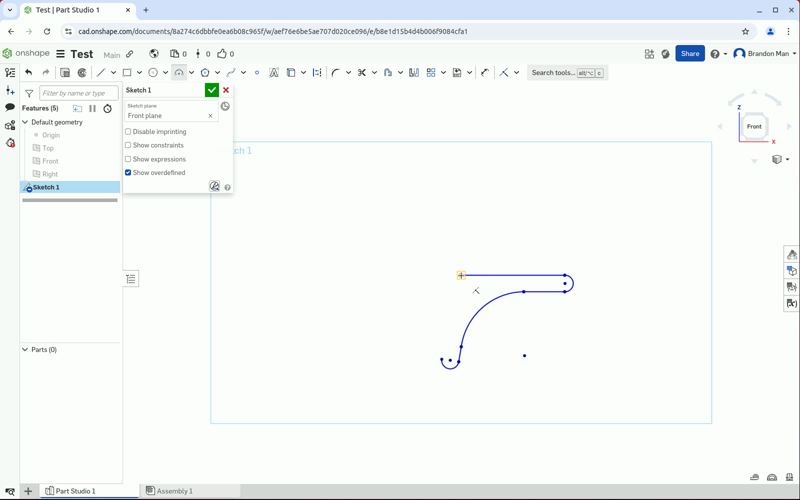
mouse_move(453, 282)
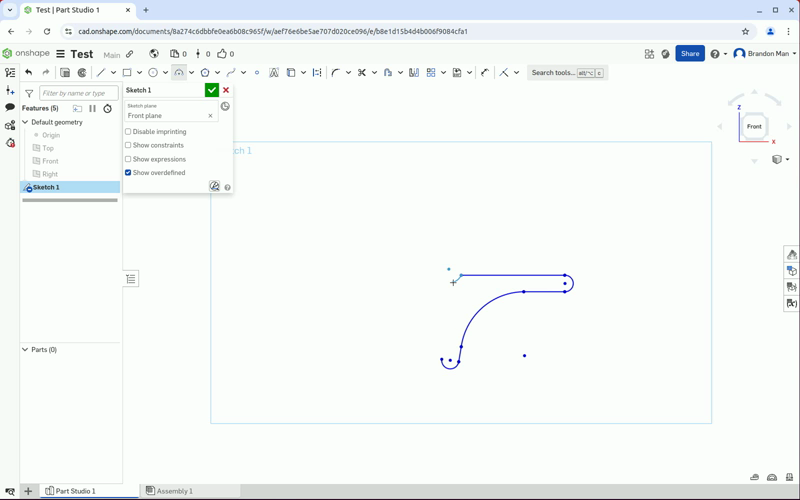
click(453, 282)
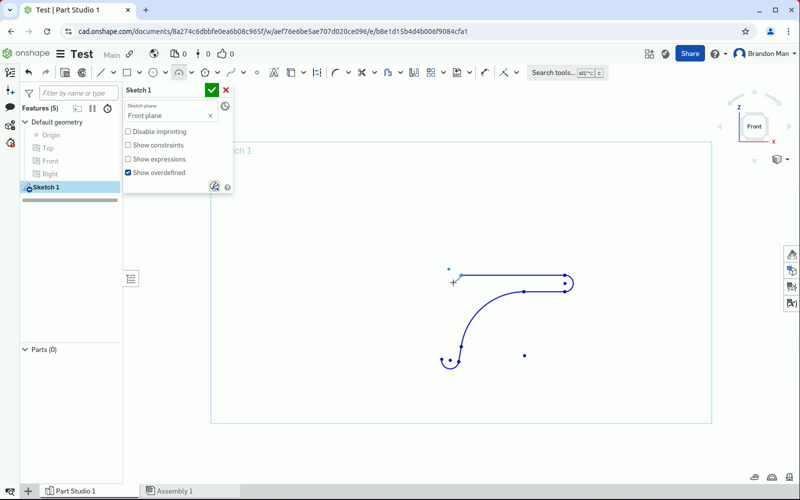
mouse_move(456, 276)
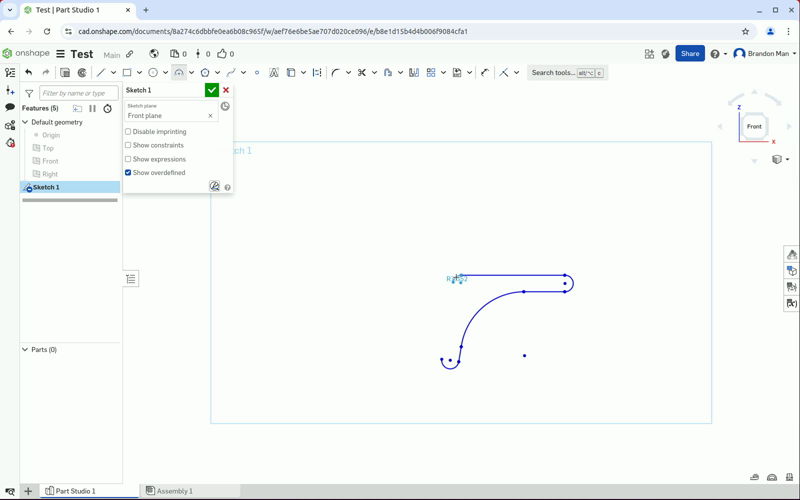
click(456, 276)
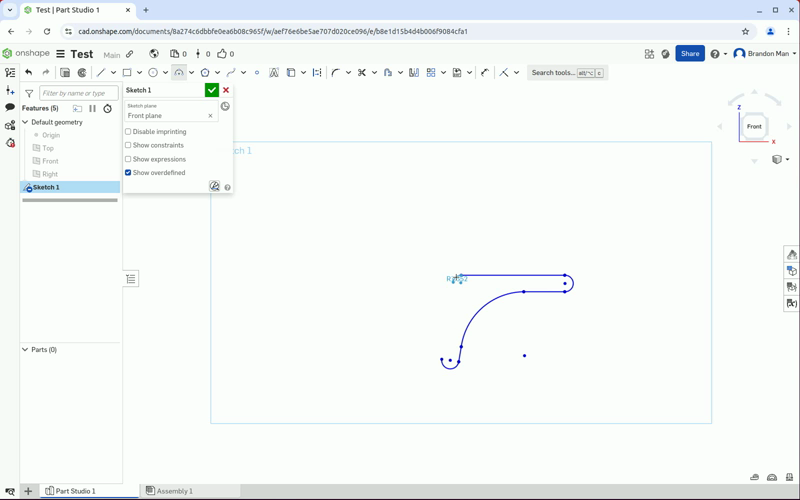
key_up(shift)
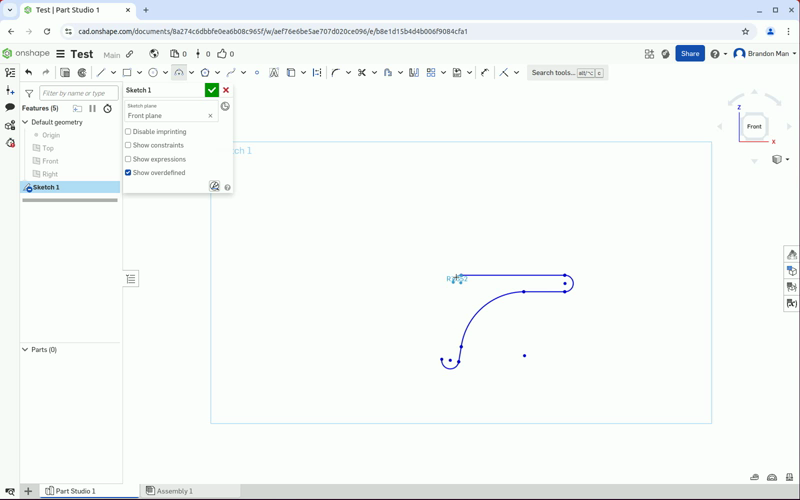
key(esc)
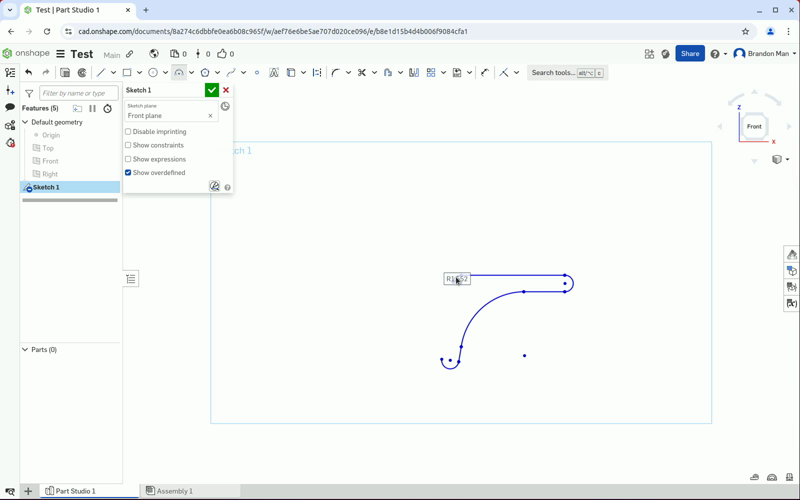
key(l)
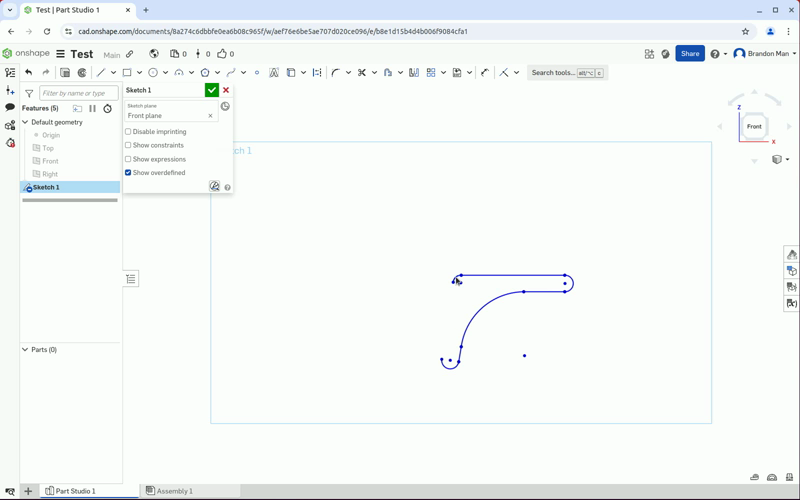
mouse_move(453, 282)
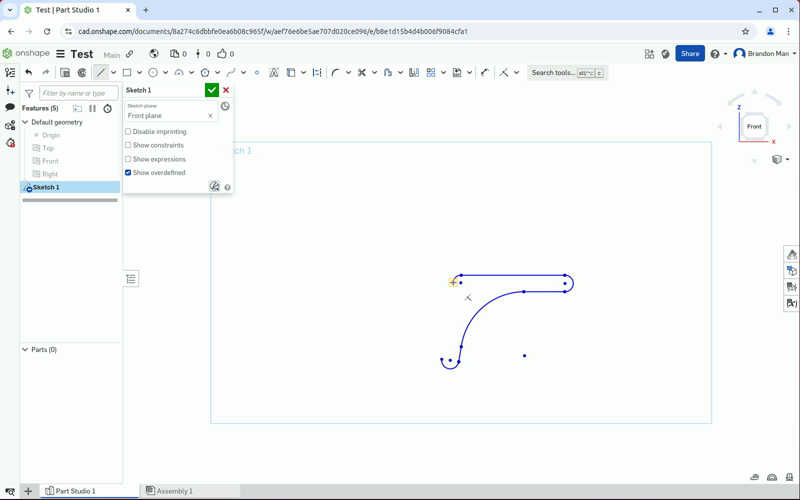
click(453, 282)
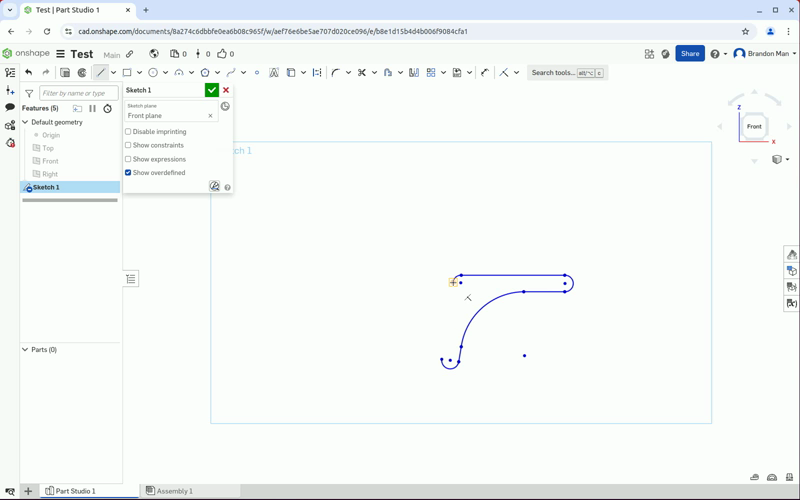
key_down(shift)
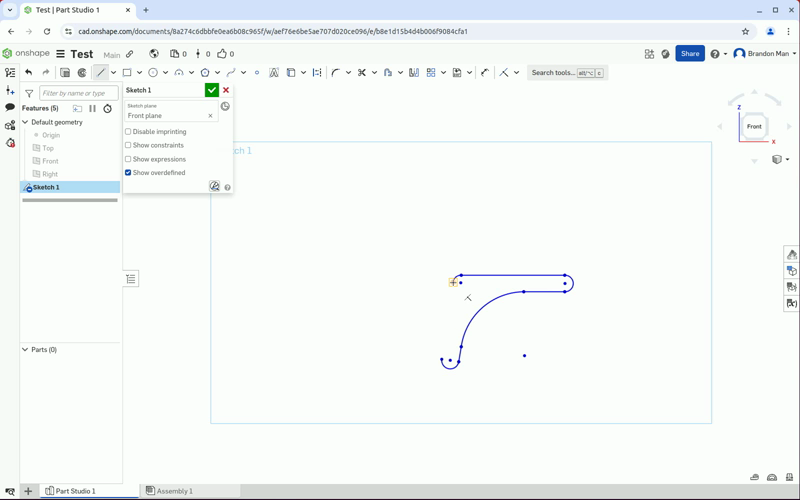
mouse_move(441, 359)
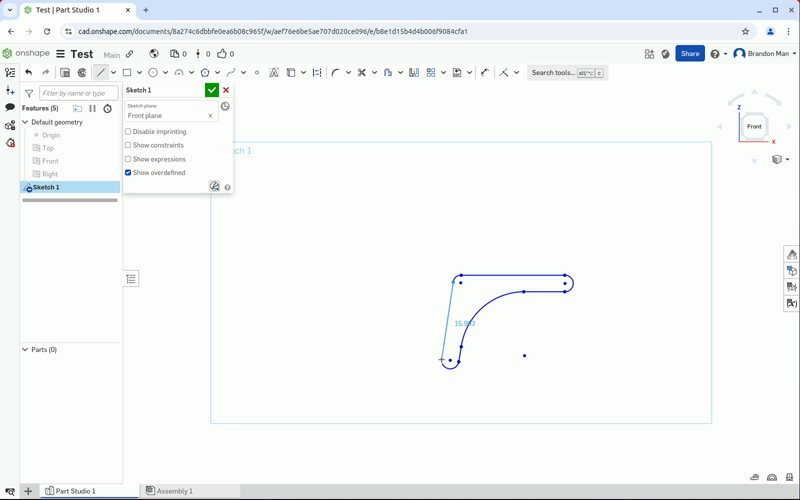
key_up(shift)
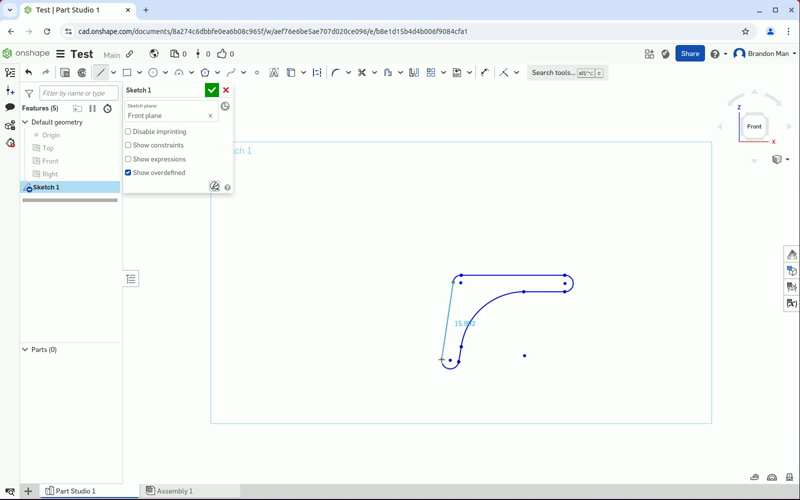
click(441, 359)
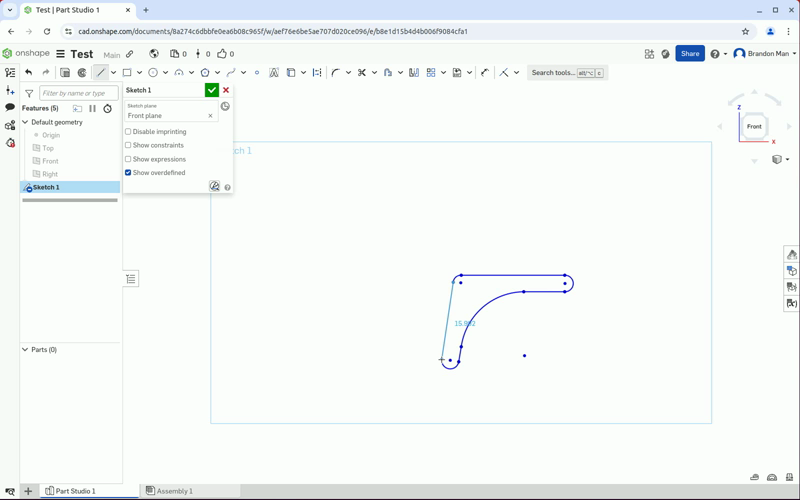
key(esc)
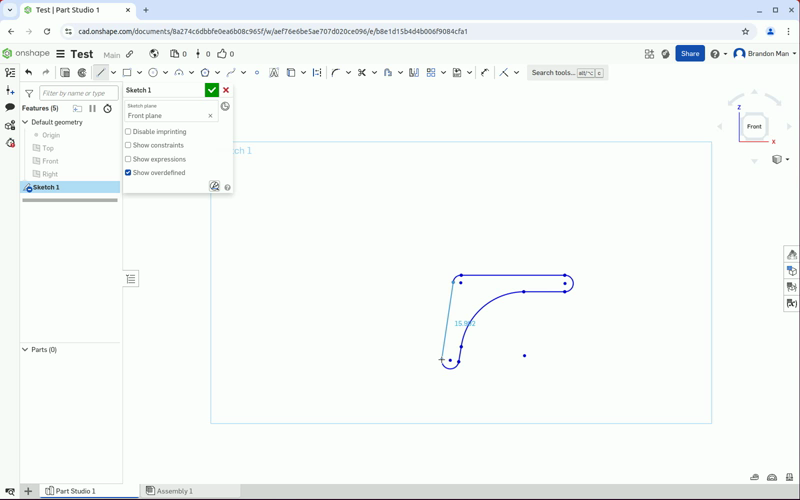
key(c)
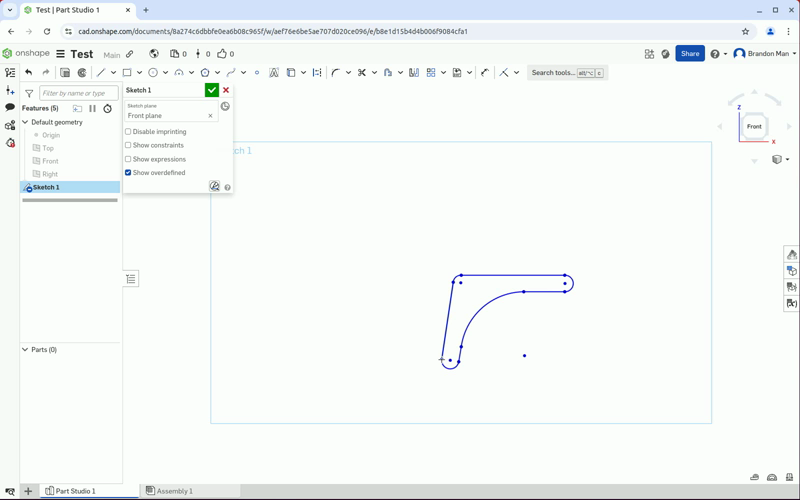
key_down(shift)
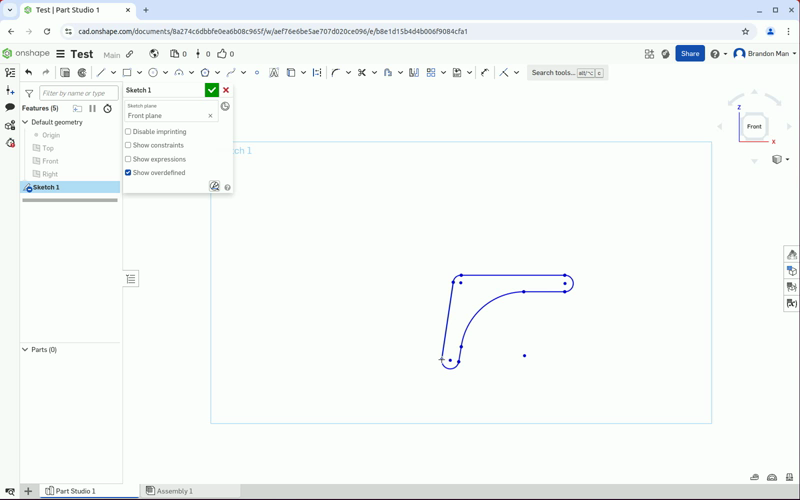
mouse_move(450, 360)
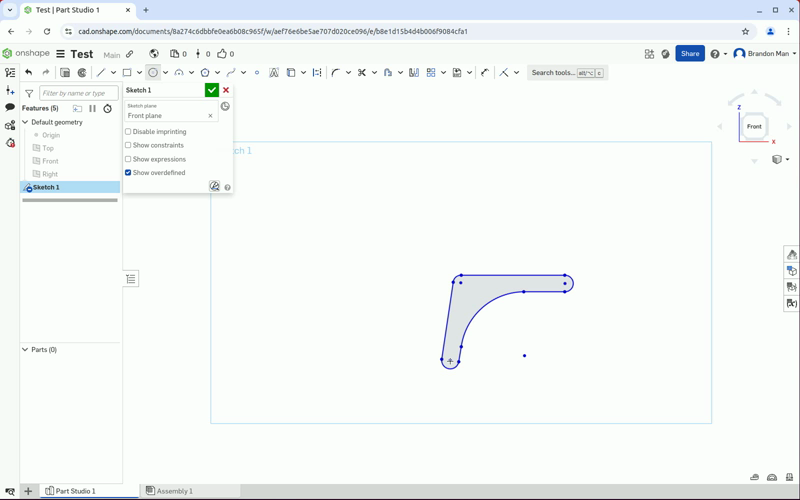
click(450, 360)
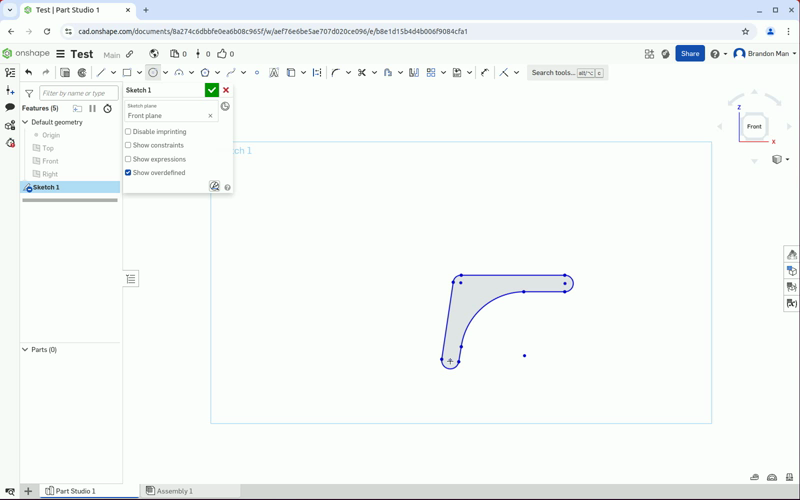
key_up(shift)
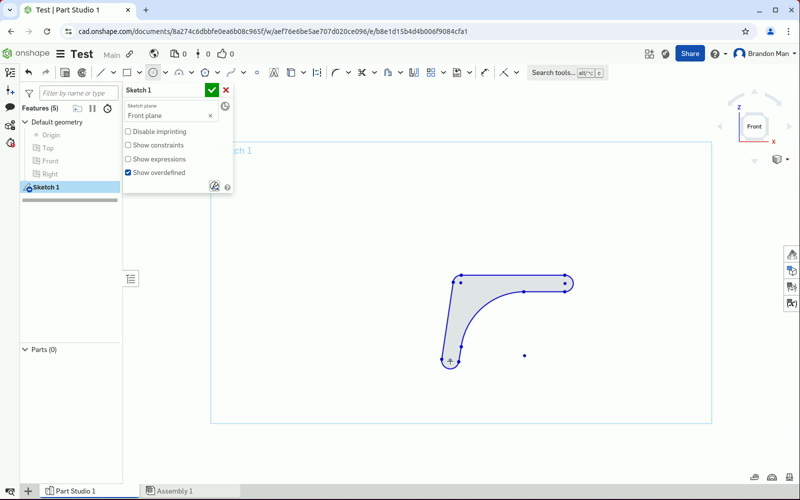
mouse_move(455, 360)
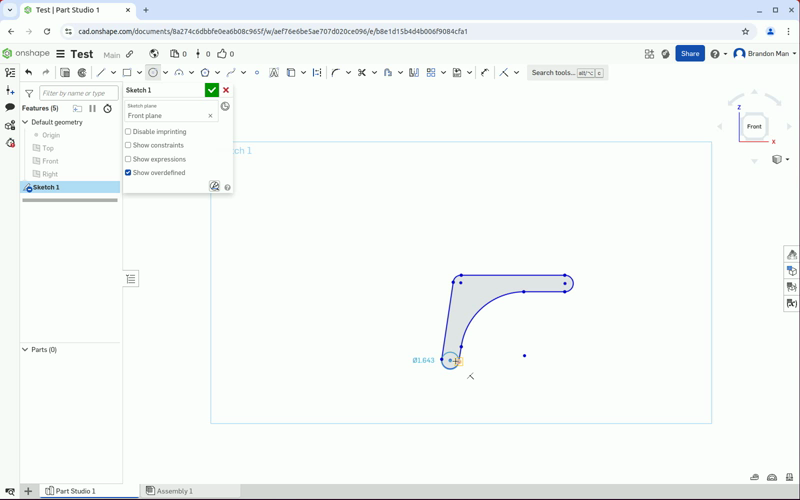
scroll(6)
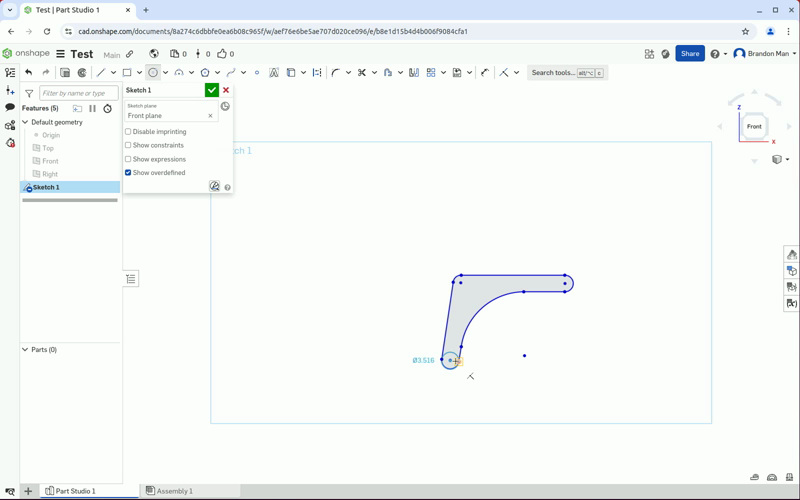
scroll(6)
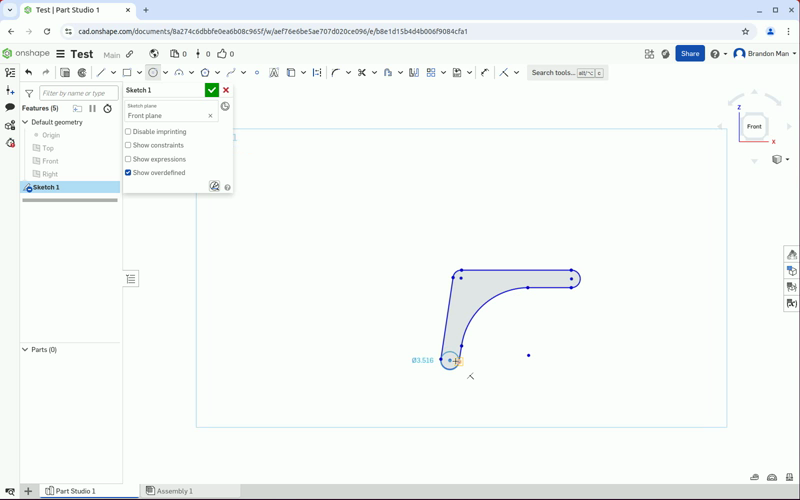
scroll(6)
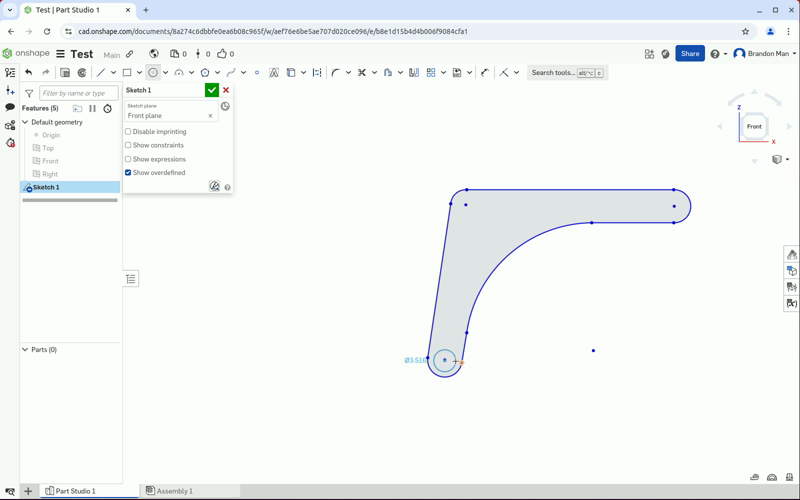
scroll(6)
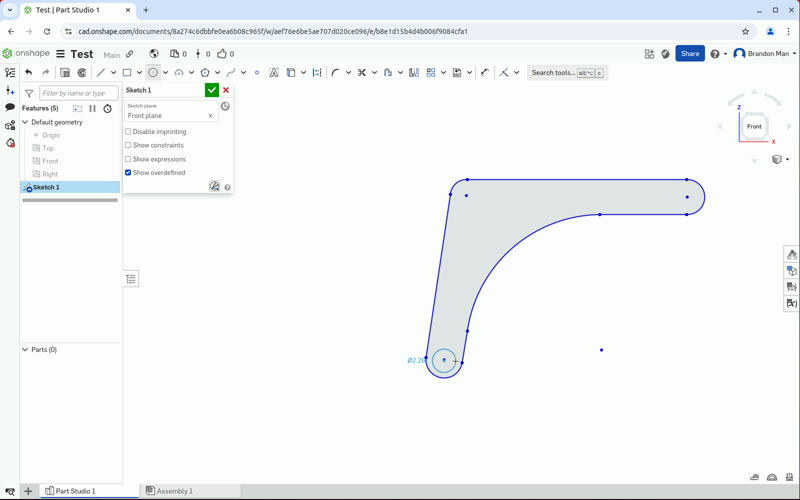
scroll(6)
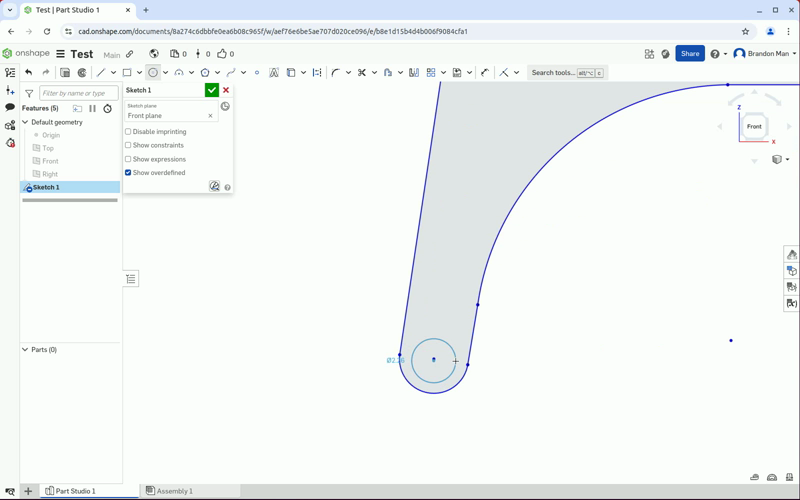
scroll(6)
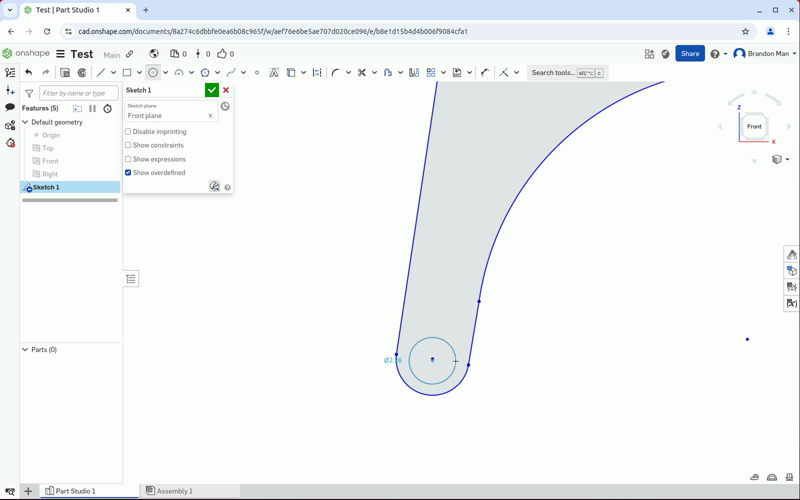
scroll(6)
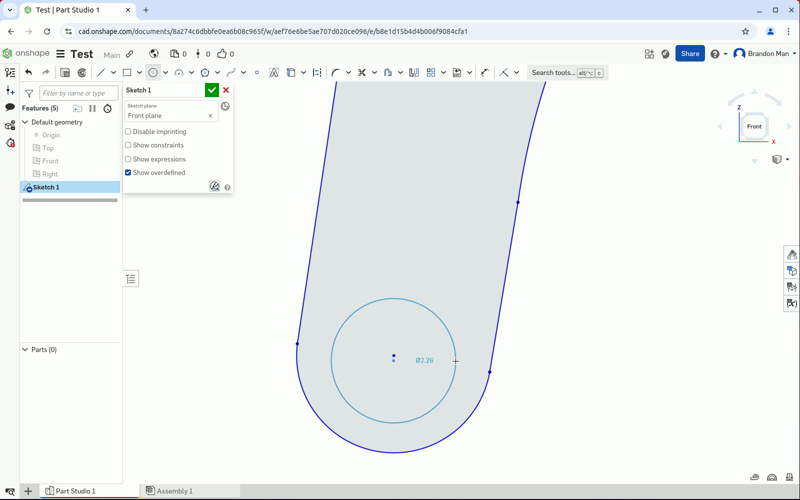
click(455, 360)
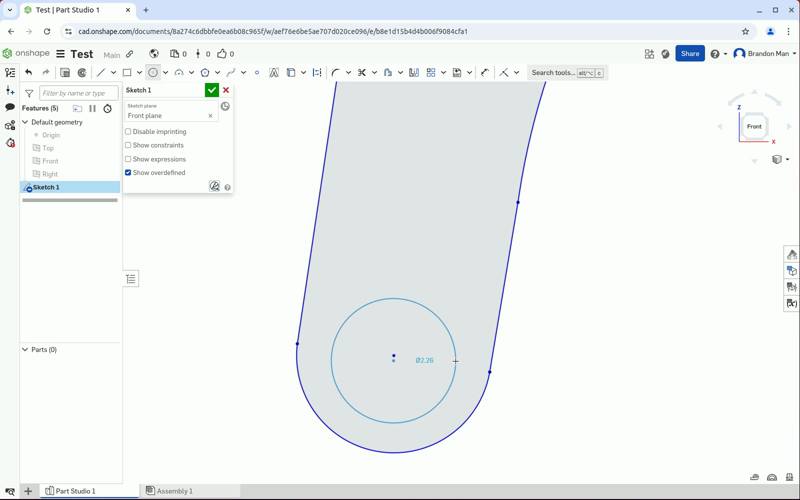
scroll(-6)
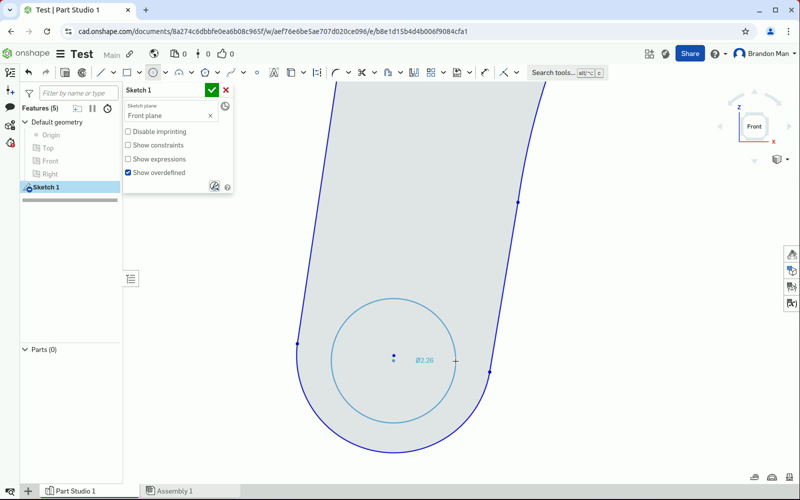
scroll(-6)
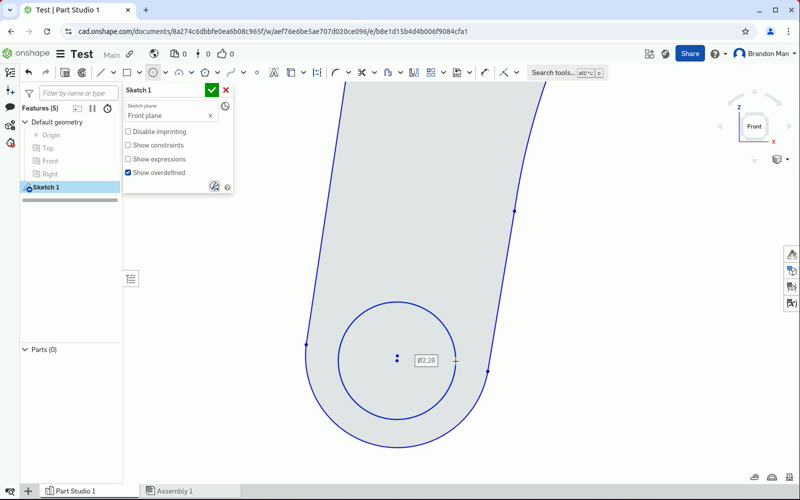
scroll(-6)
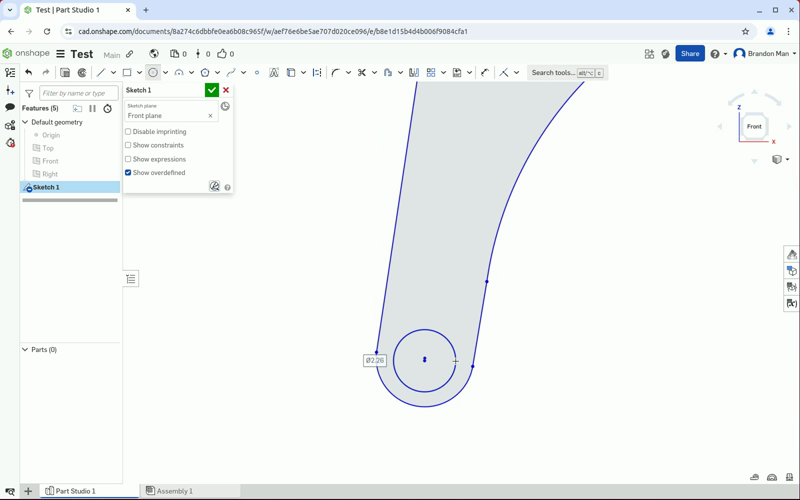
scroll(-6)
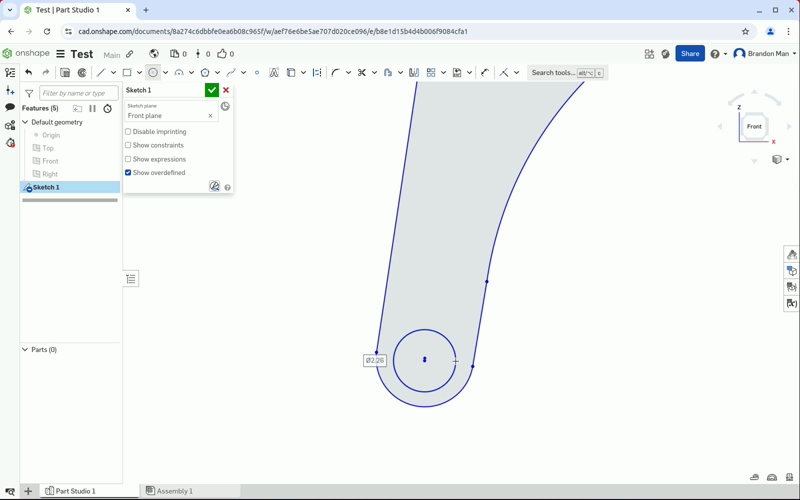
scroll(-6)
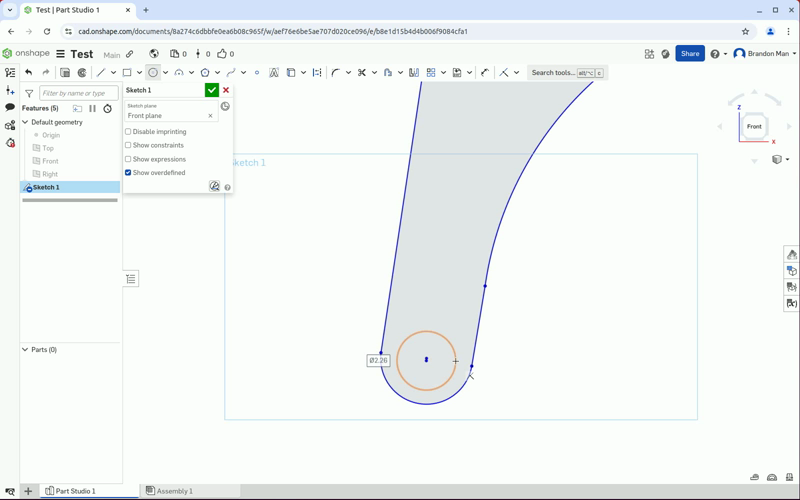
scroll(-6)
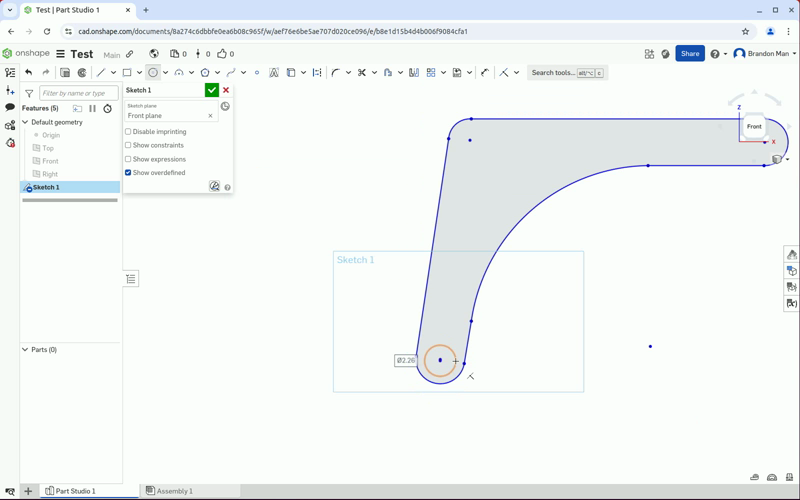
scroll(-6)
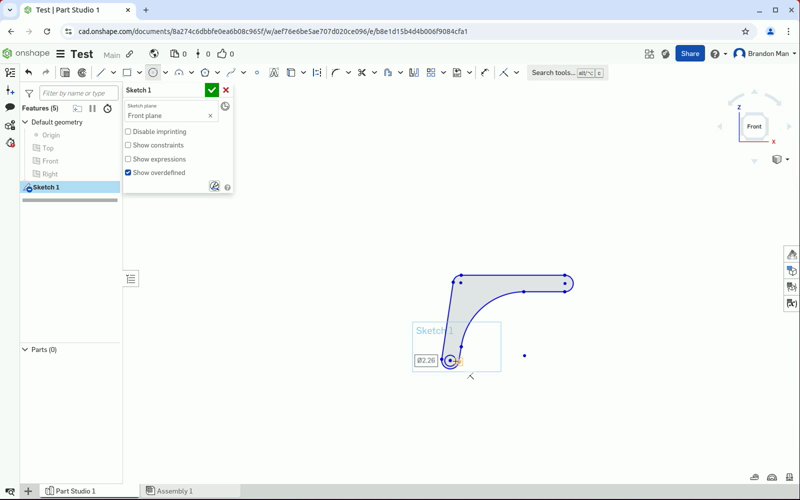
key(esc)
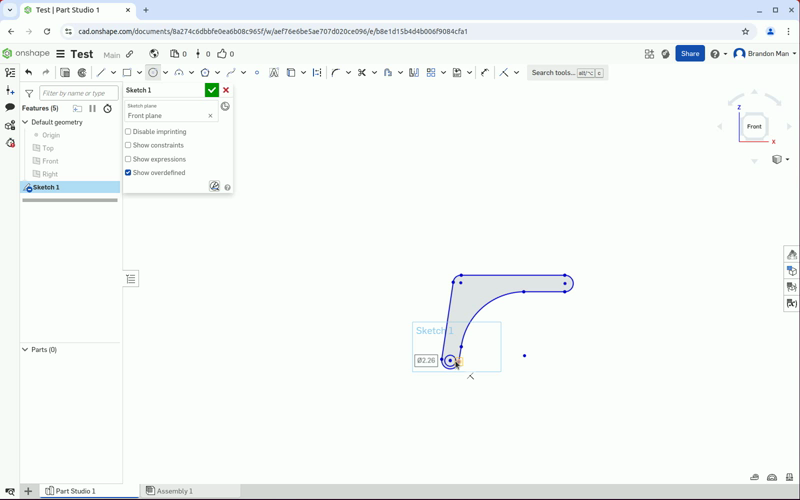
key(c)
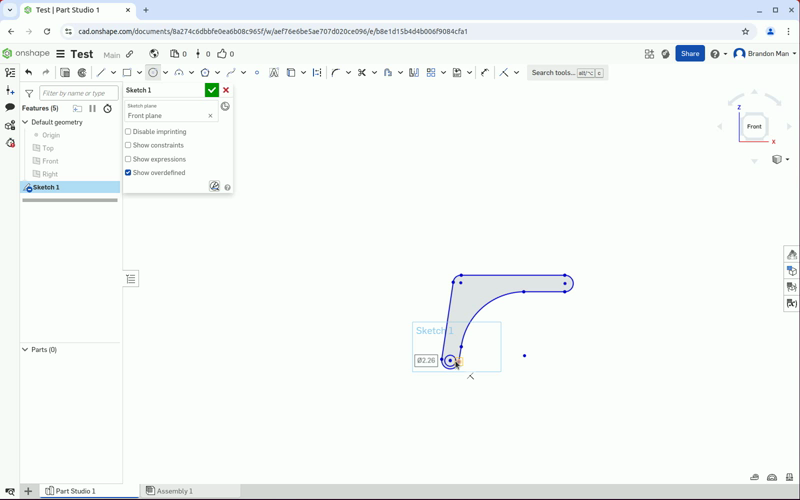
key_down(shift)
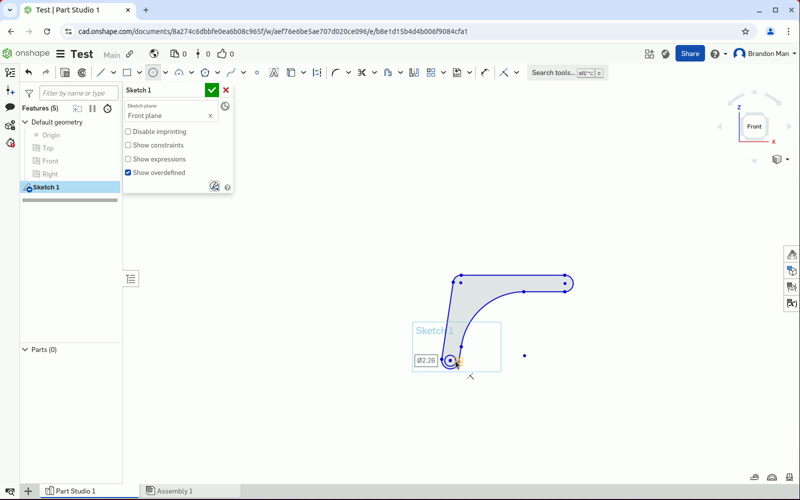
mouse_move(461, 283)
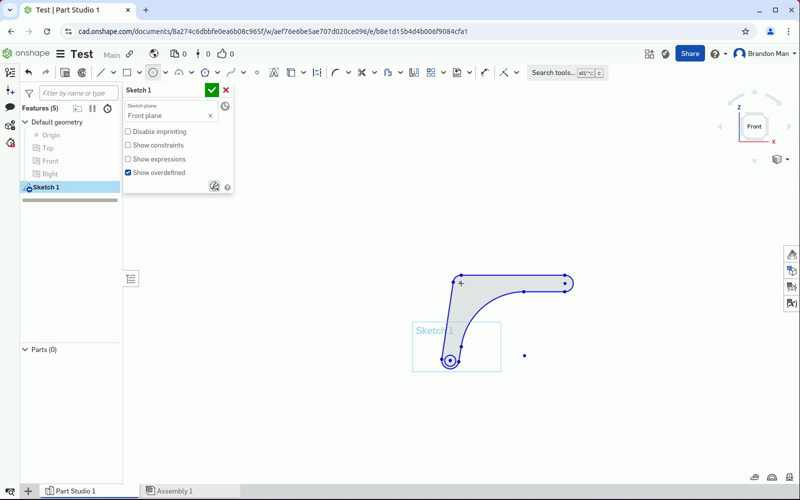
click(461, 283)
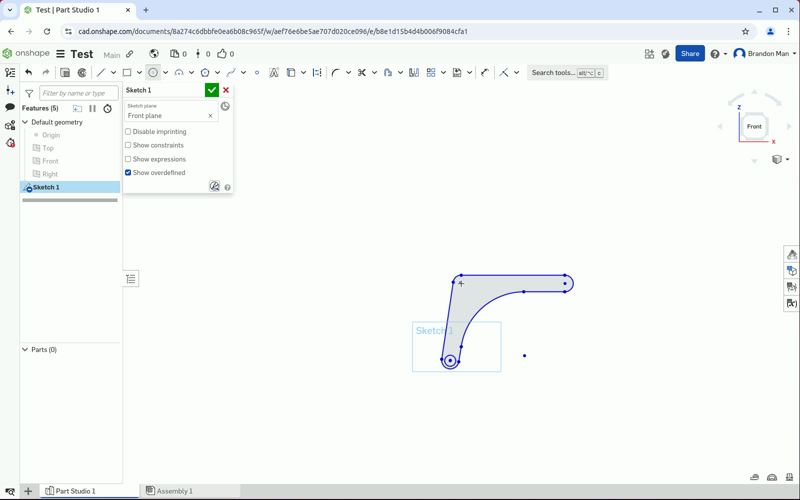
key_up(shift)
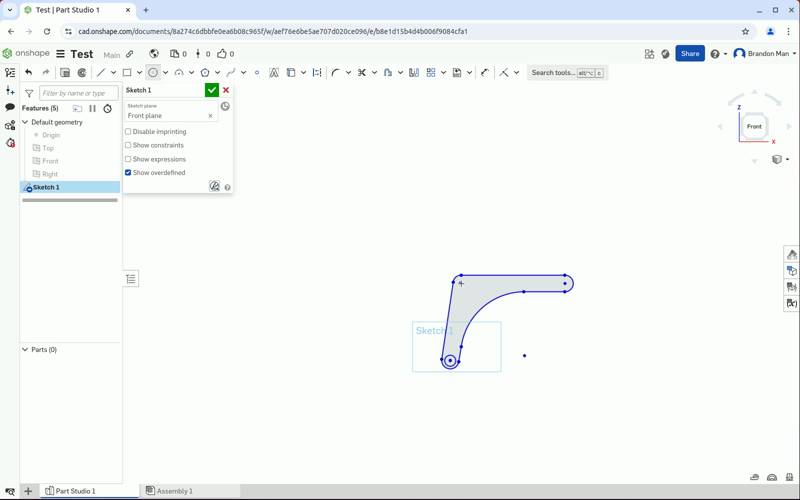
mouse_move(466, 283)
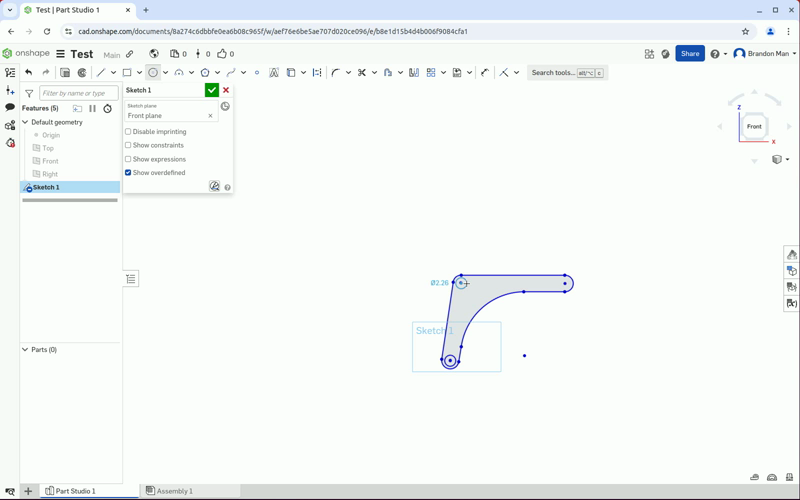
click(466, 283)
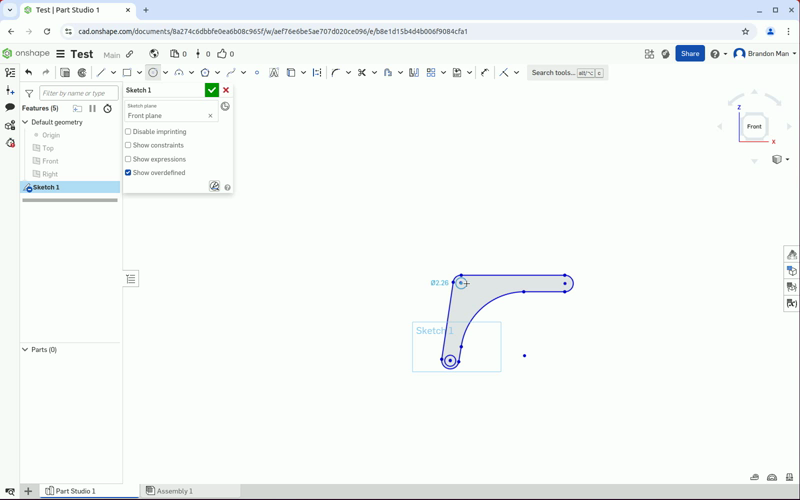
key(esc)
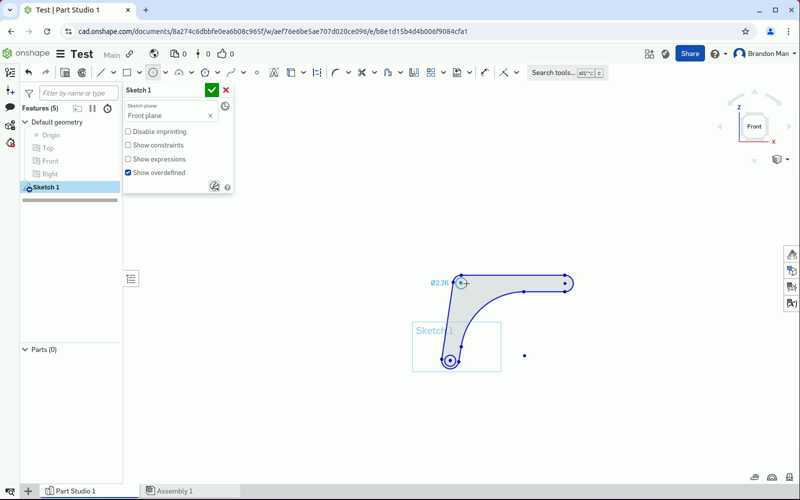
key(c)
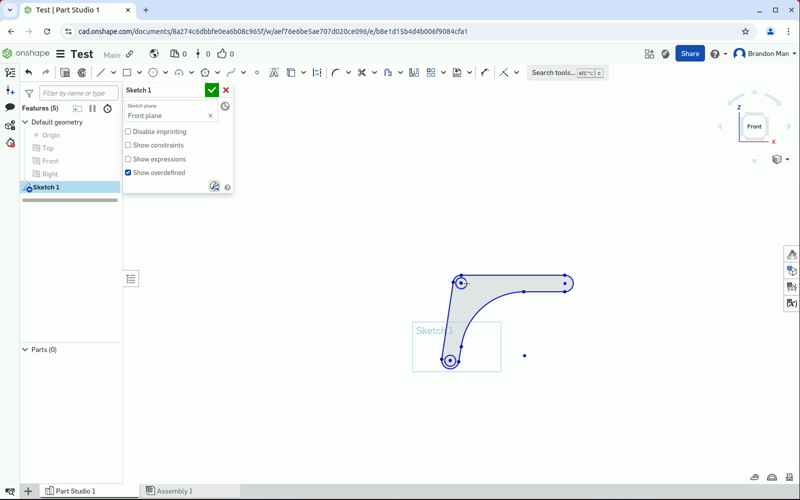
key_down(shift)
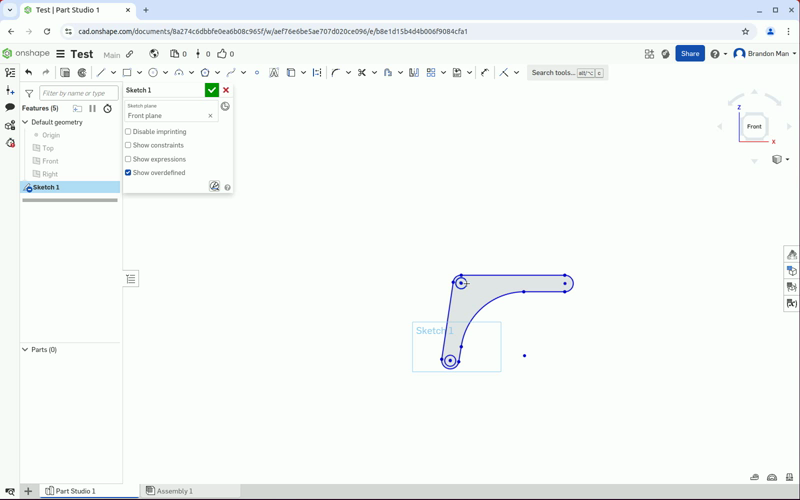
mouse_move(564, 283)
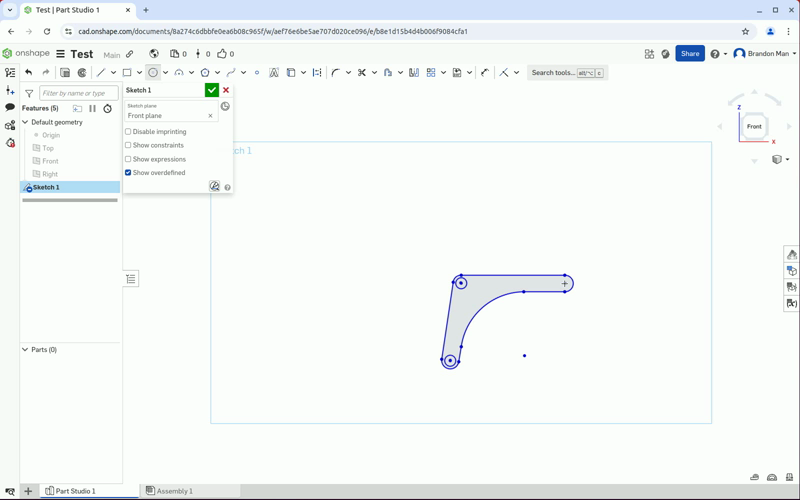
click(564, 283)
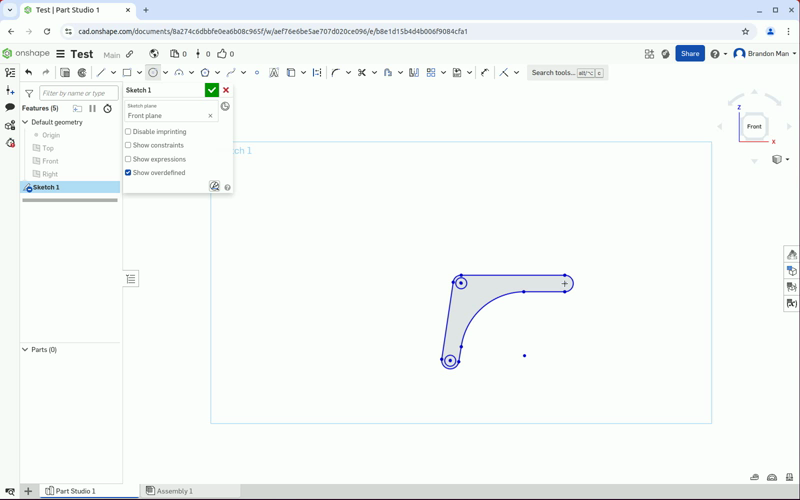
key_up(shift)
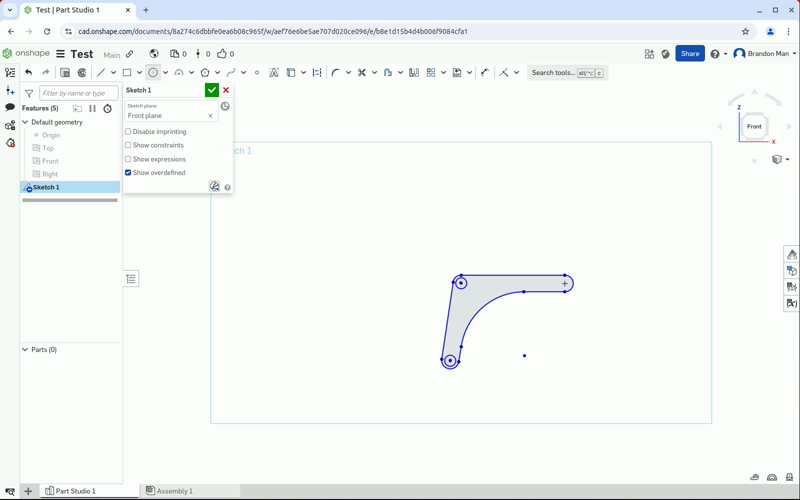
mouse_move(570, 283)
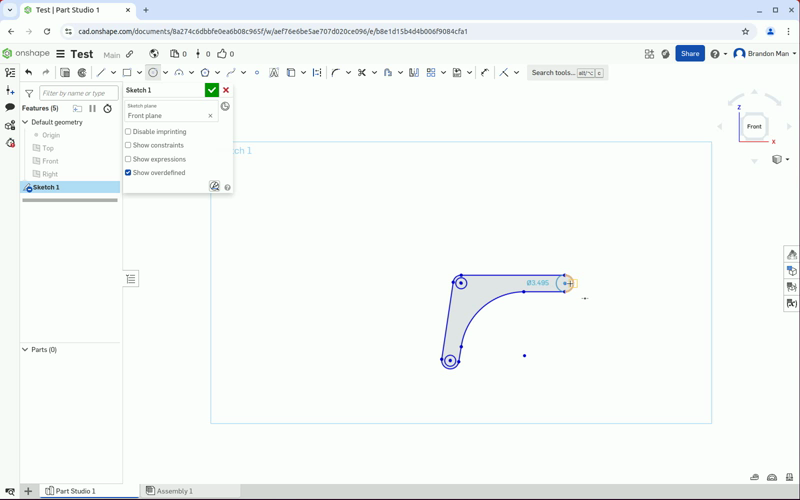
scroll(6)
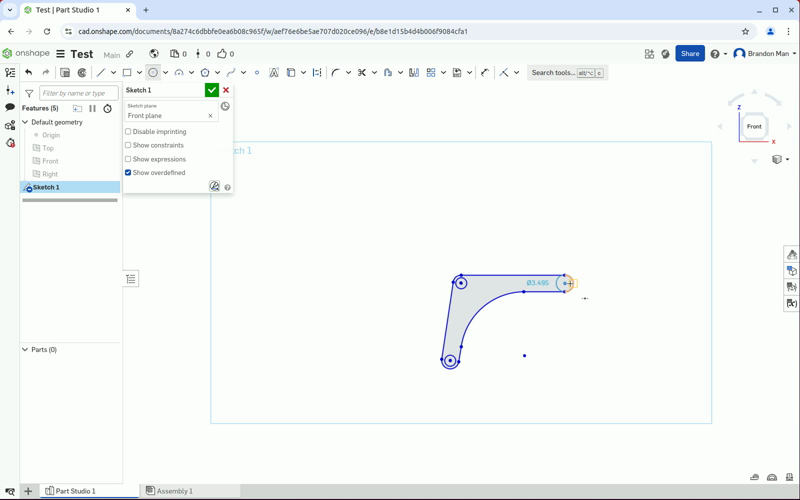
scroll(6)
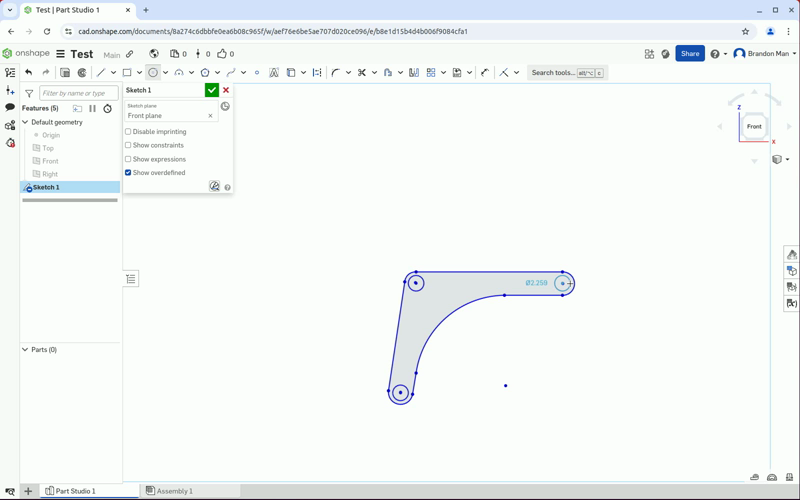
scroll(6)
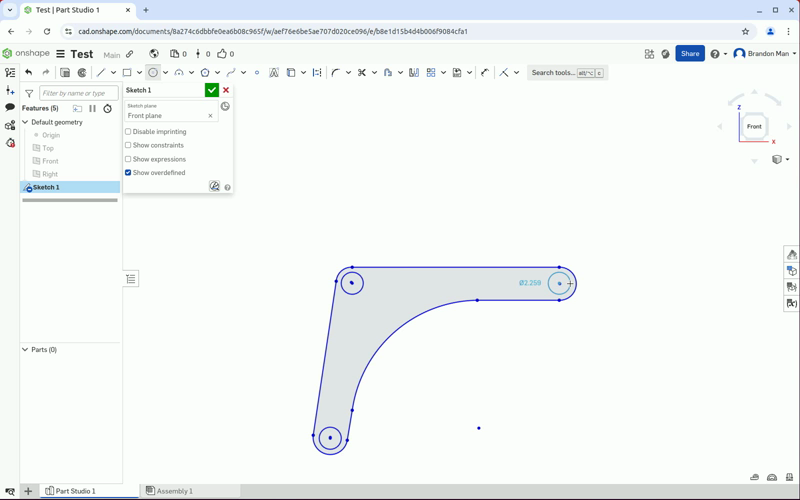
scroll(6)
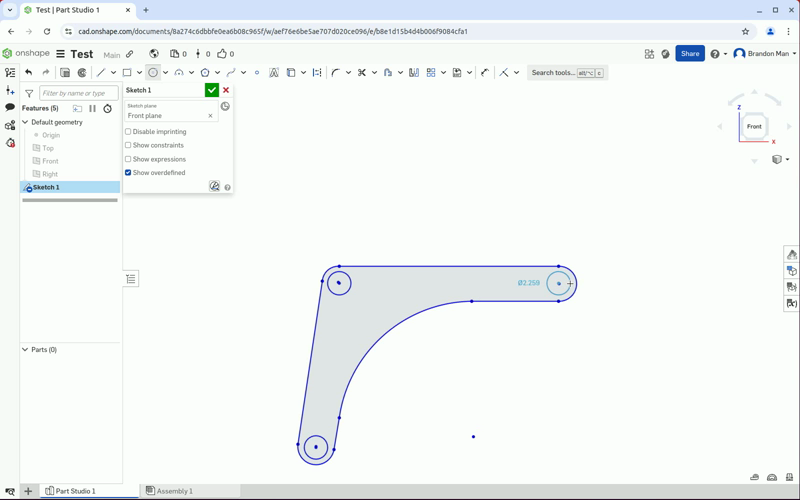
scroll(6)
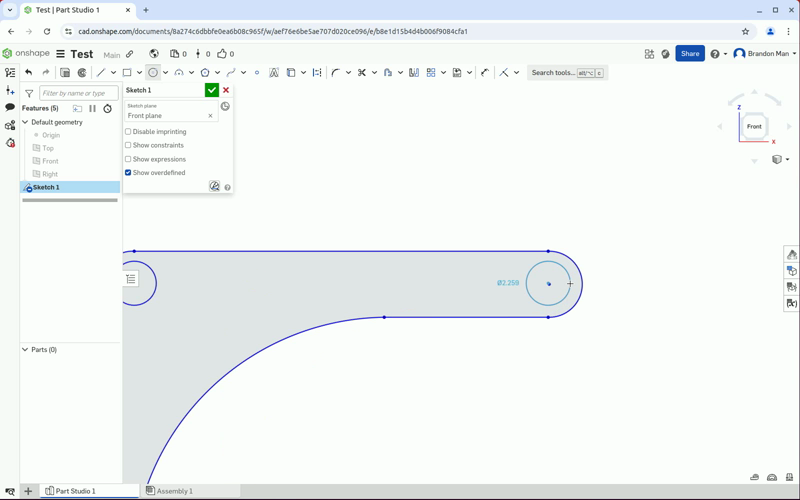
scroll(6)
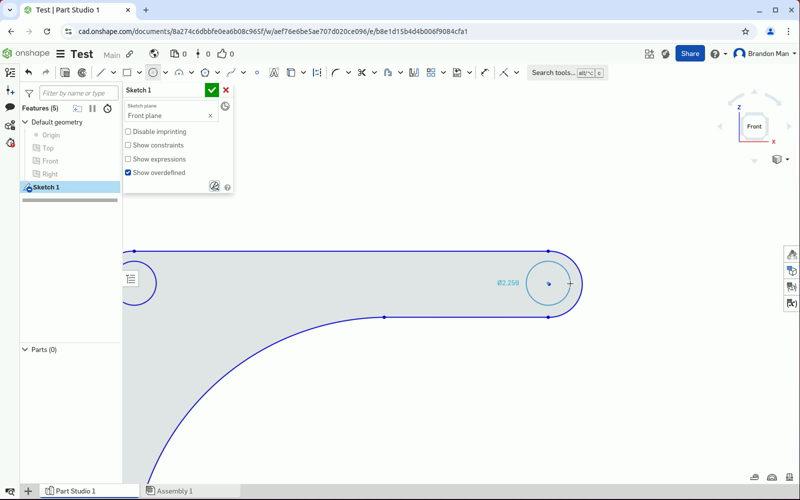
scroll(6)
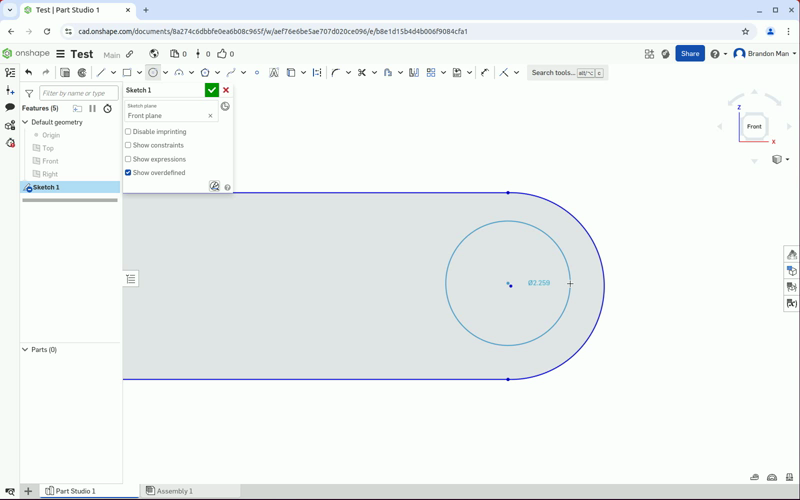
click(570, 283)
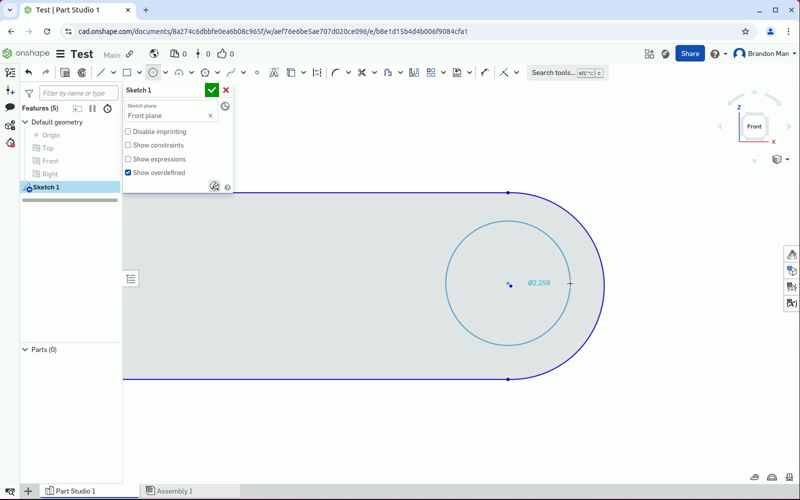
scroll(-6)
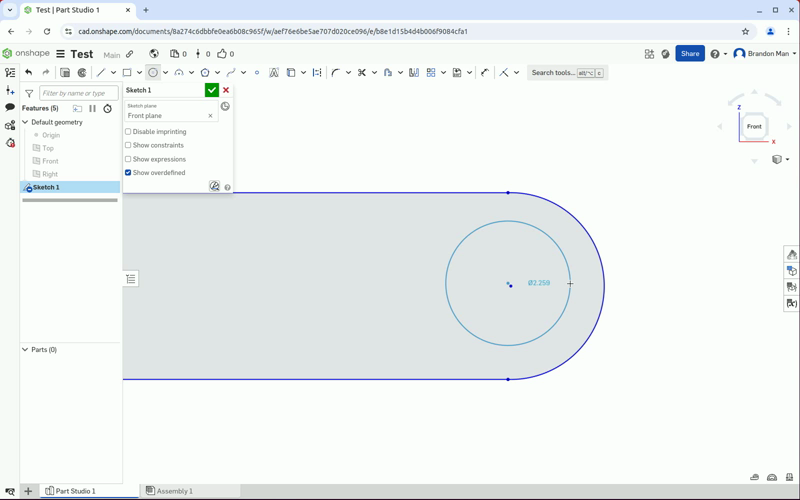
scroll(-6)
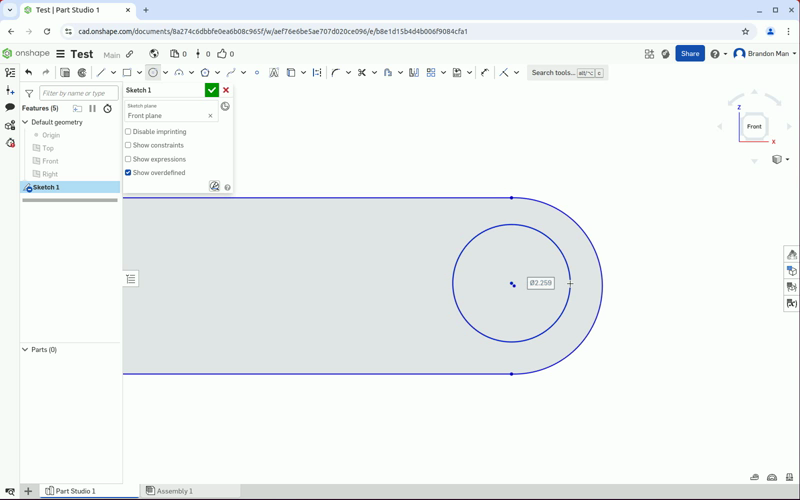
scroll(-6)
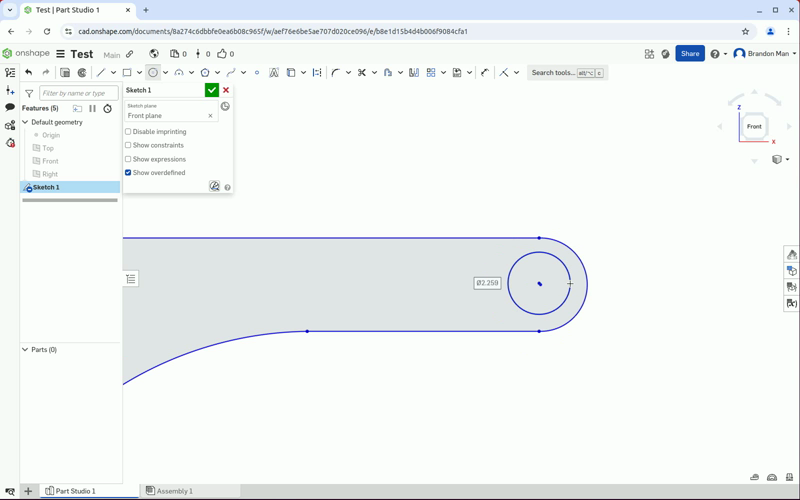
scroll(-6)
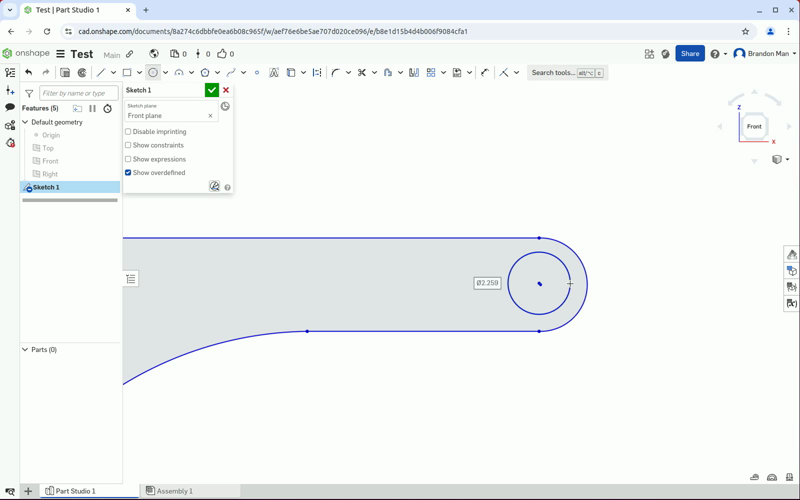
scroll(-6)
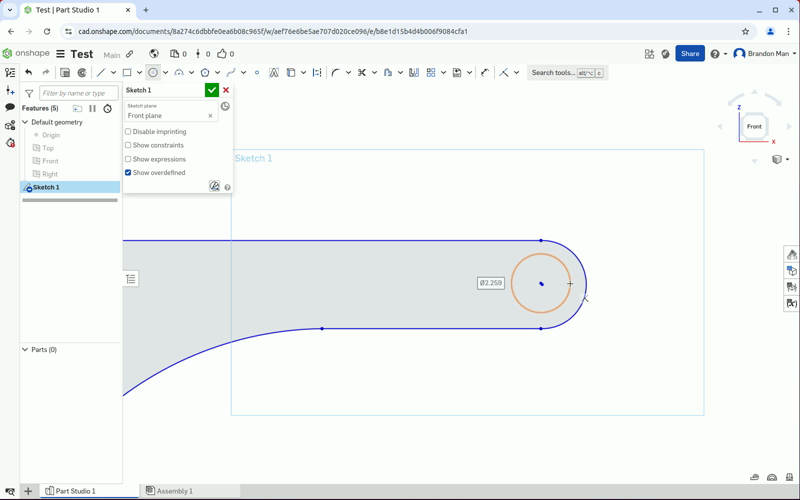
scroll(-6)
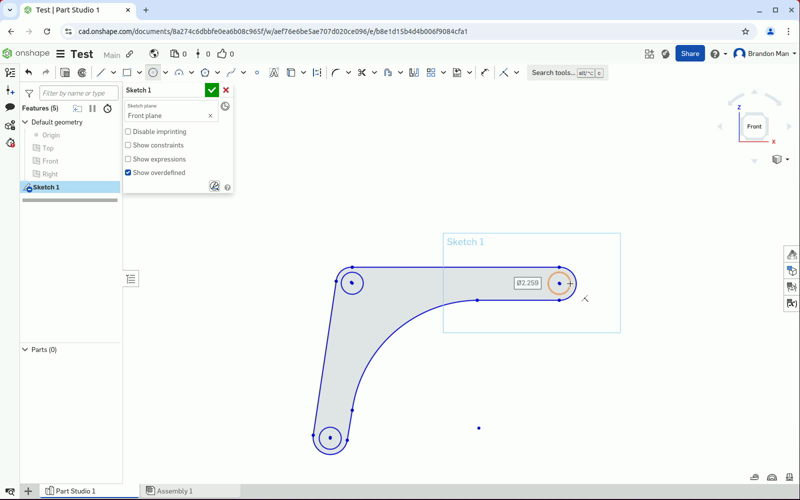
scroll(-6)
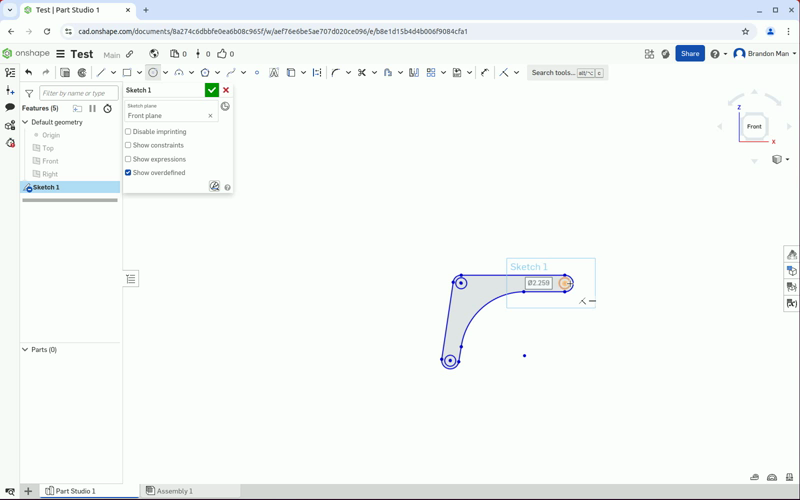
key(esc)
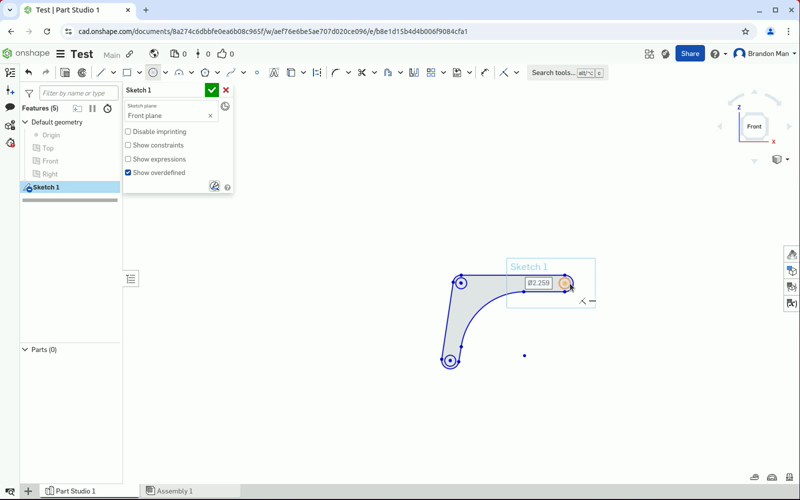
mouse_move(531, 286)
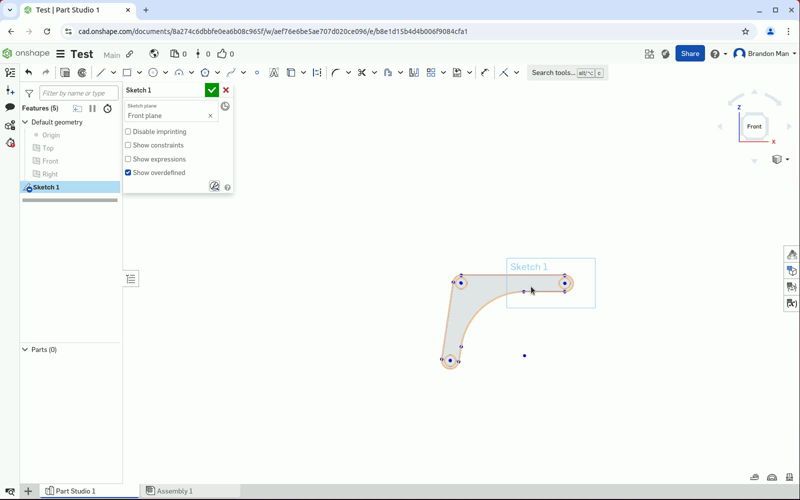
click(531, 286)
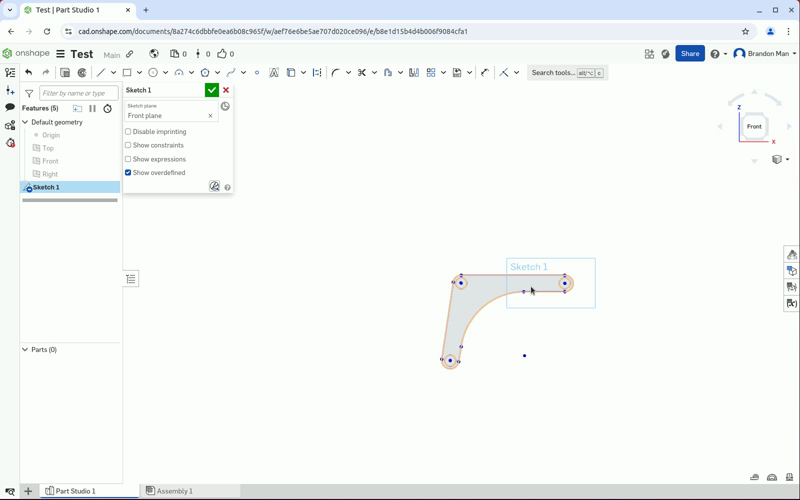
mouse_move(73, 352)
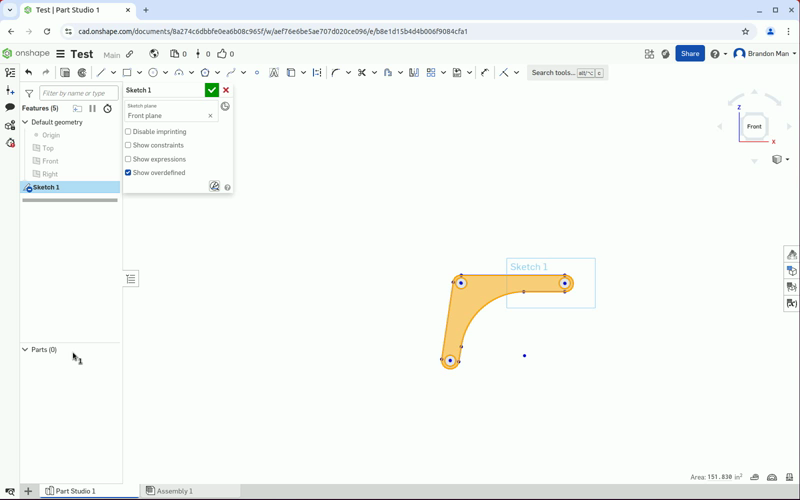
key(shift+y)
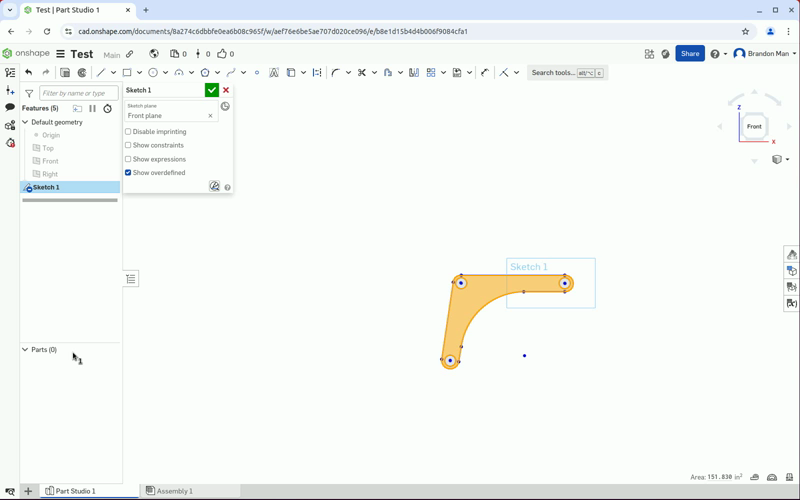
key(shift+e)
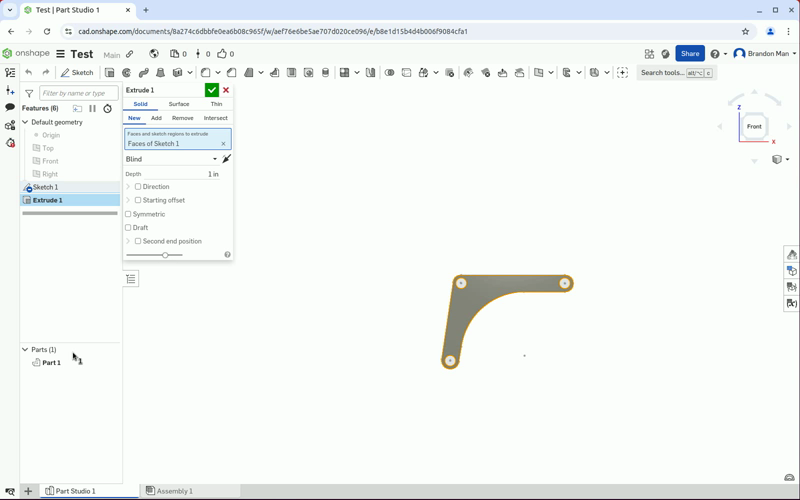
mouse_move(143, 106)
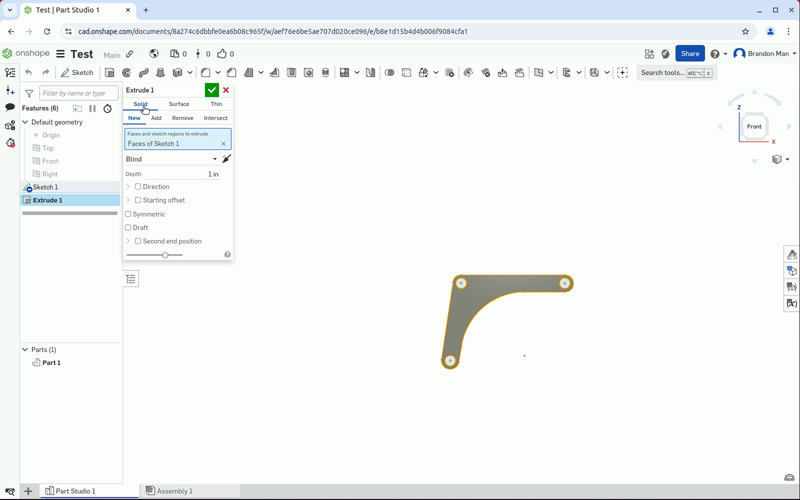
click(143, 106)
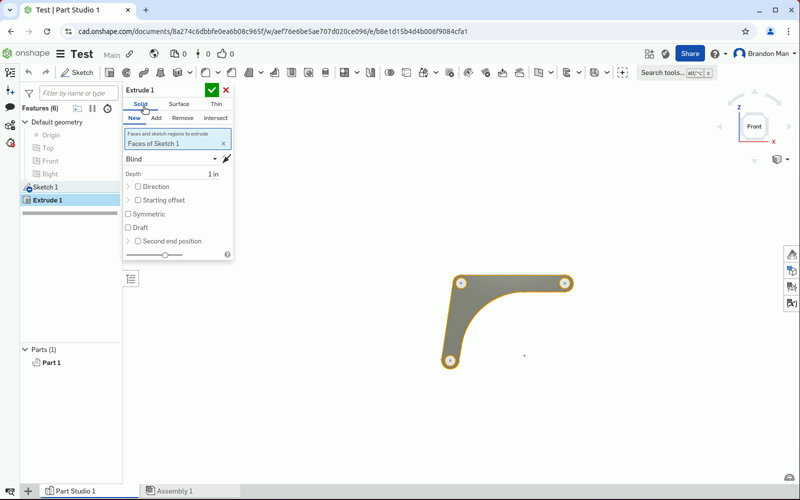
mouse_move(137, 120)
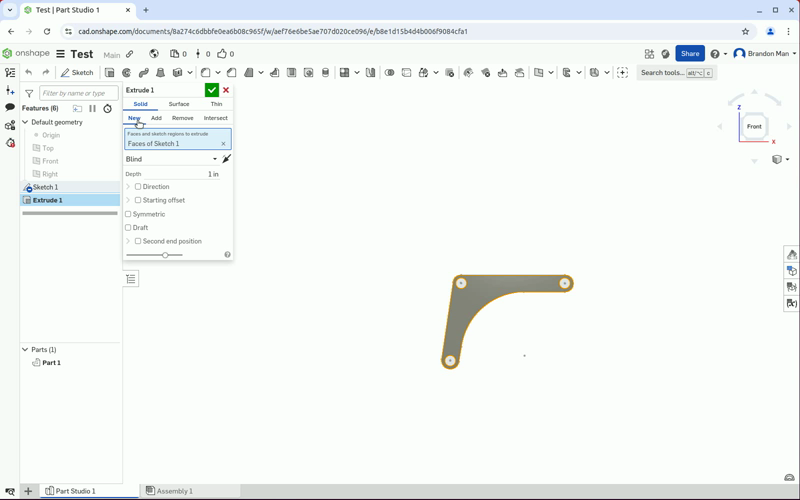
click(137, 120)
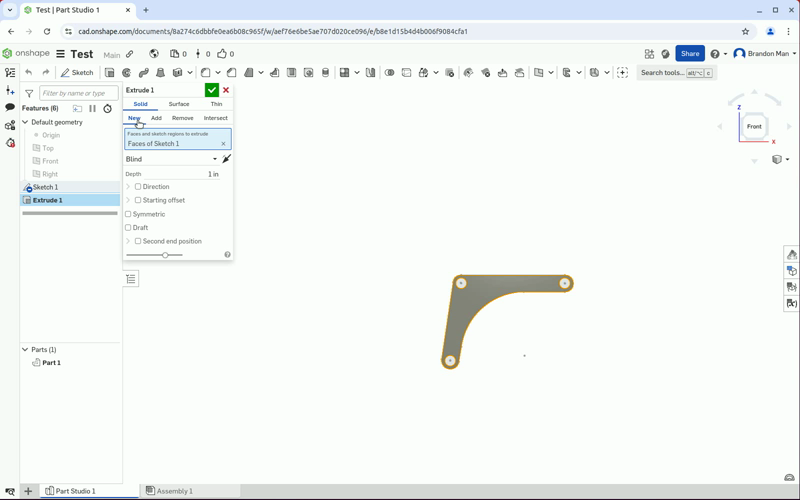
key(tab, 4)
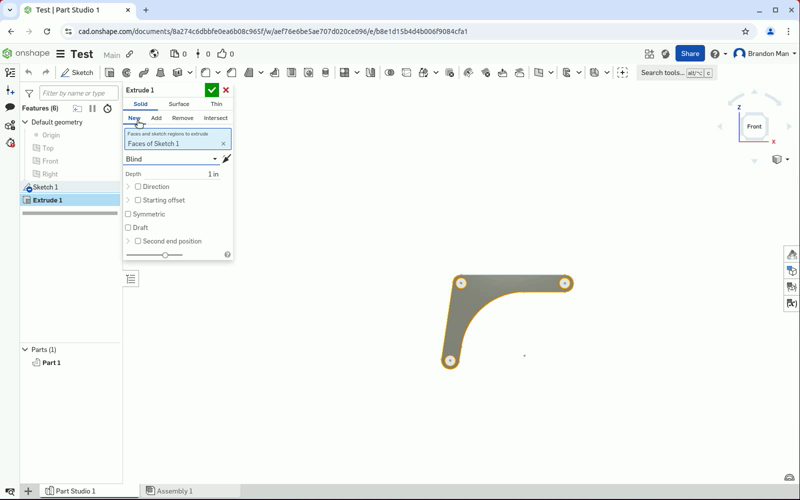
text(2.166)
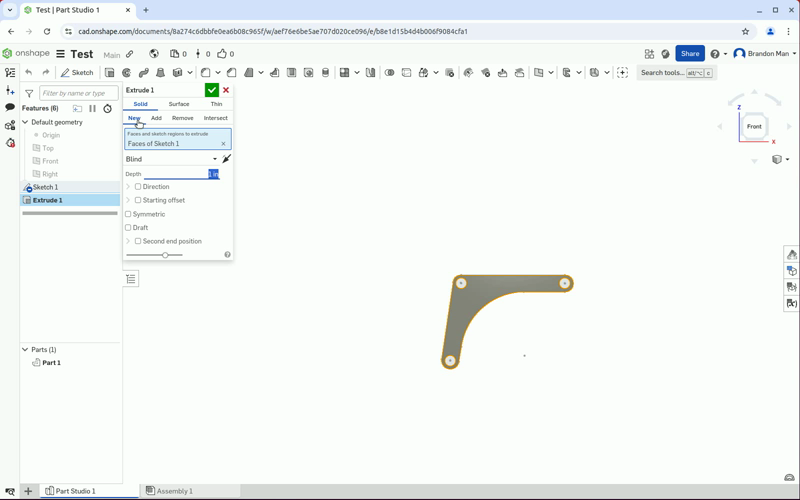
key(enter)
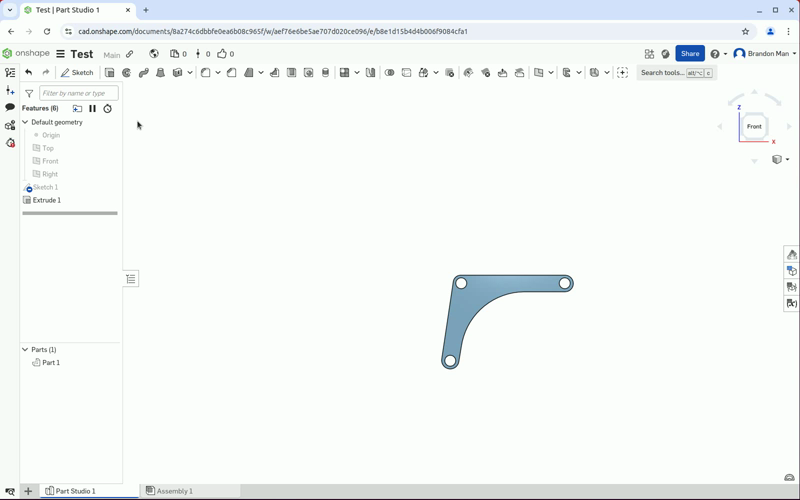
key(shift+h)
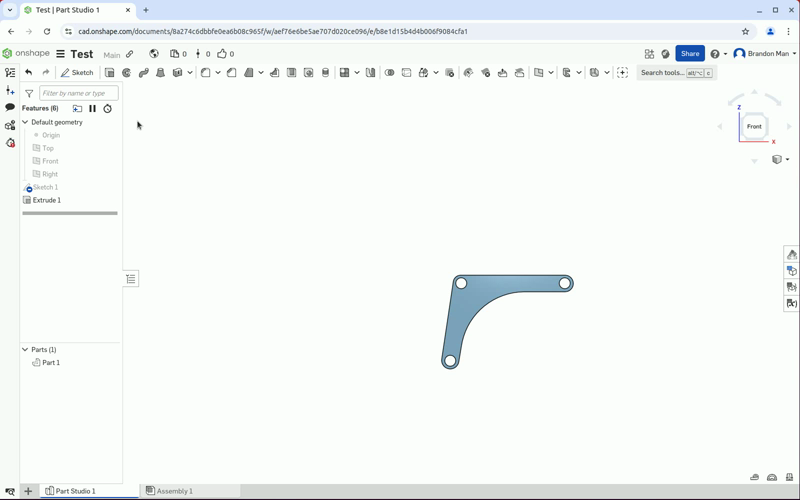
key(shift+h)
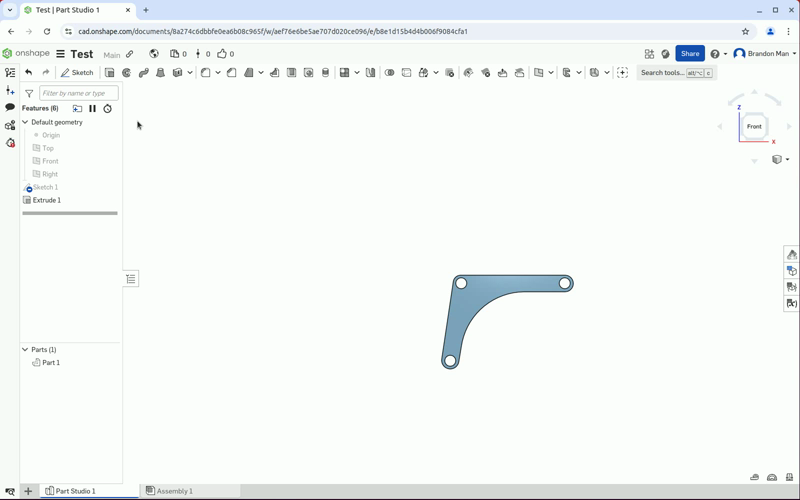
mouse_move(73, 189)
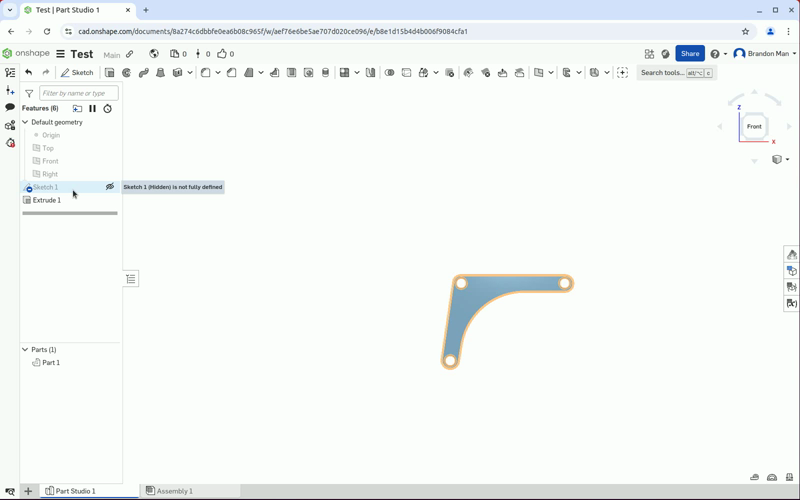
click(73, 189)
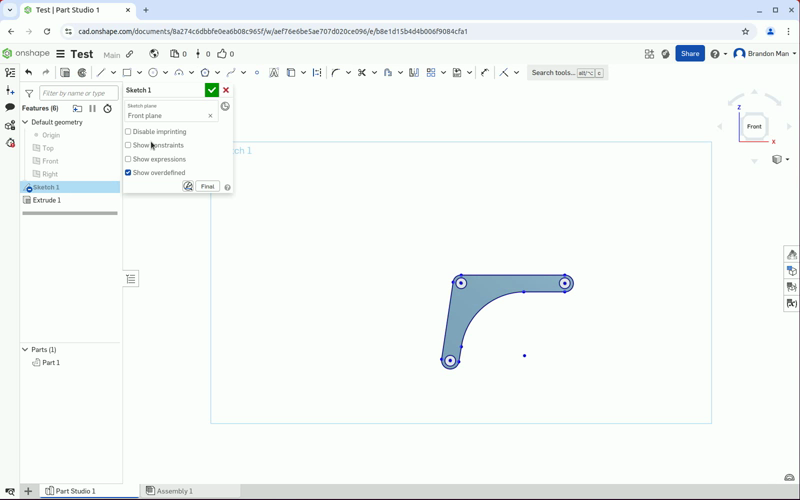
mouse_move(229, 92)
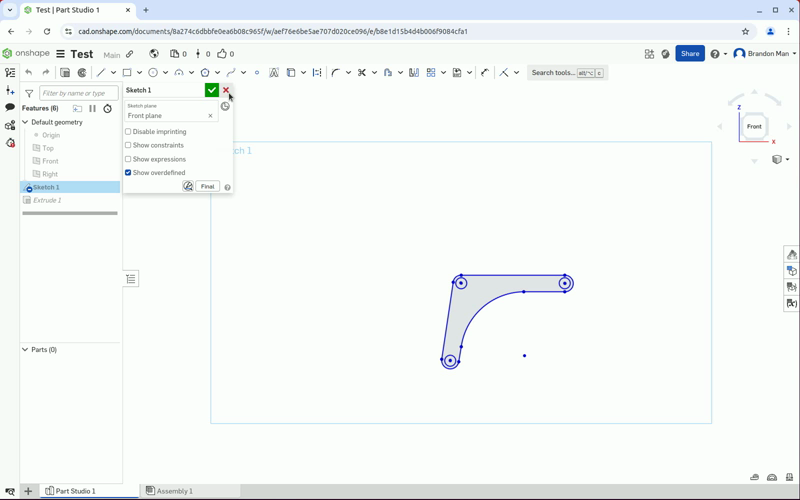
click(229, 92)
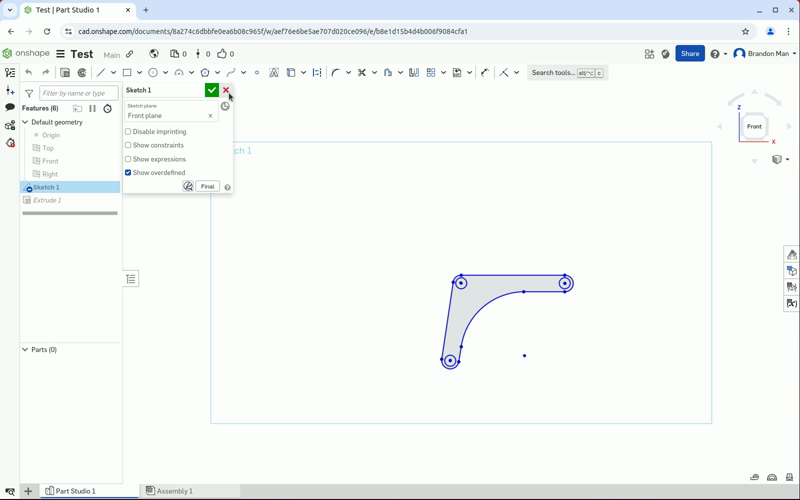
key(shift+s)
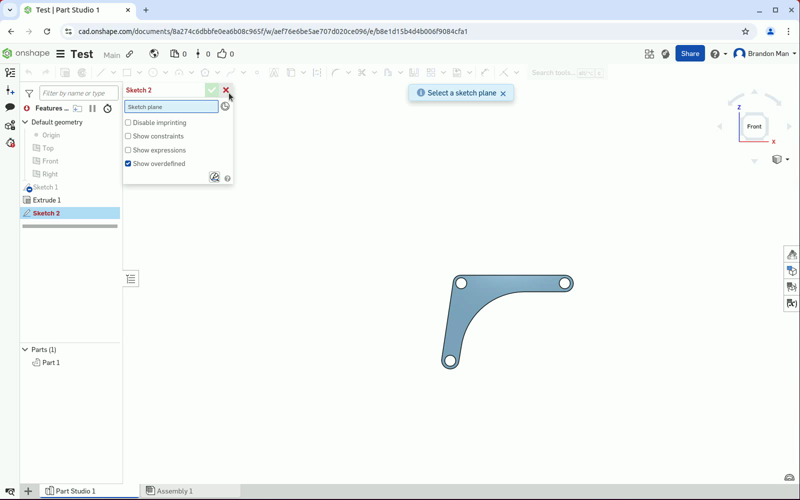
mouse_move(73, 163)
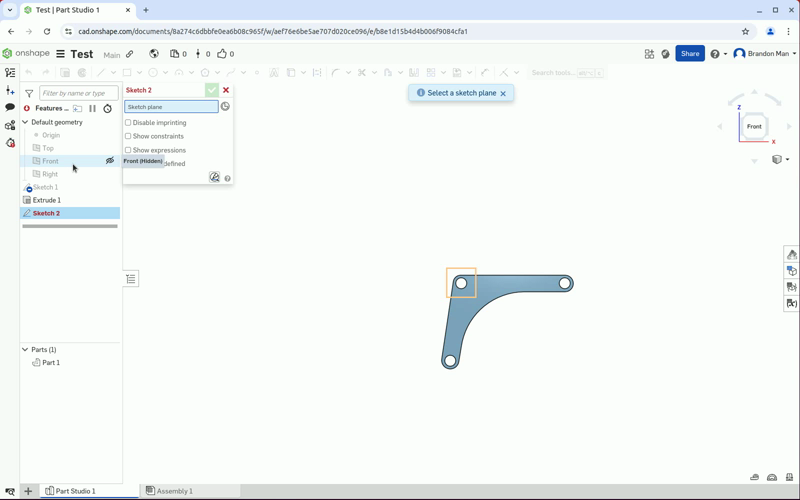
click(73, 163)
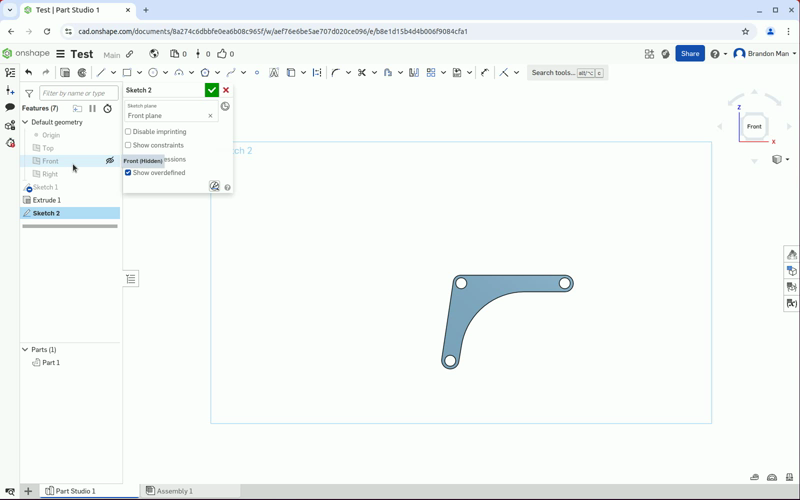
mouse_move(73, 352)
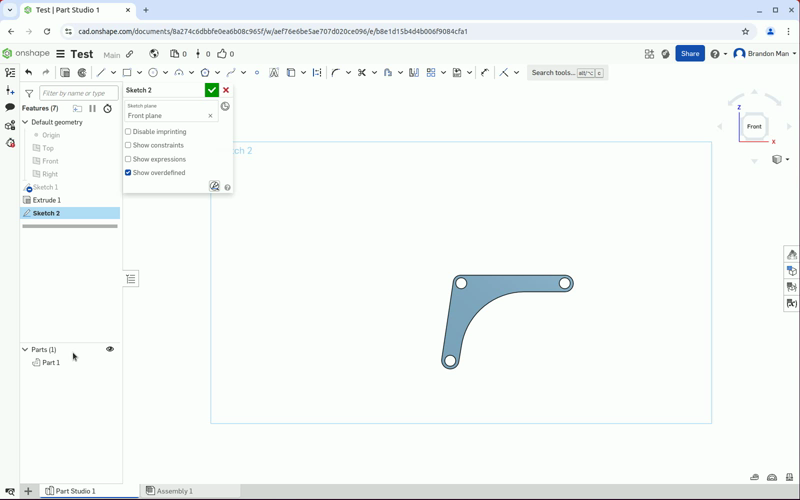
key(y)
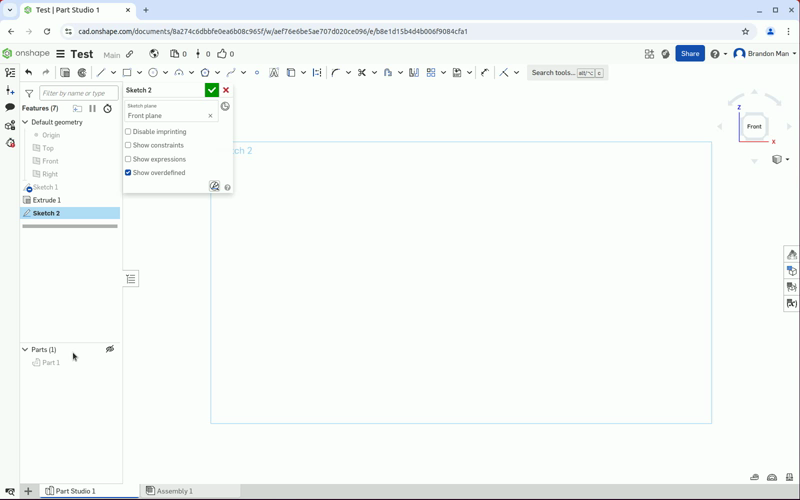
key(c)
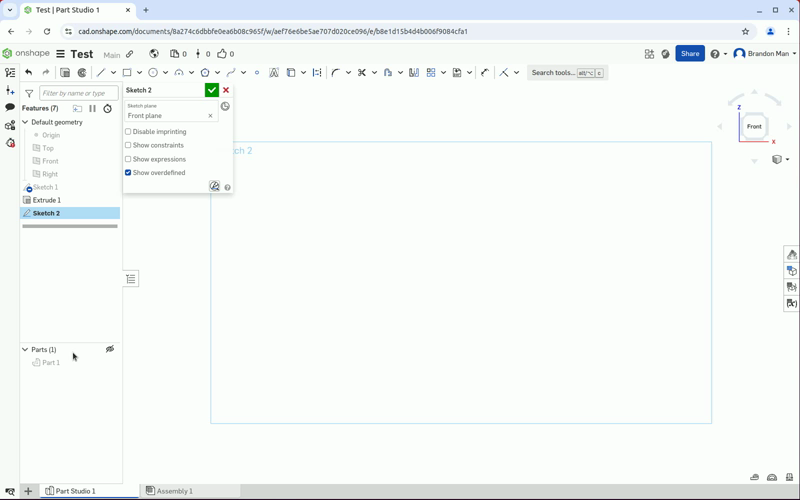
key_down(shift)
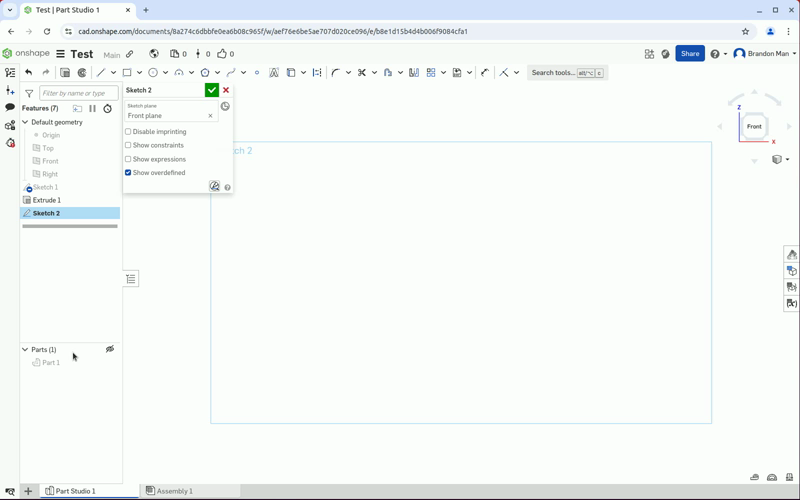
mouse_move(461, 282)
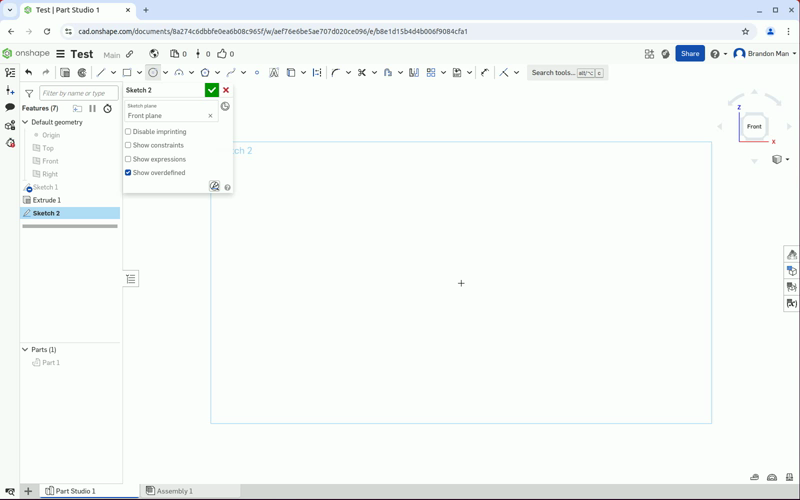
click(461, 282)
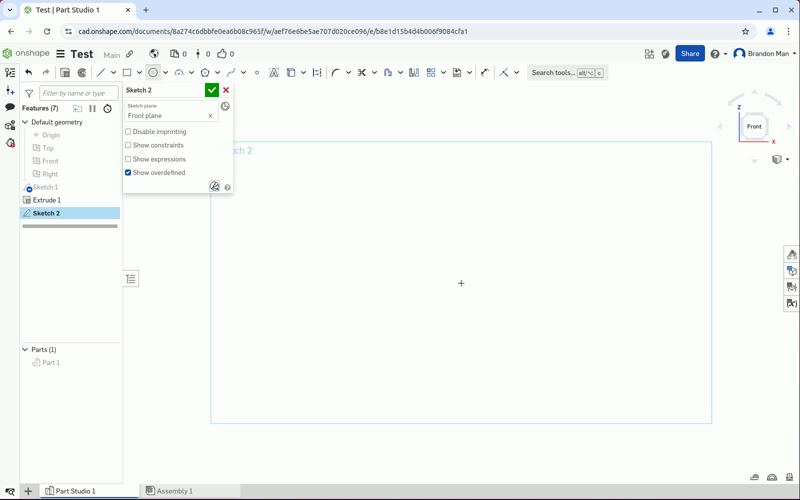
key_up(shift)
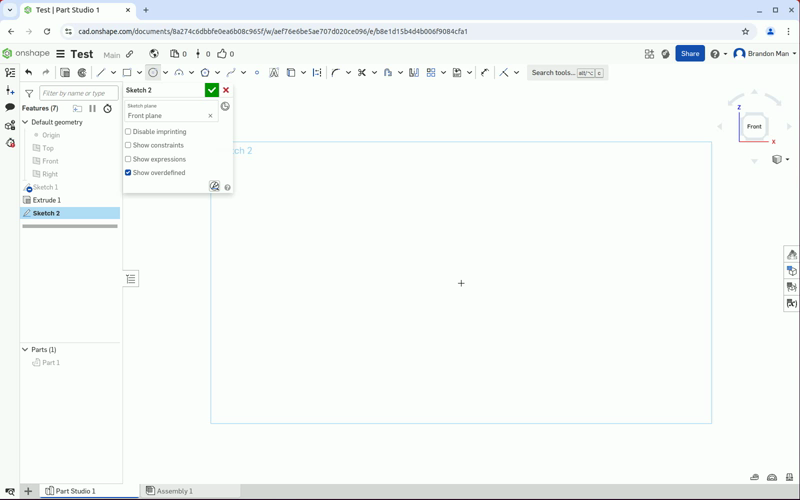
mouse_move(464, 282)
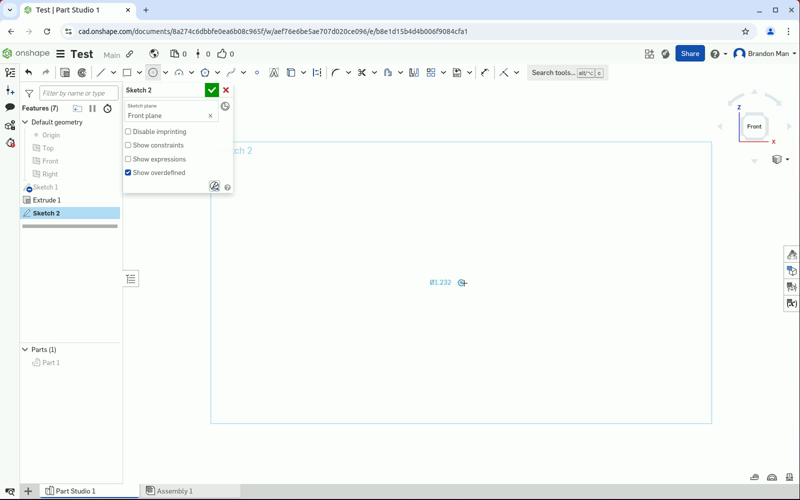
click(464, 282)
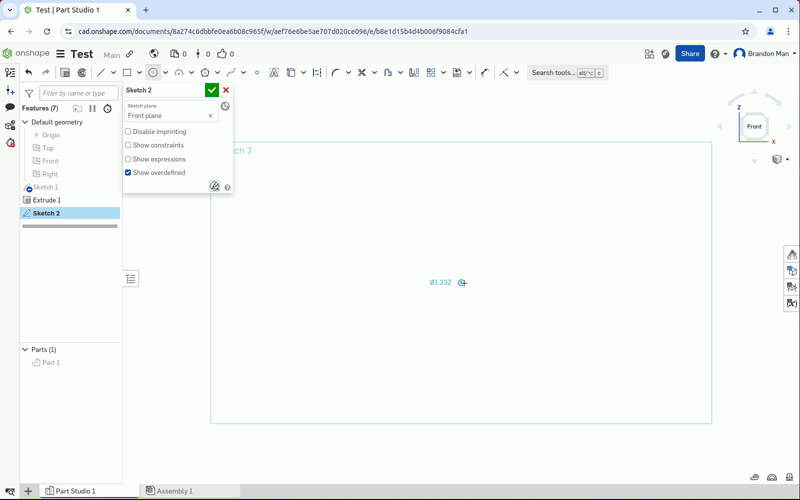
key(esc)
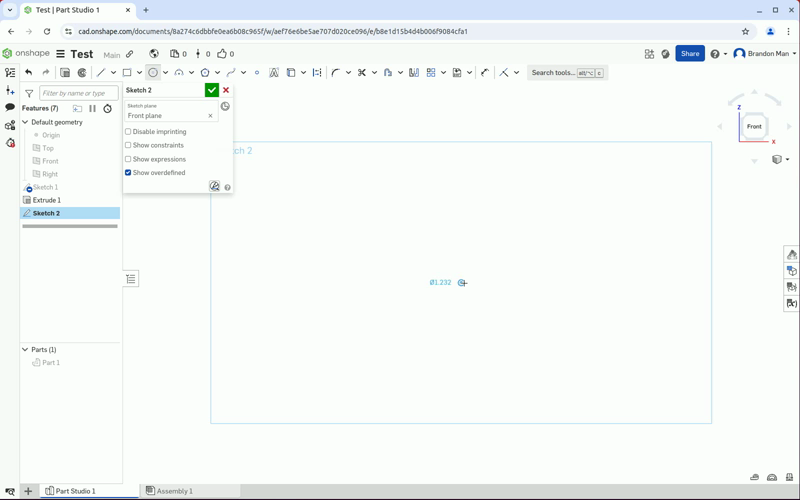
mouse_move(460, 282)
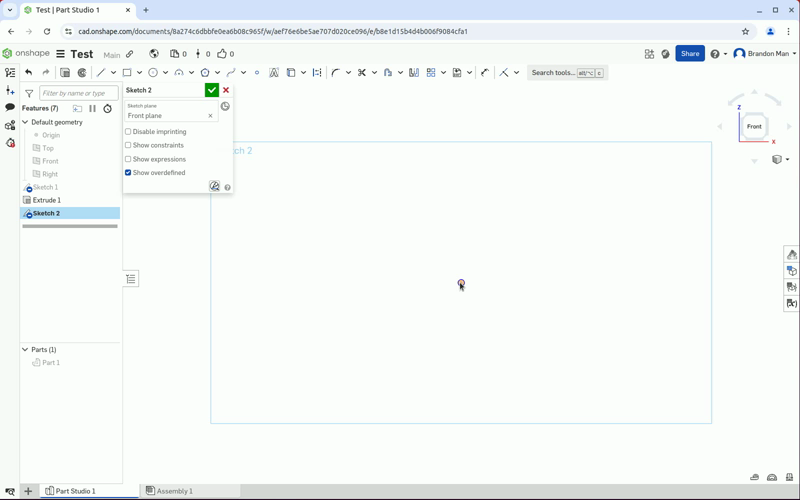
scroll(6)
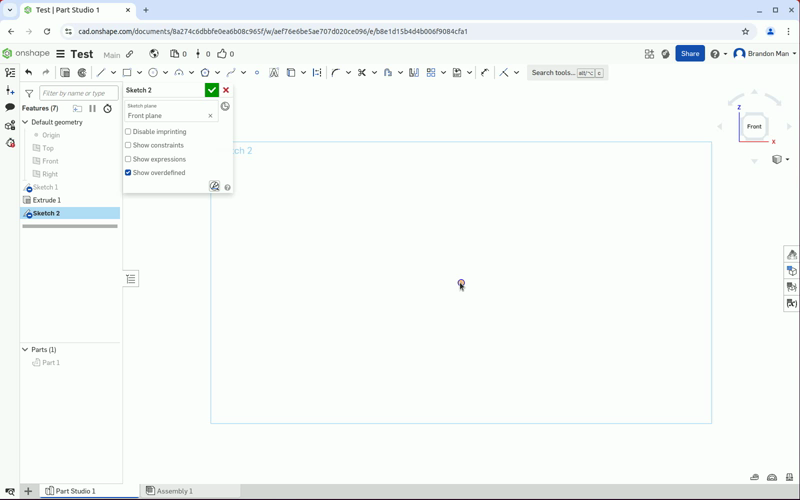
scroll(6)
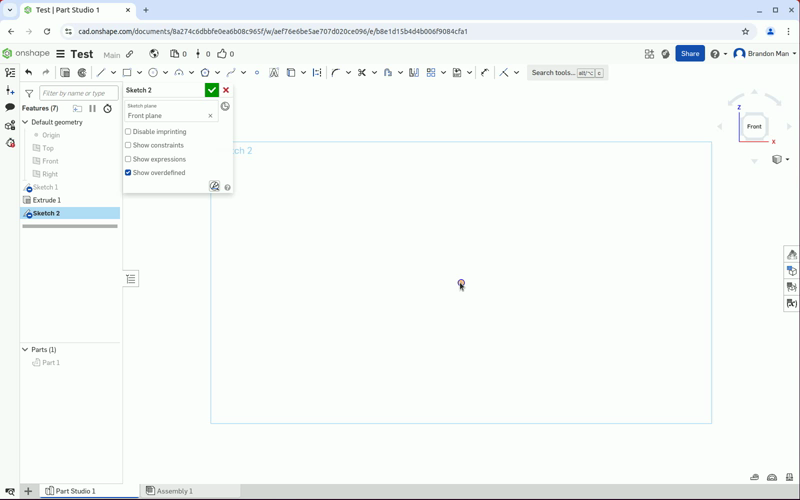
scroll(6)
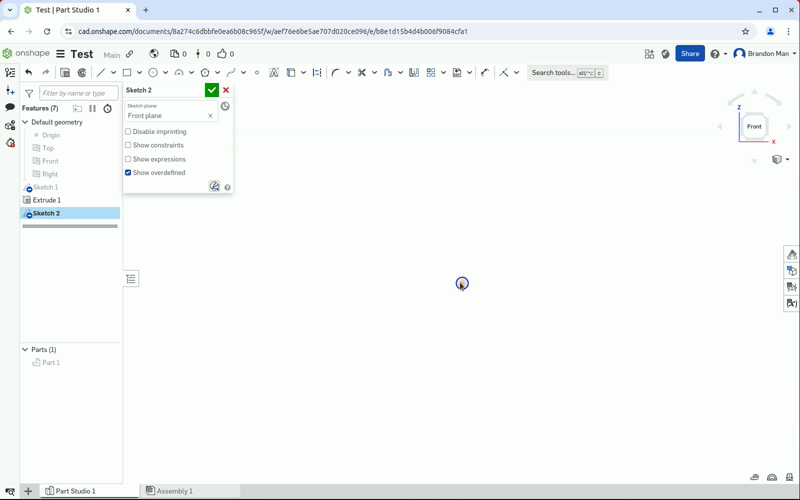
scroll(6)
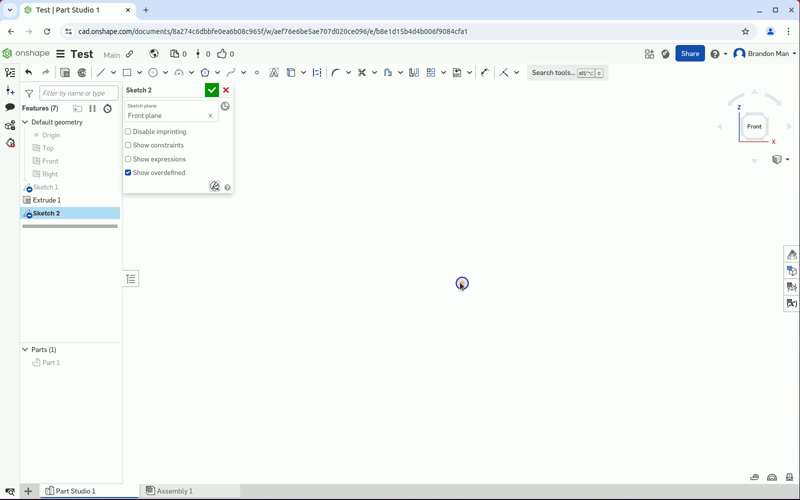
scroll(6)
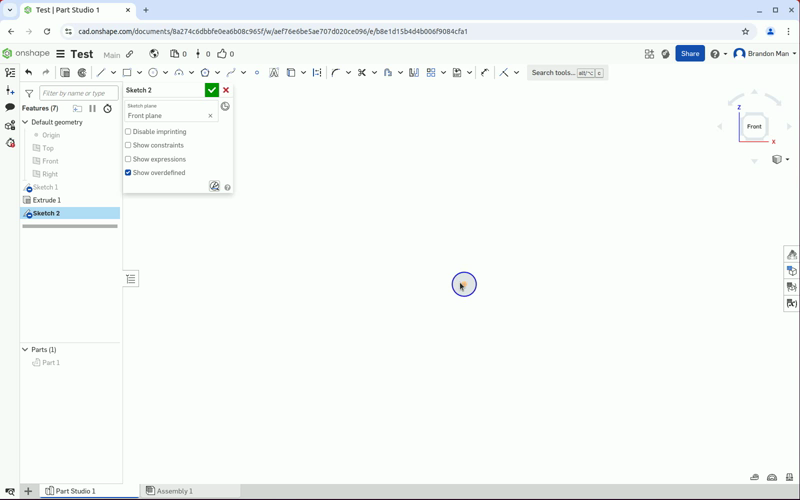
scroll(6)
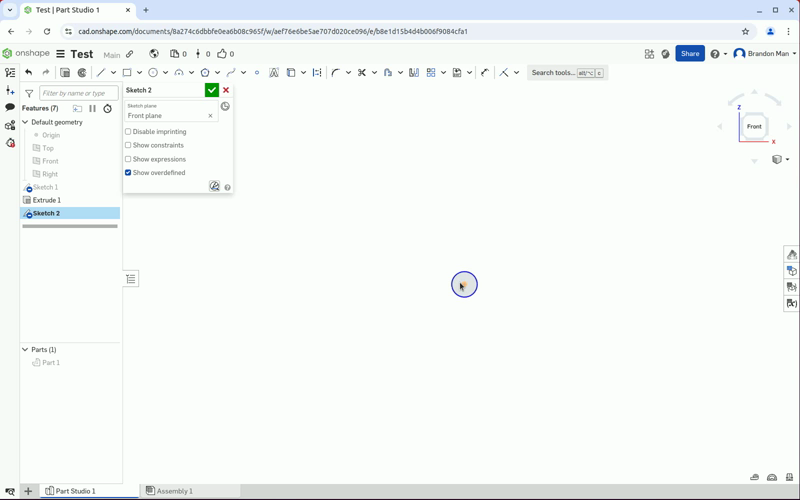
scroll(6)
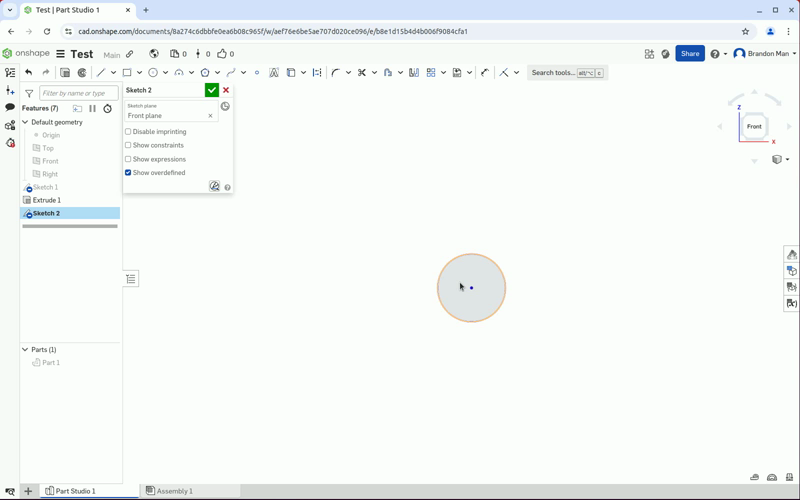
click(460, 282)
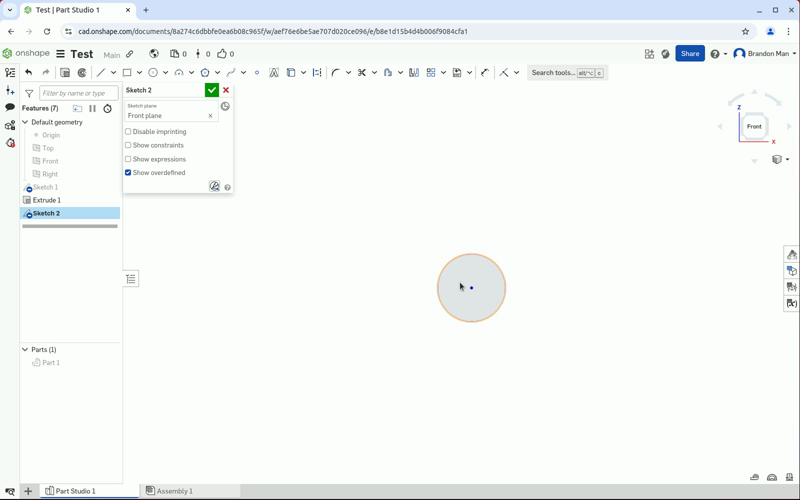
scroll(-6)
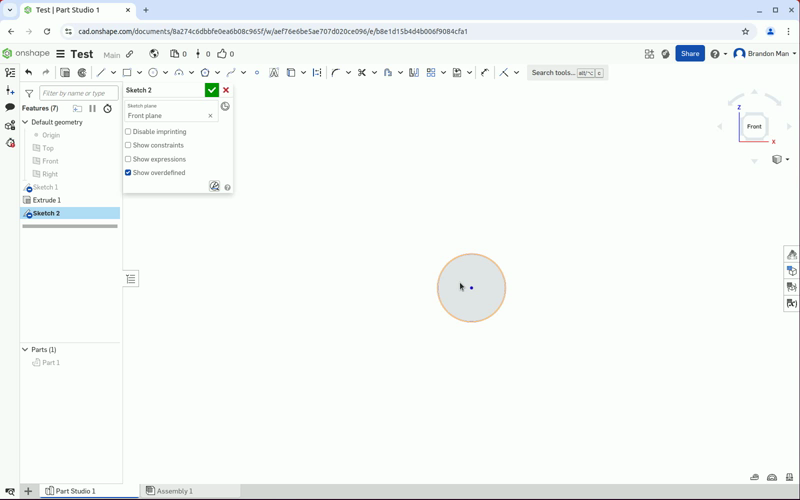
scroll(-6)
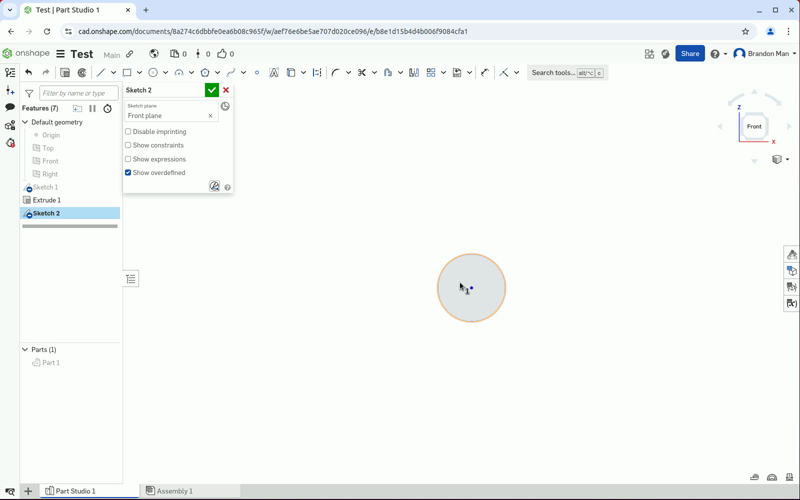
scroll(-6)
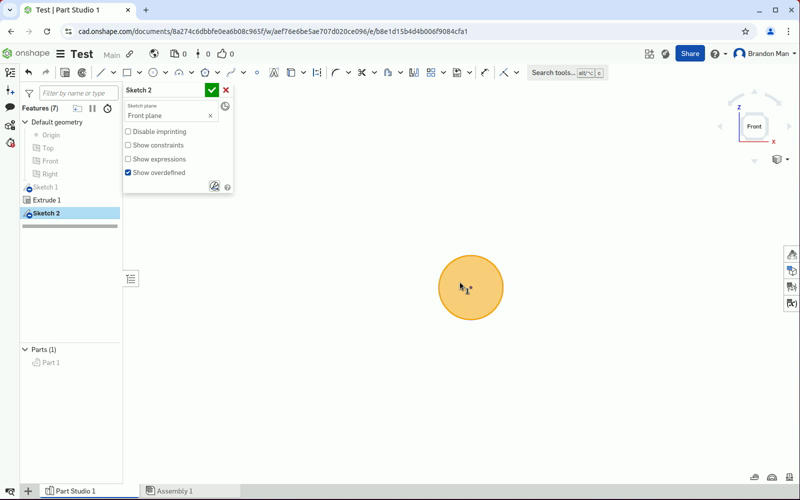
scroll(-6)
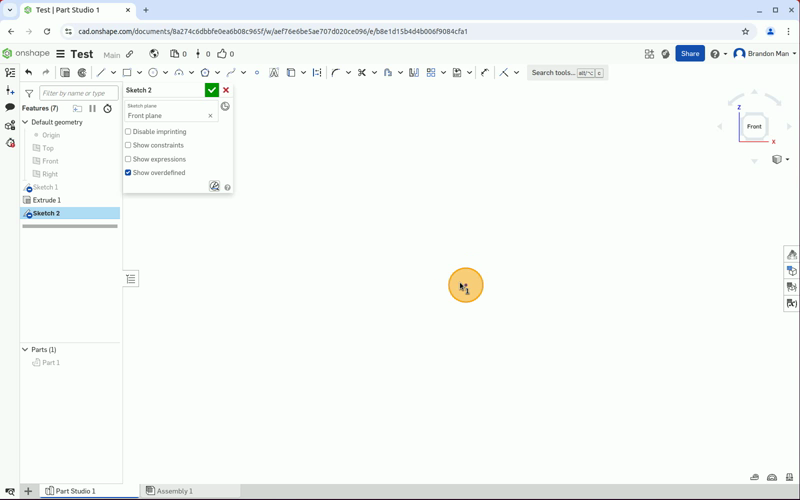
scroll(-6)
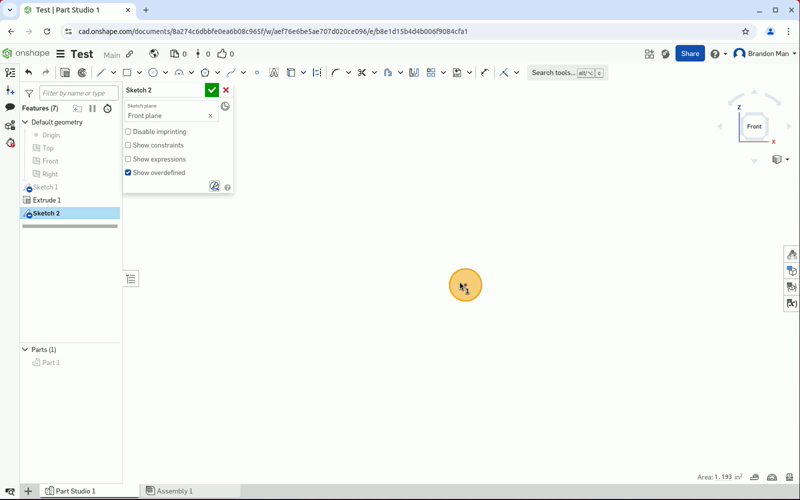
scroll(-6)
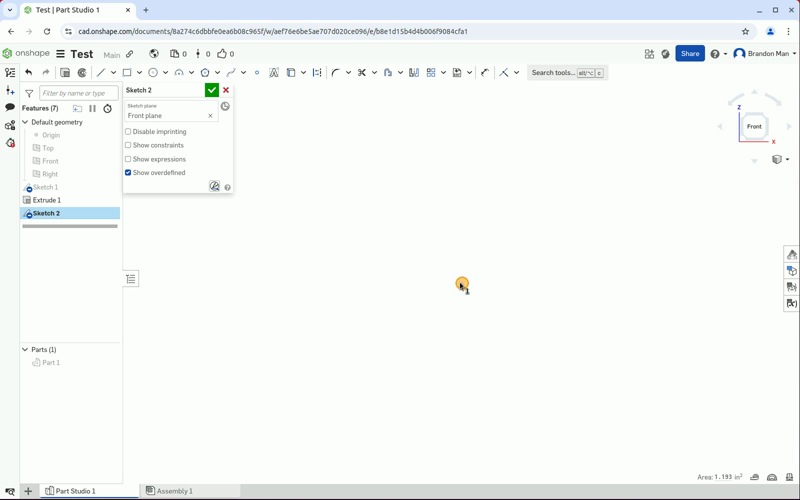
scroll(-6)
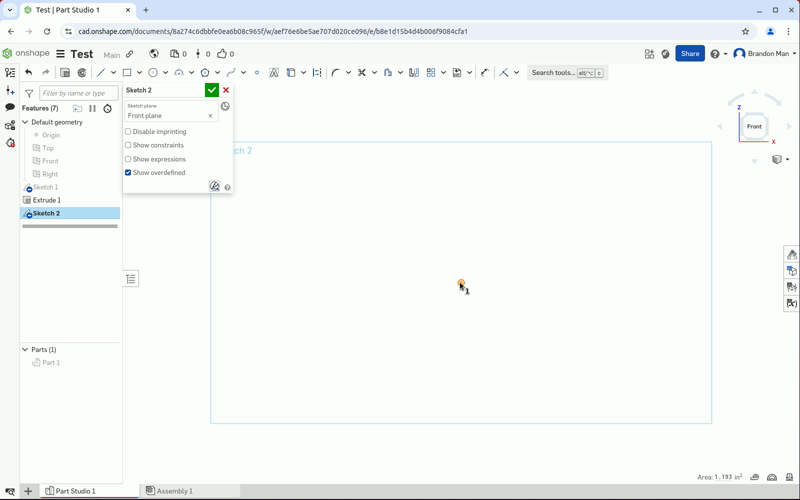
mouse_move(73, 352)
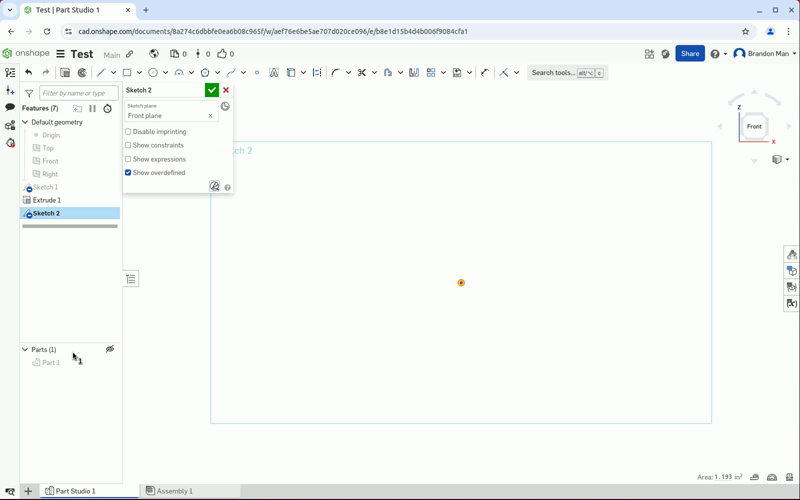
key(shift+y)
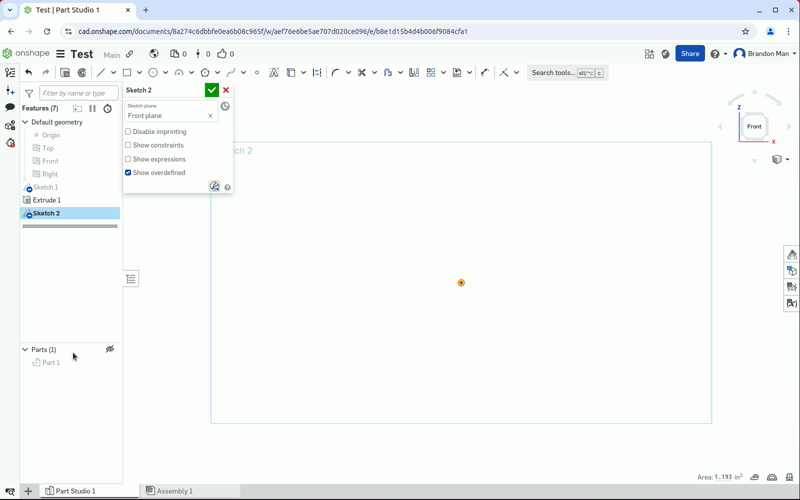
key(shift+e)
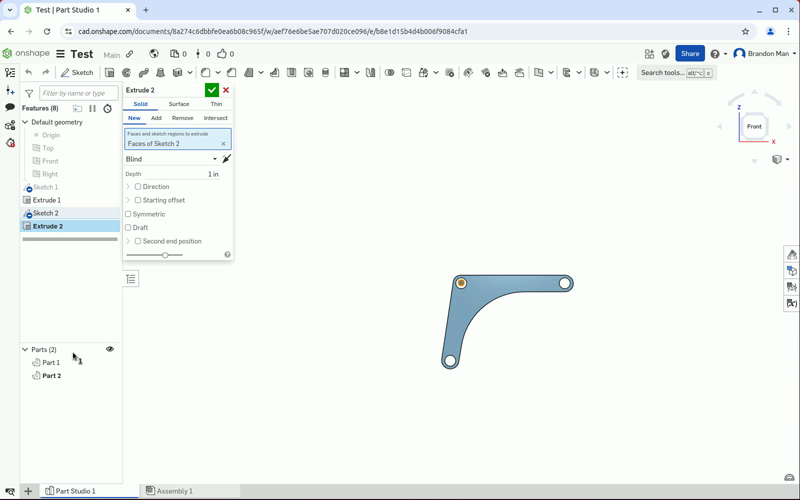
mouse_move(143, 106)
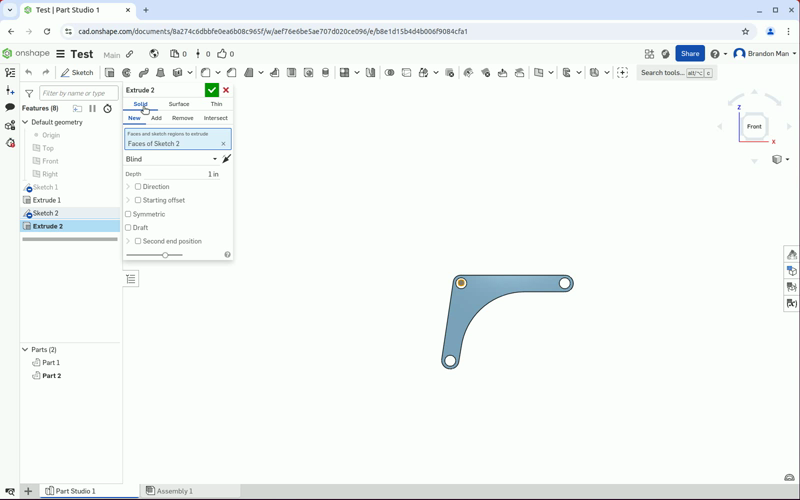
click(143, 106)
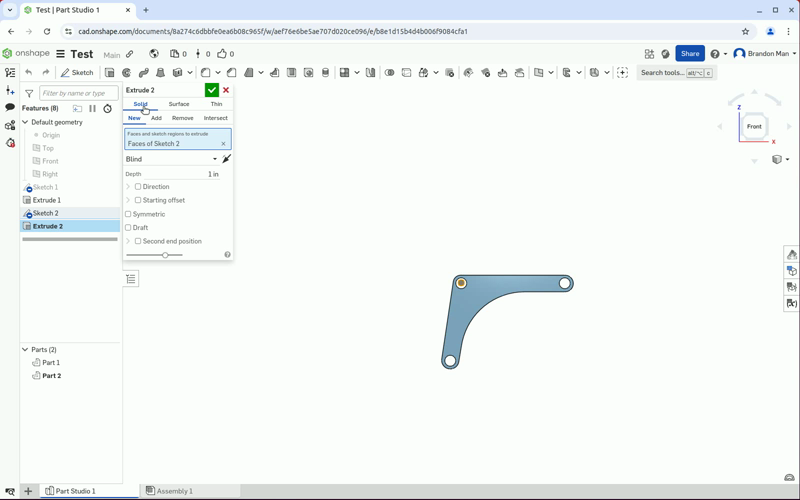
mouse_move(137, 120)
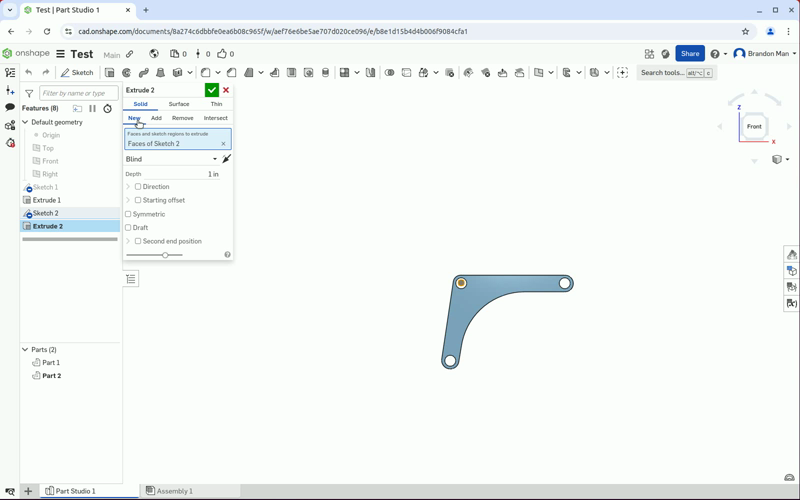
click(137, 120)
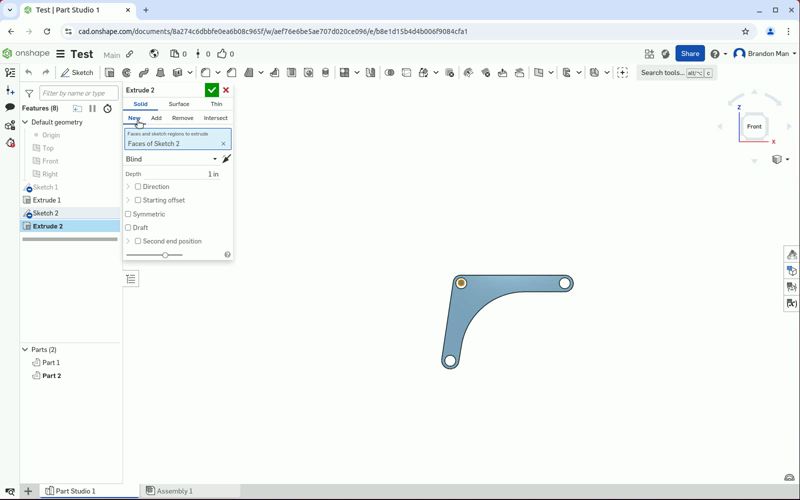
key(tab, 4)
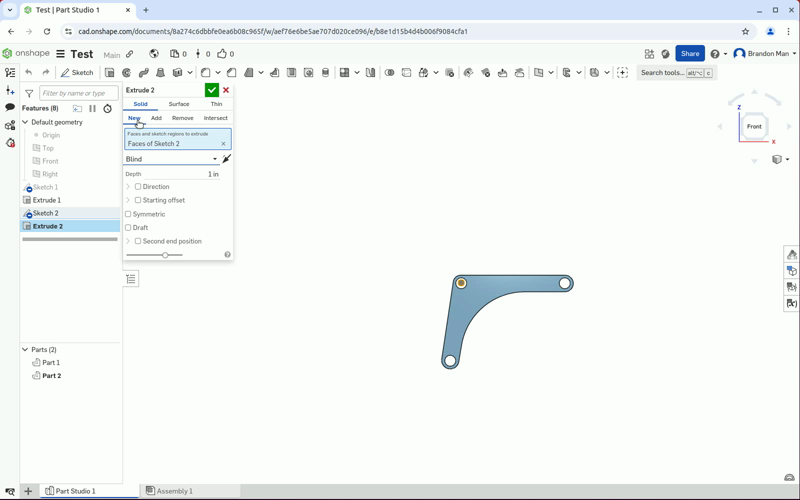
text(2.166)
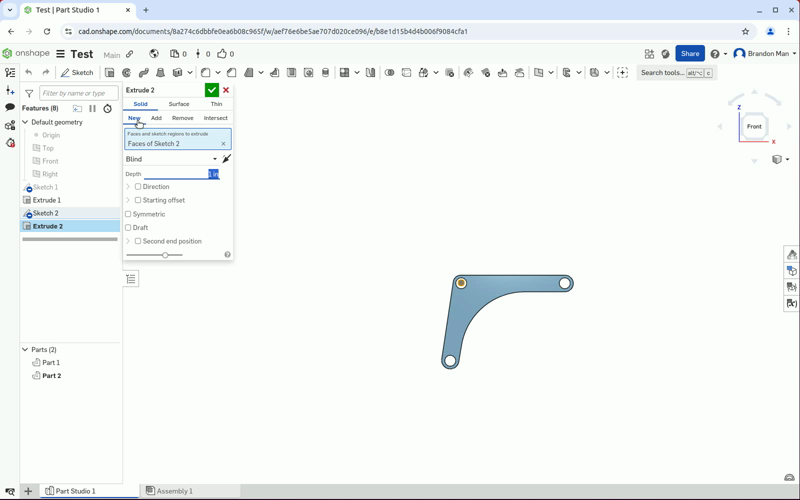
key(enter)
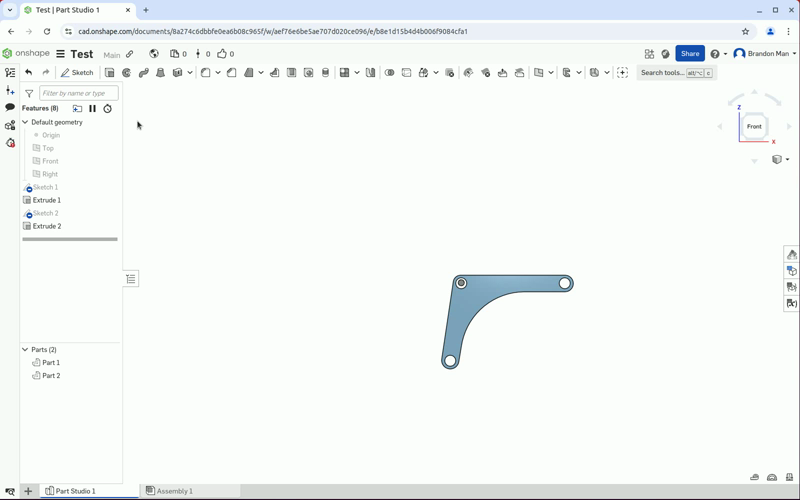
key(shift+h)
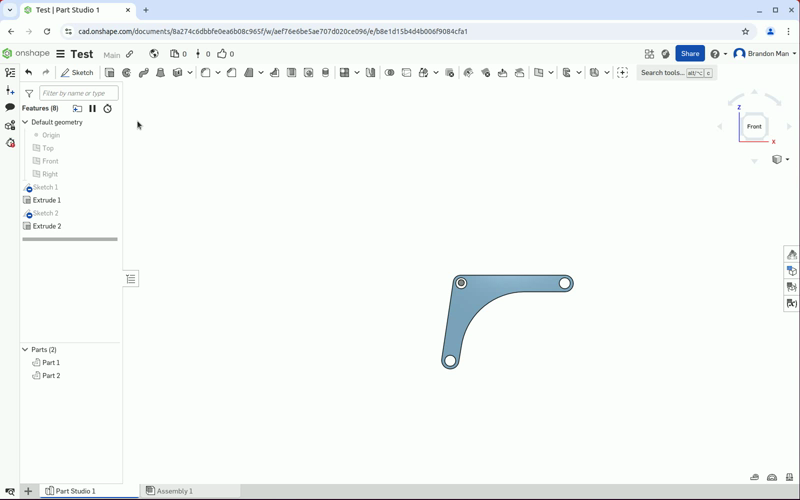
key(shift+h)
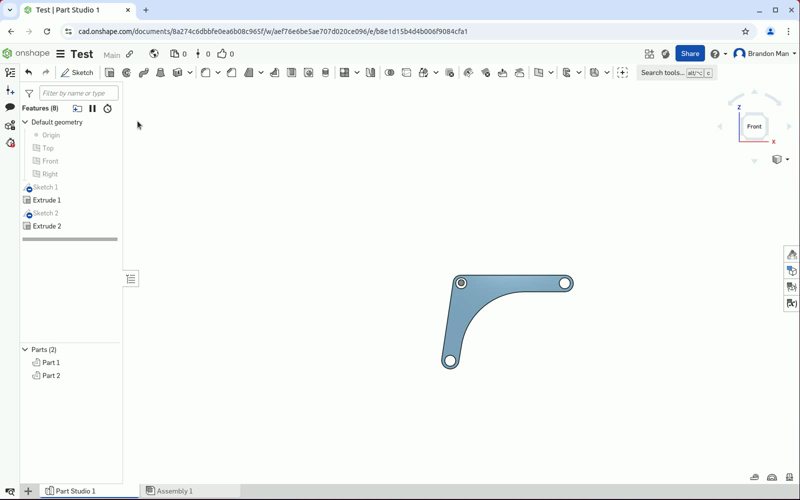
mouse_move(73, 189)
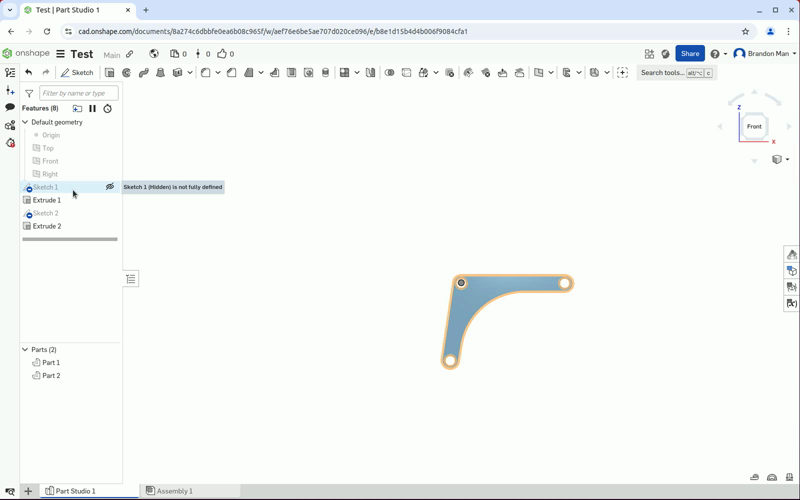
click(73, 189)
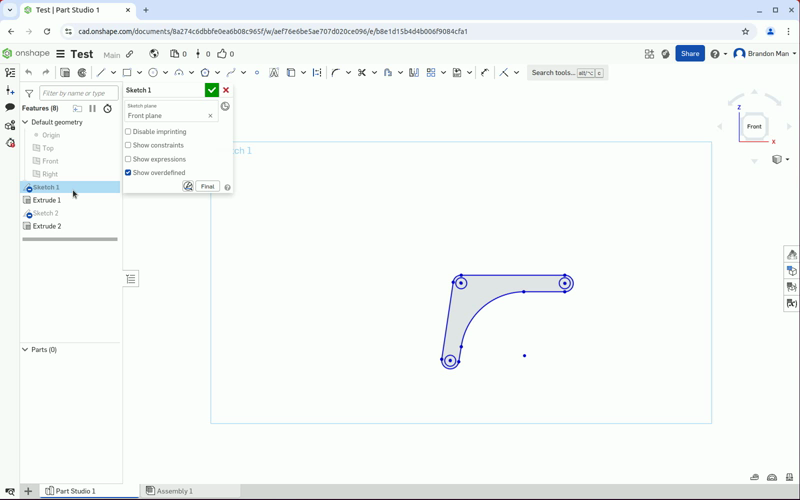
mouse_move(229, 92)
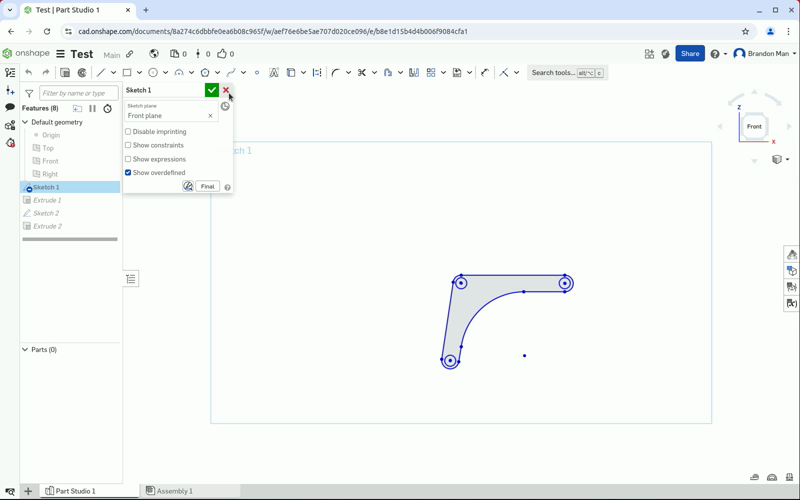
click(229, 92)
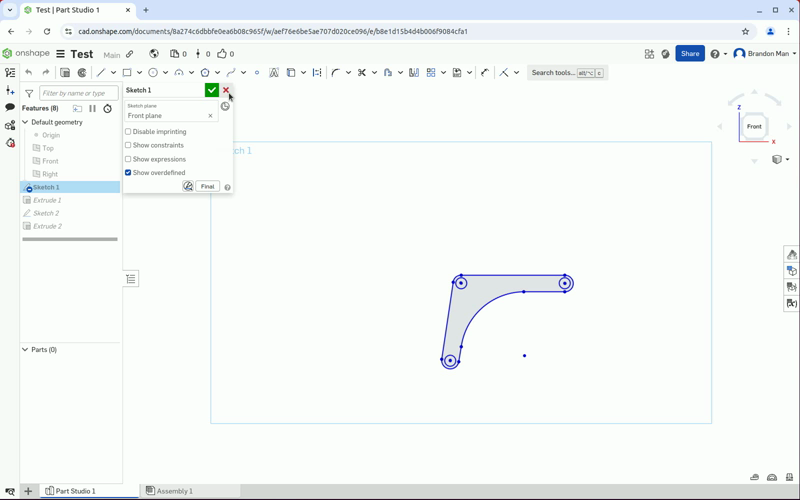
key(shift+s)
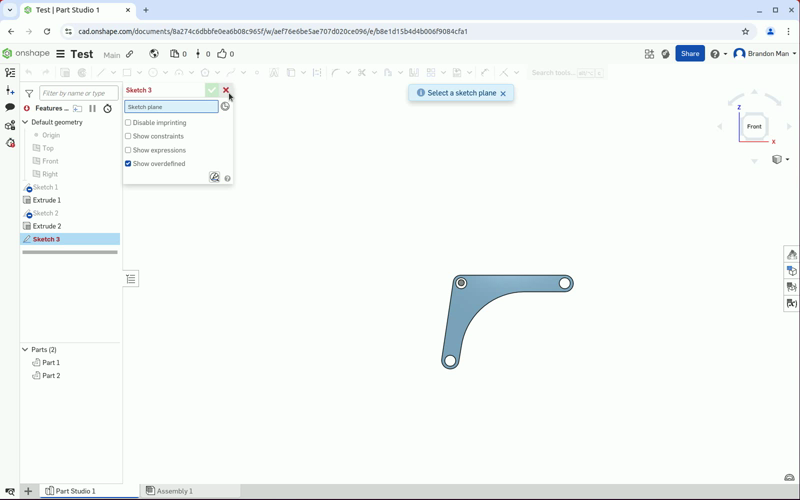
mouse_move(73, 163)
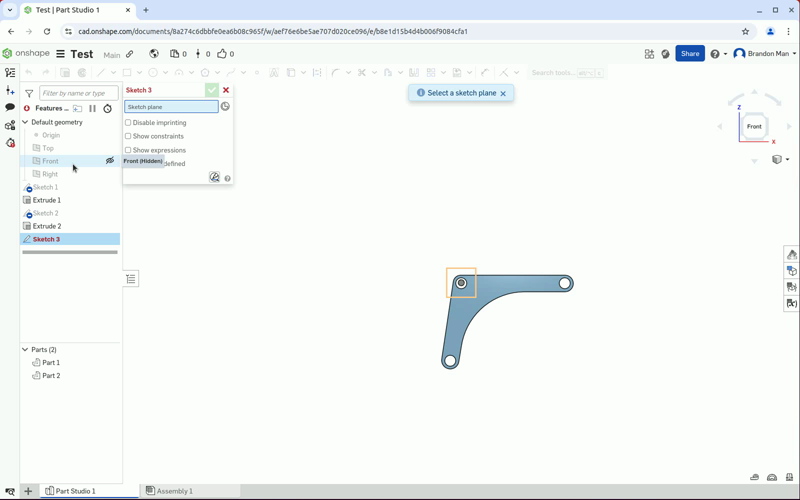
click(73, 163)
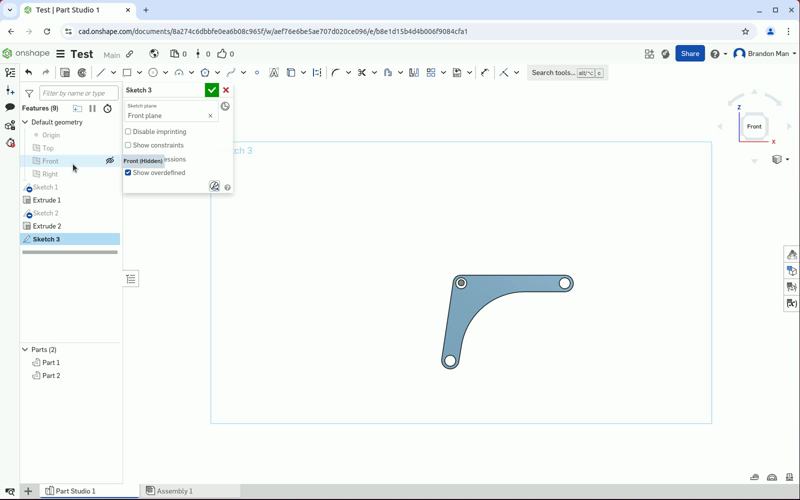
mouse_move(73, 352)
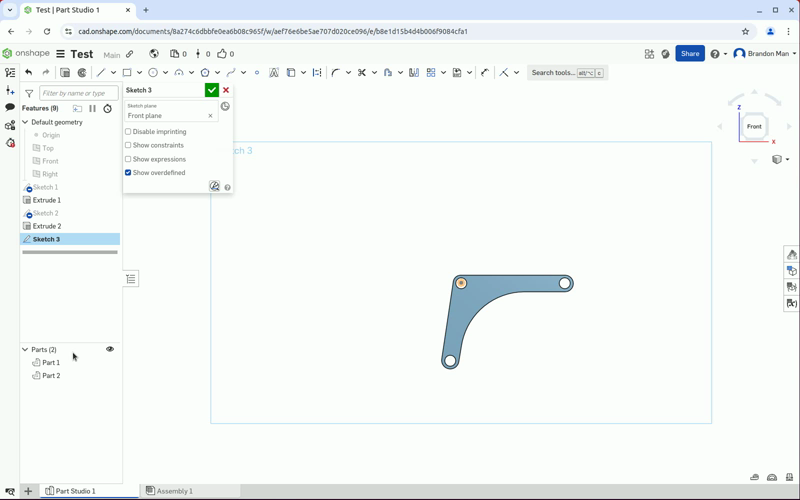
key(y)
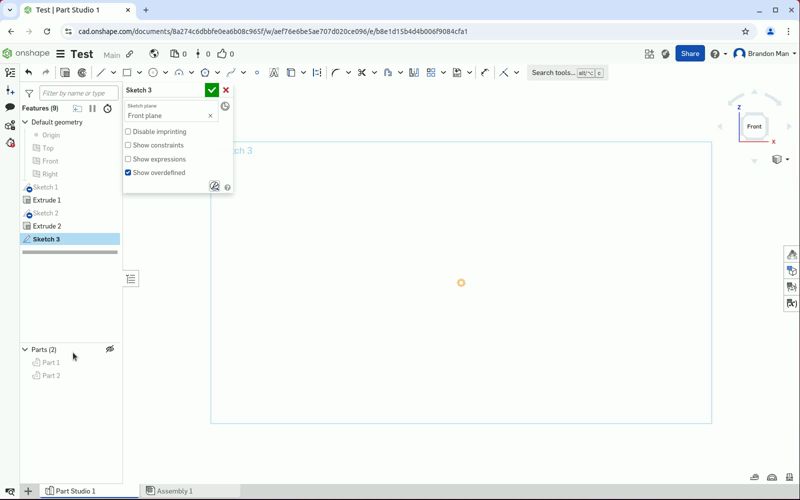
key(c)
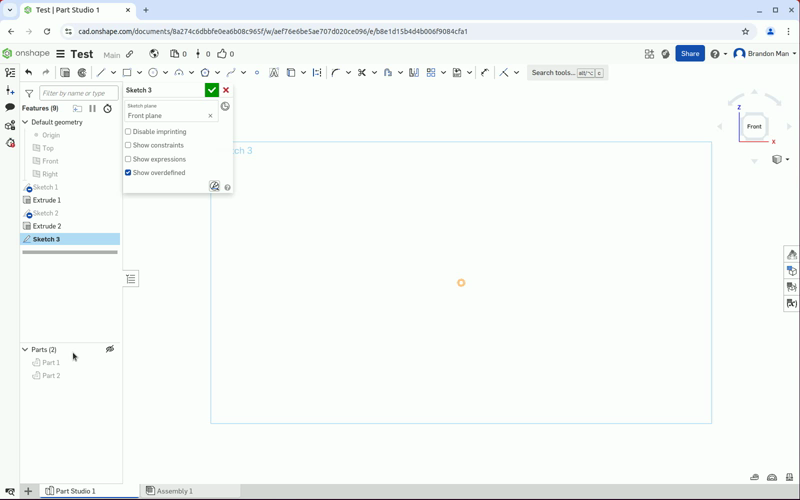
key_down(shift)
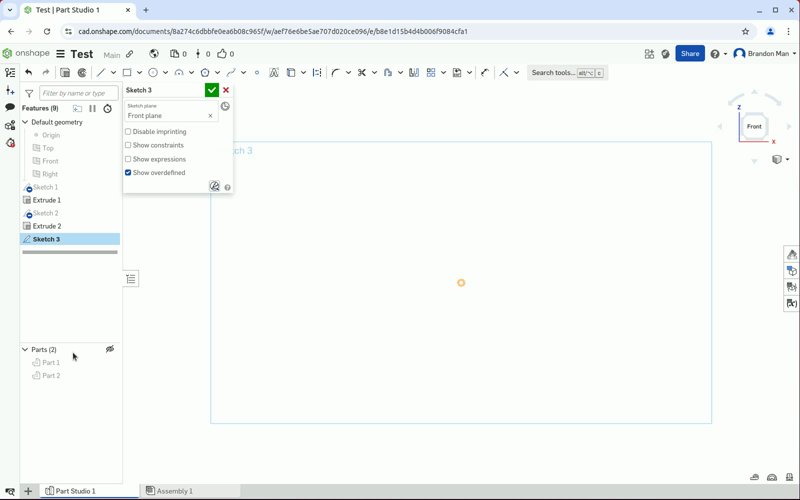
mouse_move(450, 360)
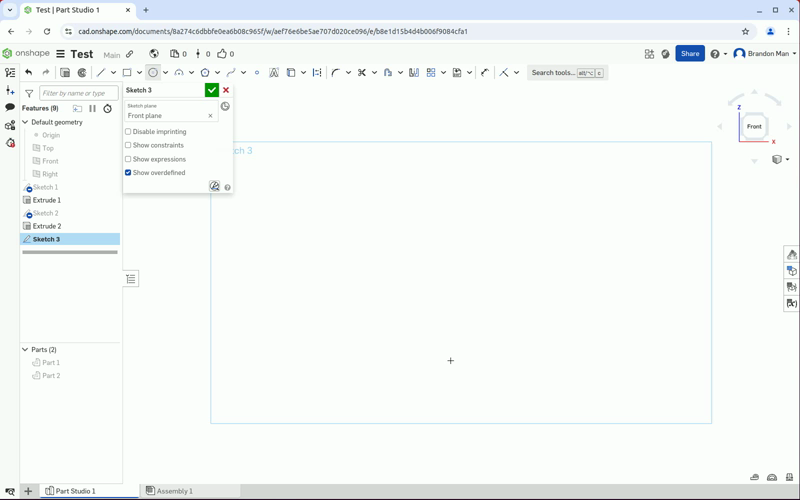
click(450, 360)
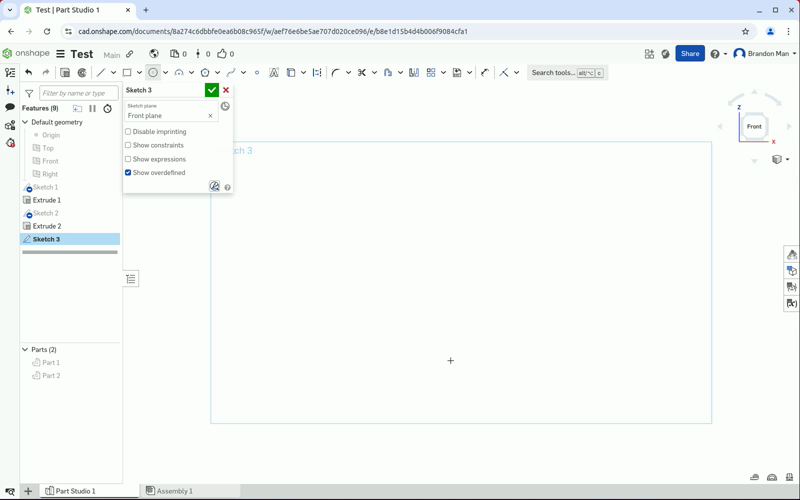
key_up(shift)
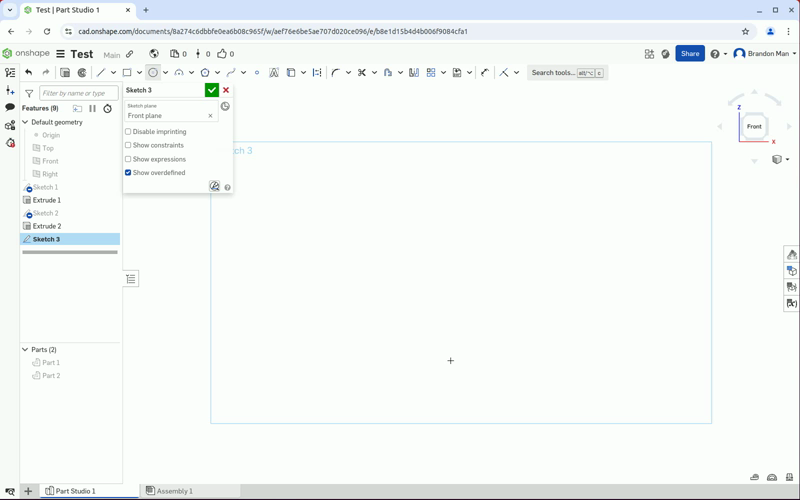
mouse_move(453, 360)
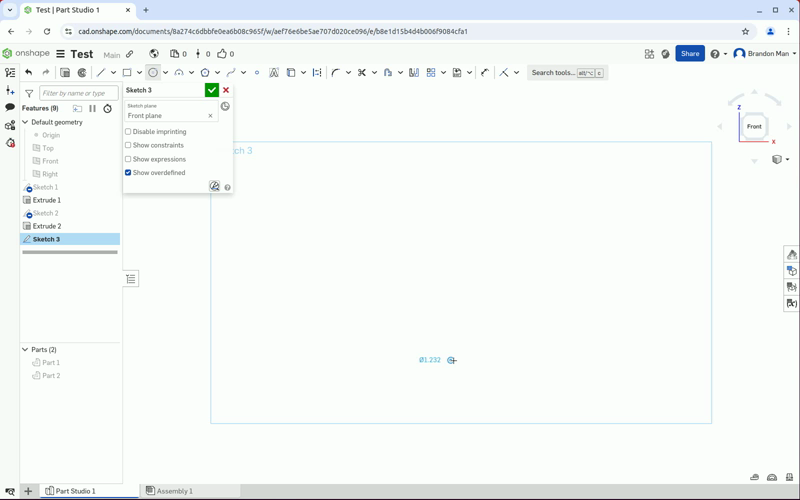
click(453, 360)
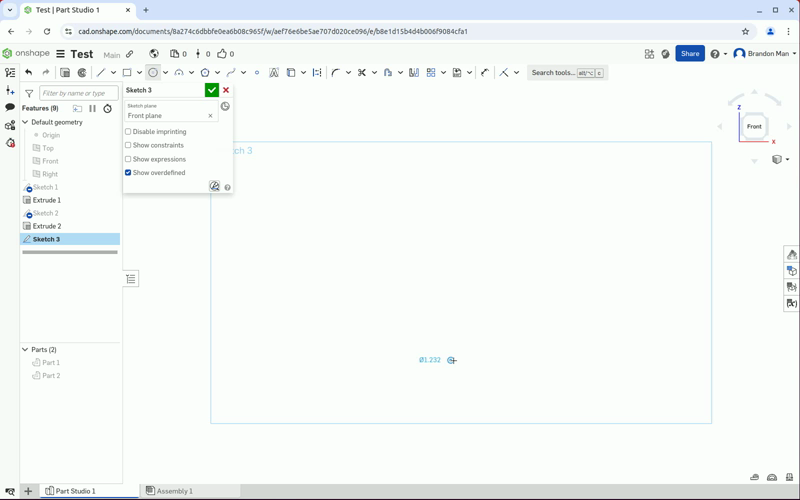
key(esc)
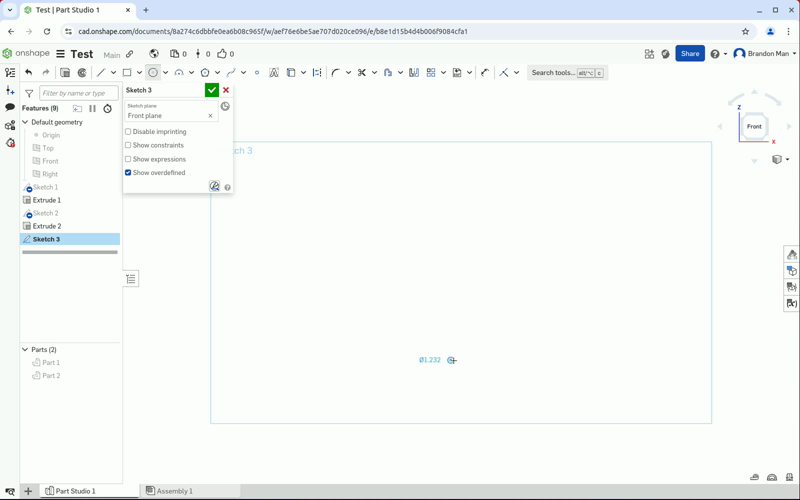
mouse_move(452, 361)
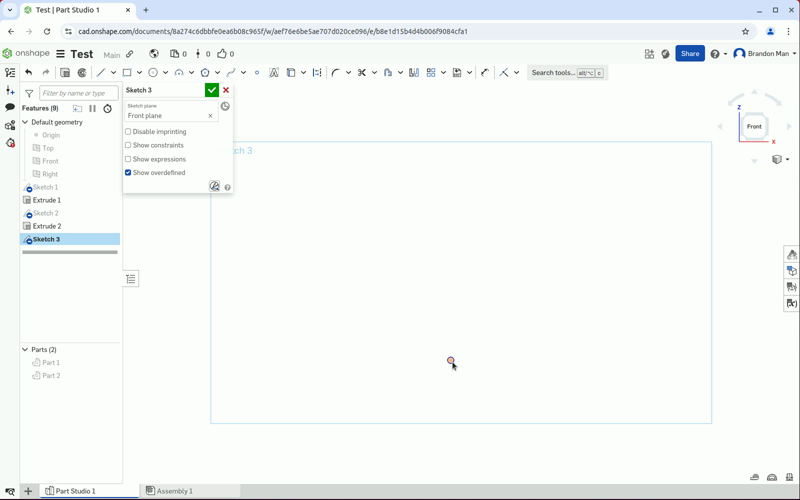
scroll(6)
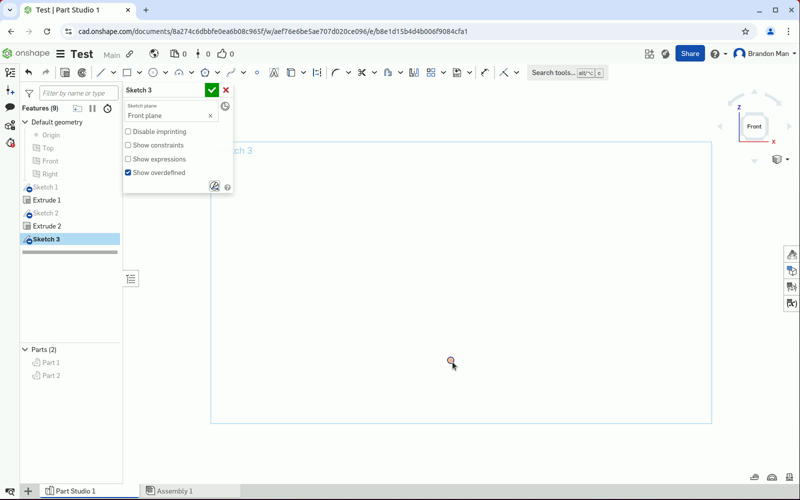
scroll(6)
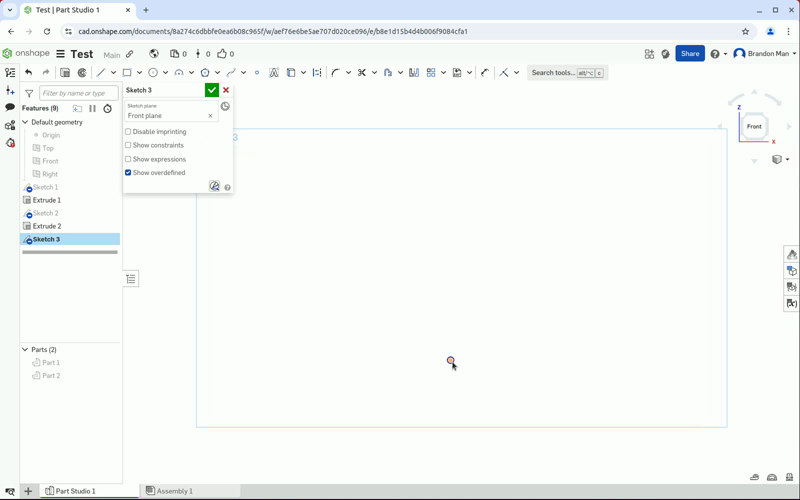
scroll(6)
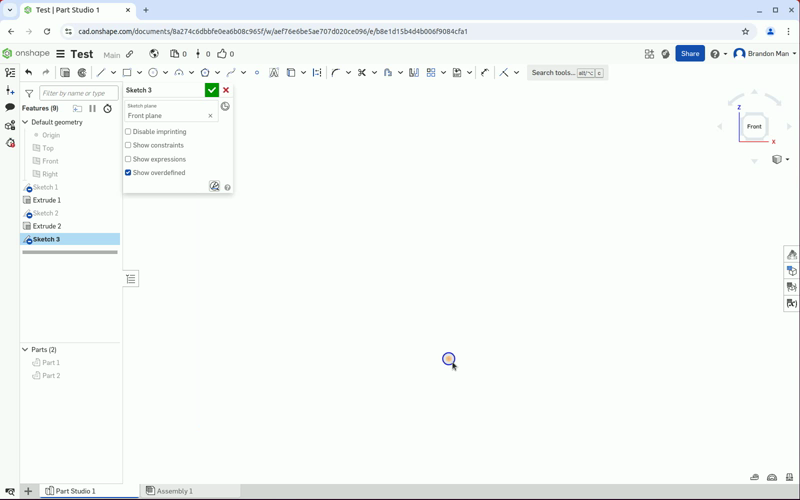
scroll(6)
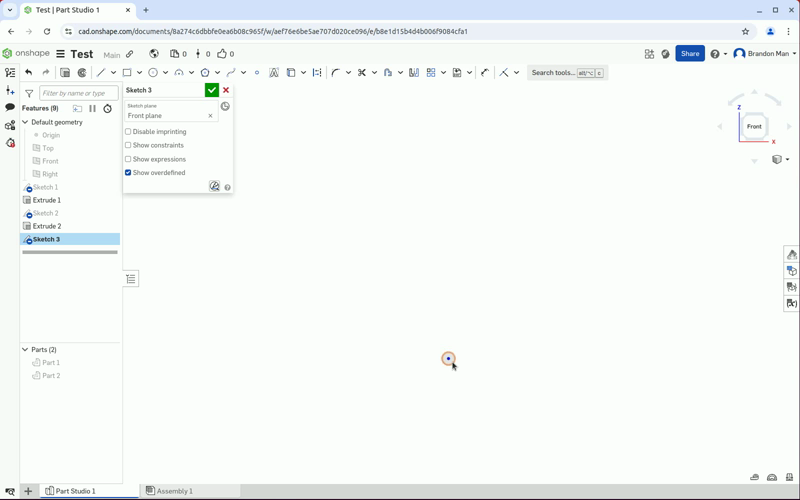
scroll(6)
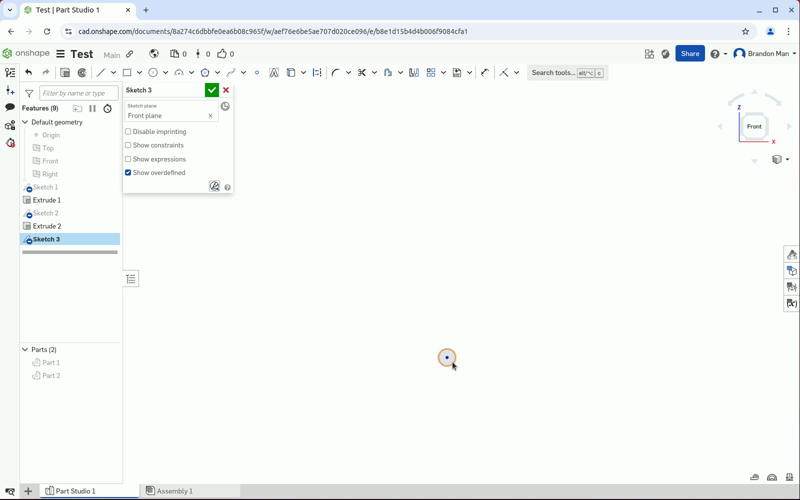
scroll(6)
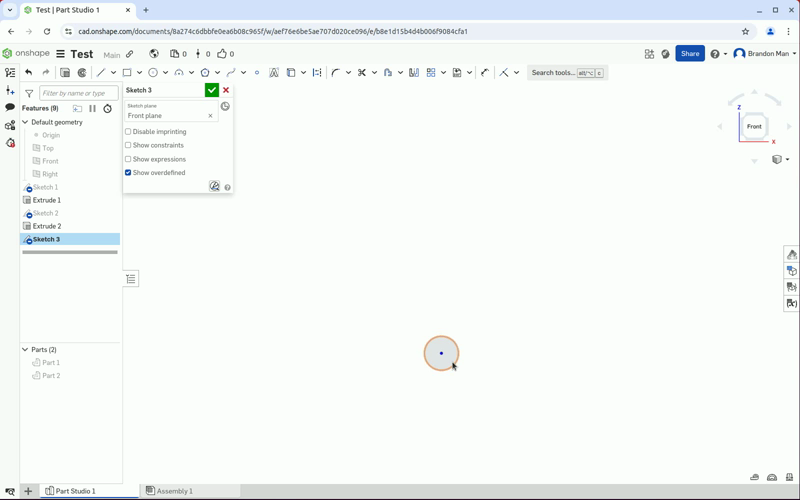
scroll(6)
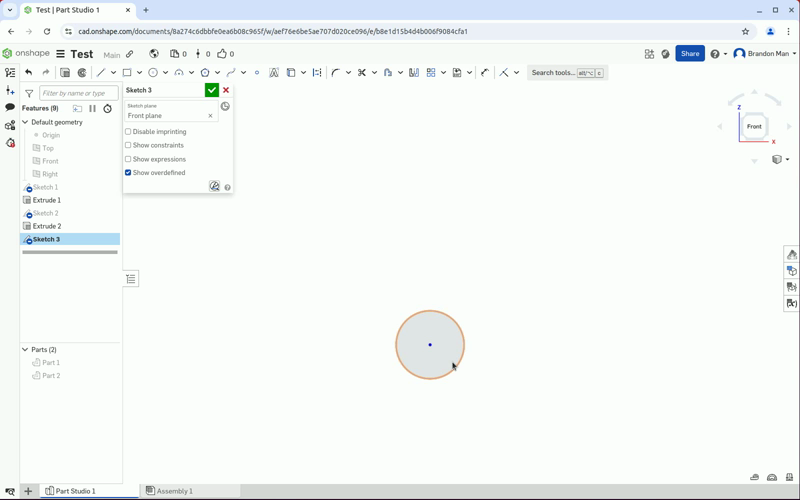
click(452, 361)
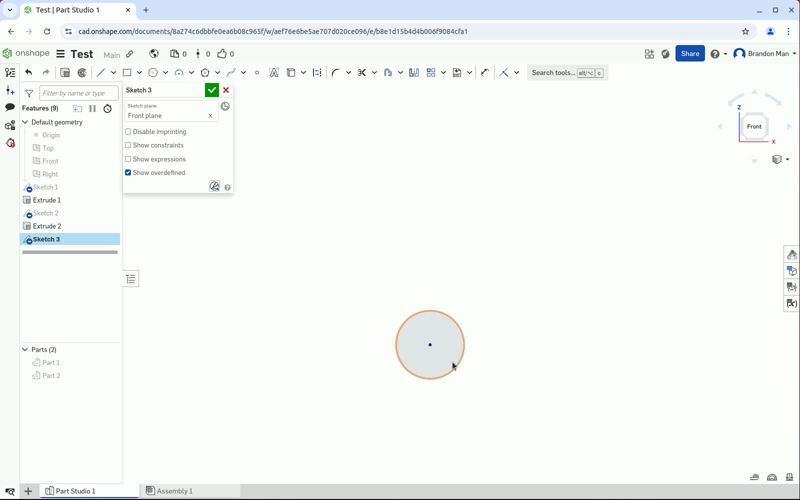
scroll(-6)
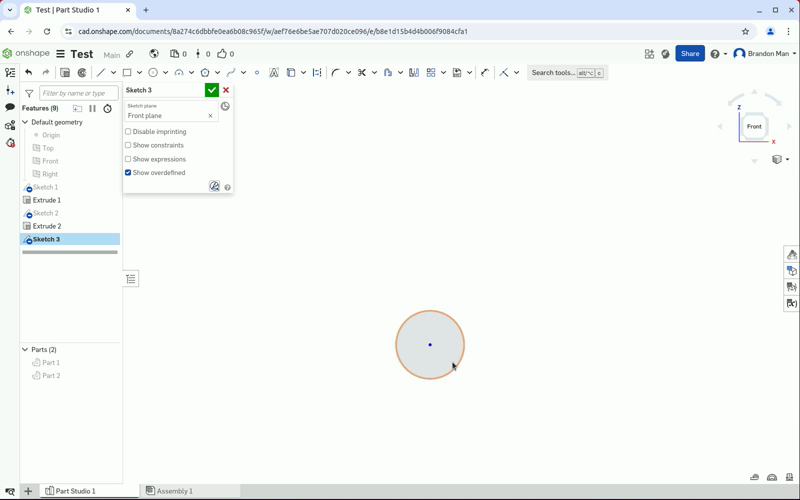
scroll(-6)
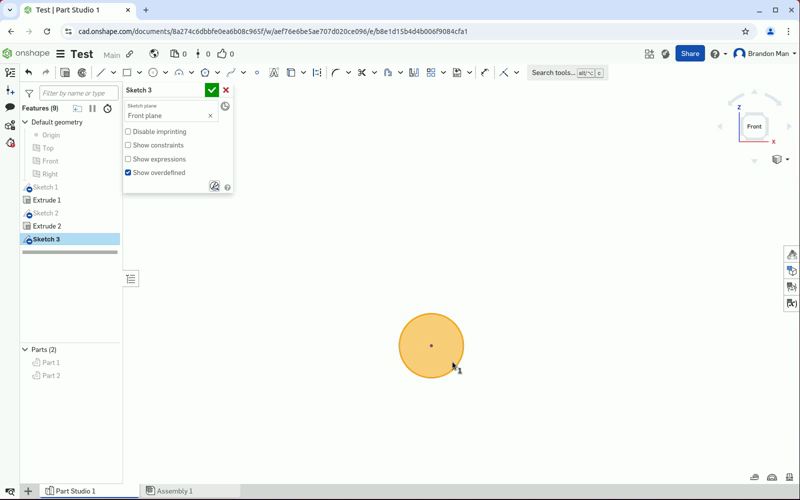
scroll(-6)
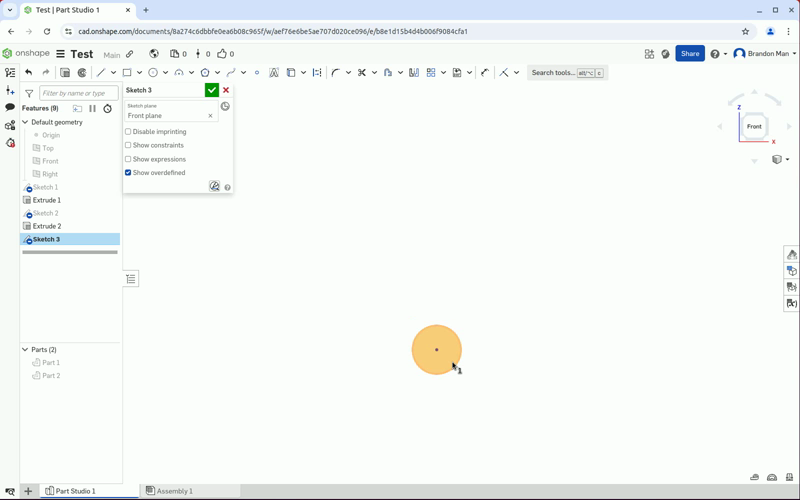
scroll(-6)
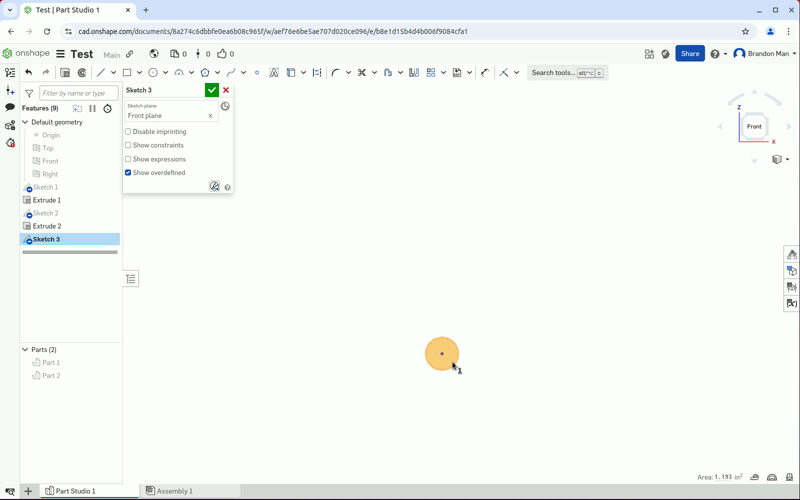
scroll(-6)
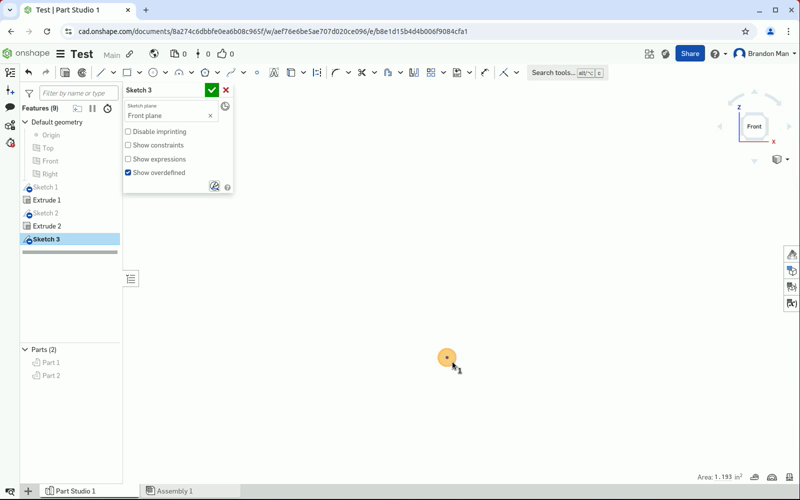
scroll(-6)
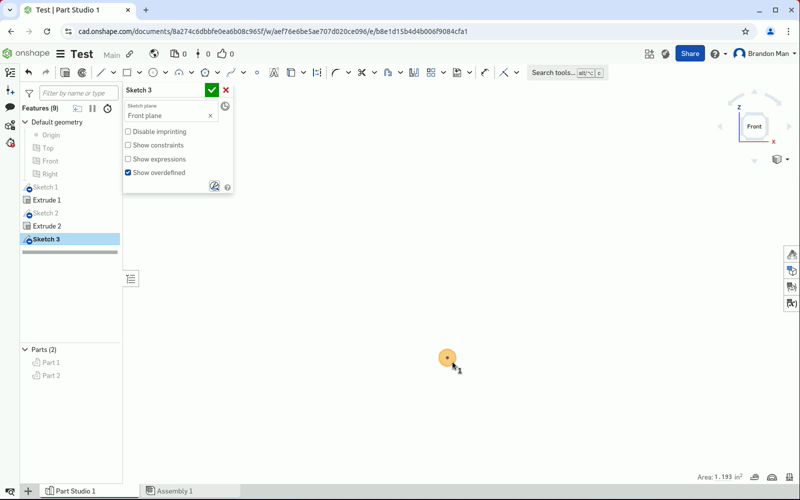
scroll(-6)
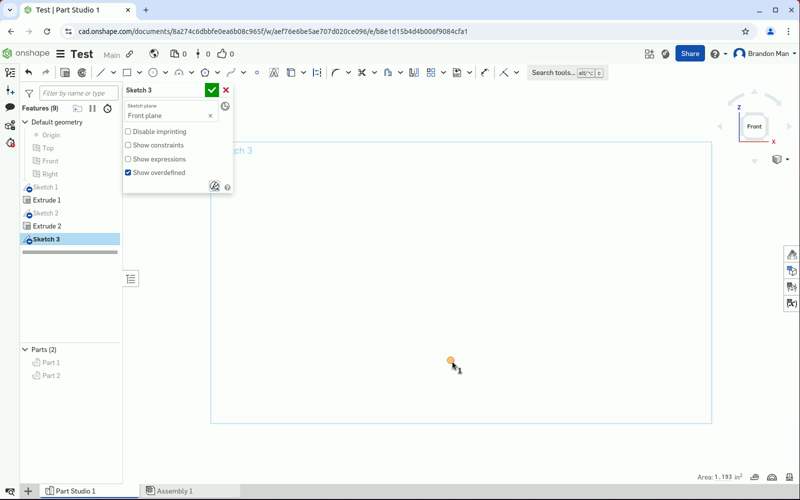
mouse_move(73, 352)
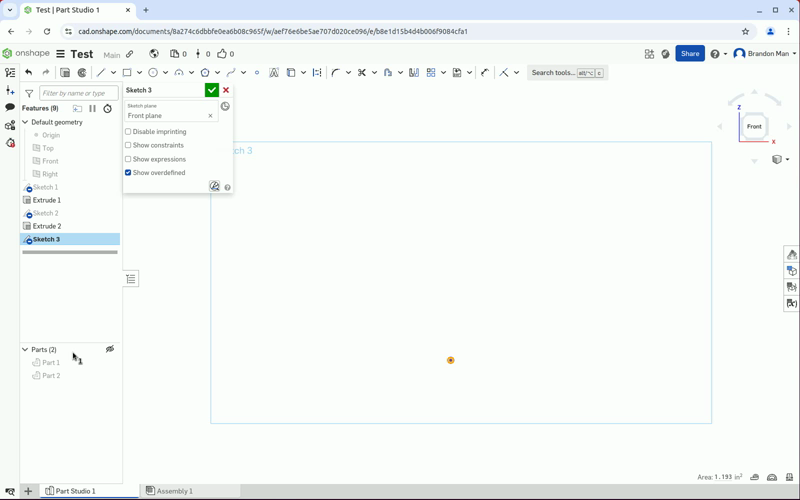
key(shift+y)
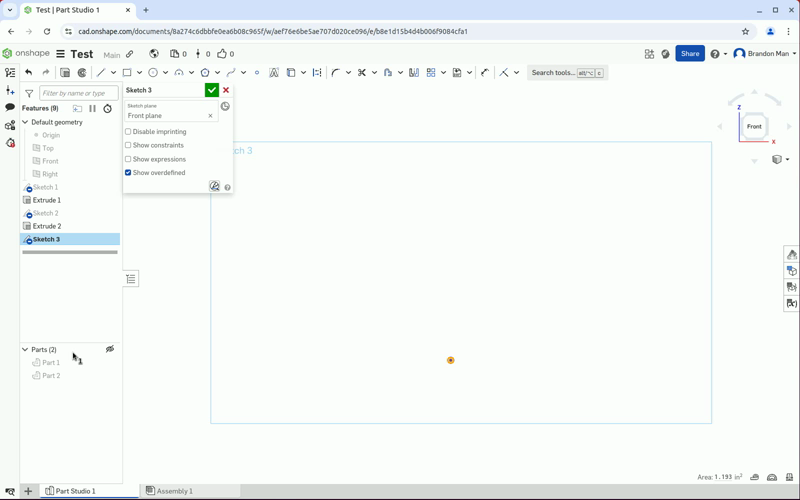
key(shift+e)
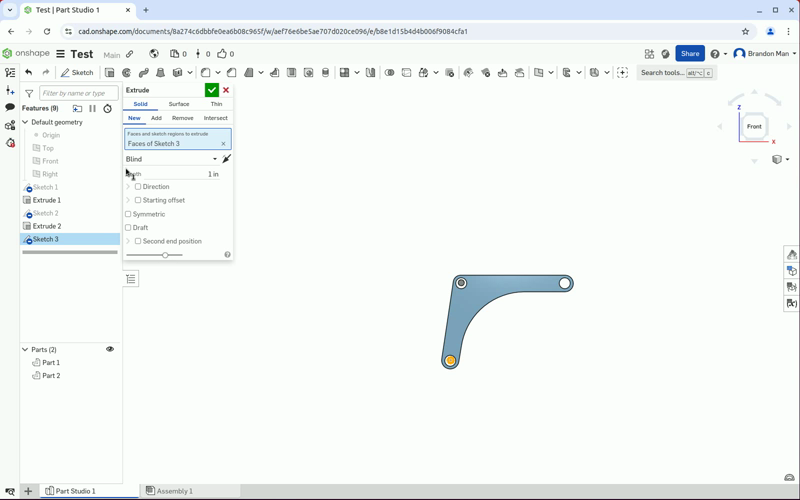
mouse_move(143, 106)
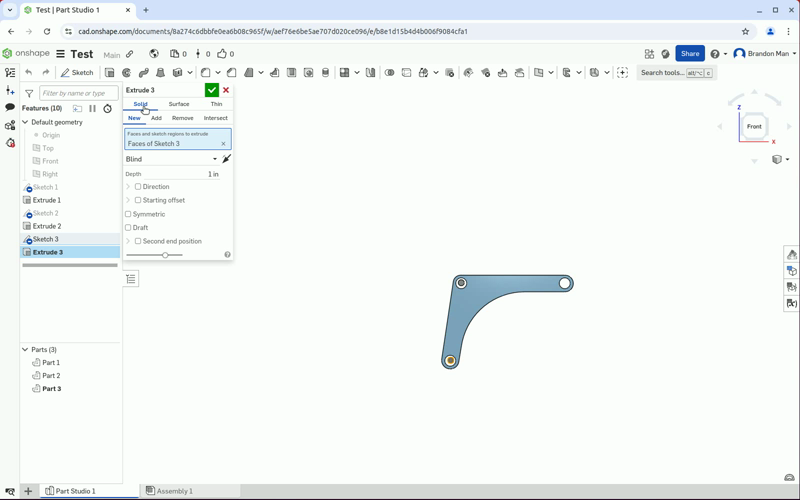
click(143, 106)
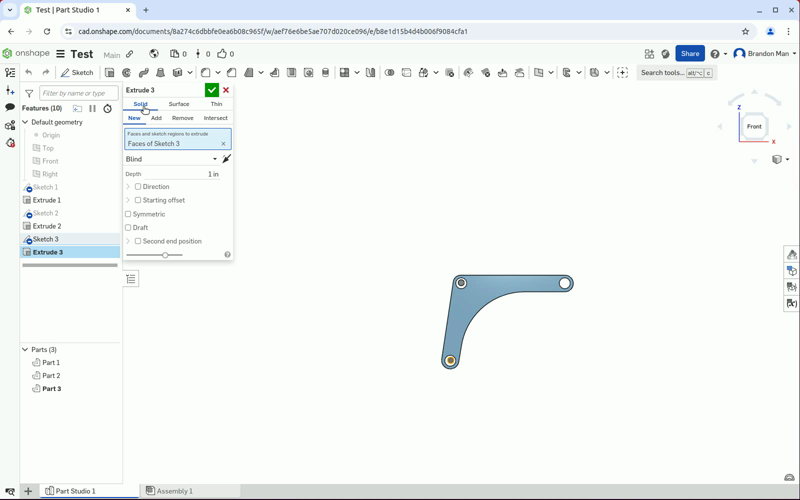
mouse_move(137, 120)
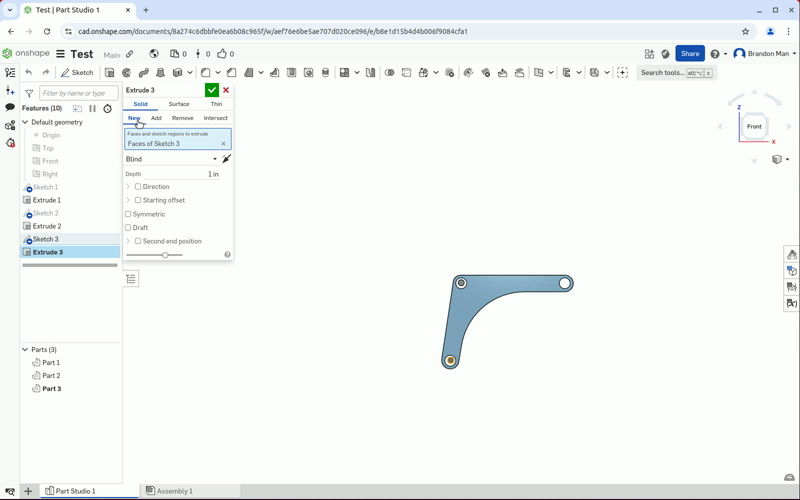
click(137, 120)
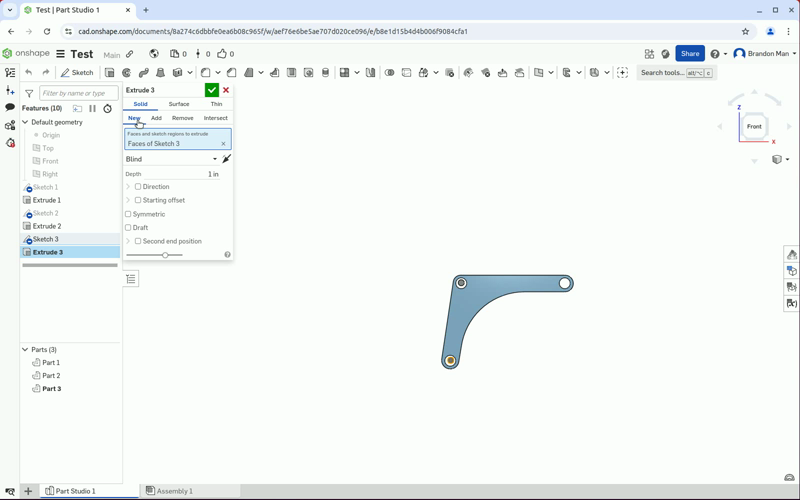
key(tab, 4)
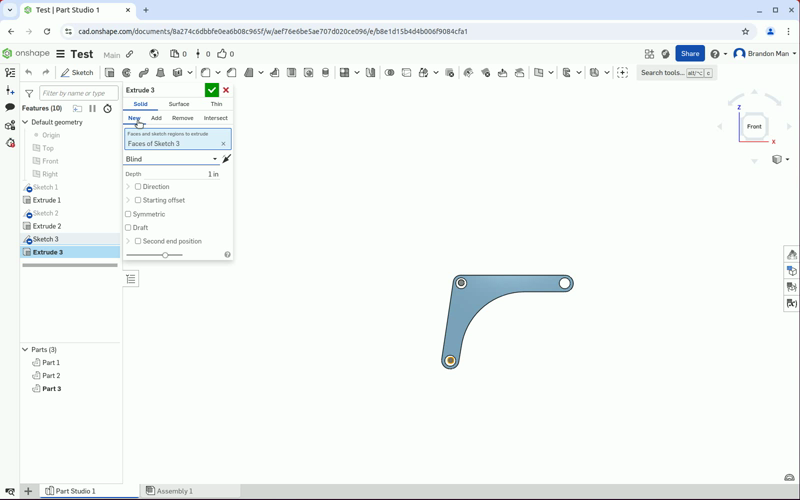
text(2.166)
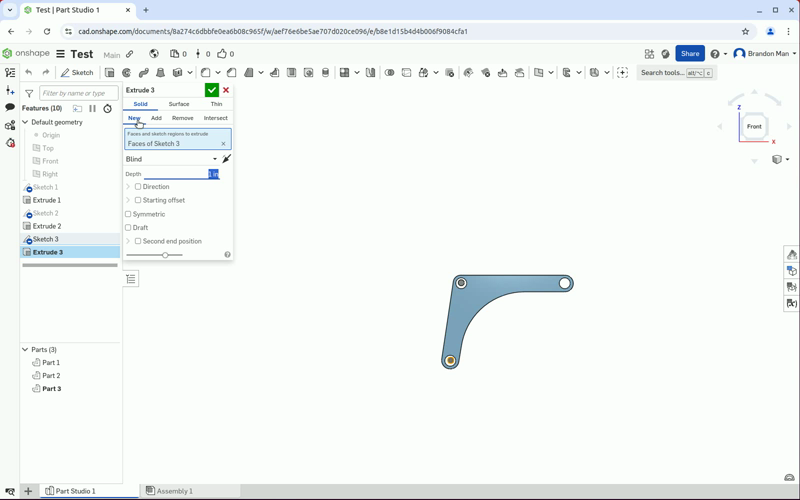
key(enter)
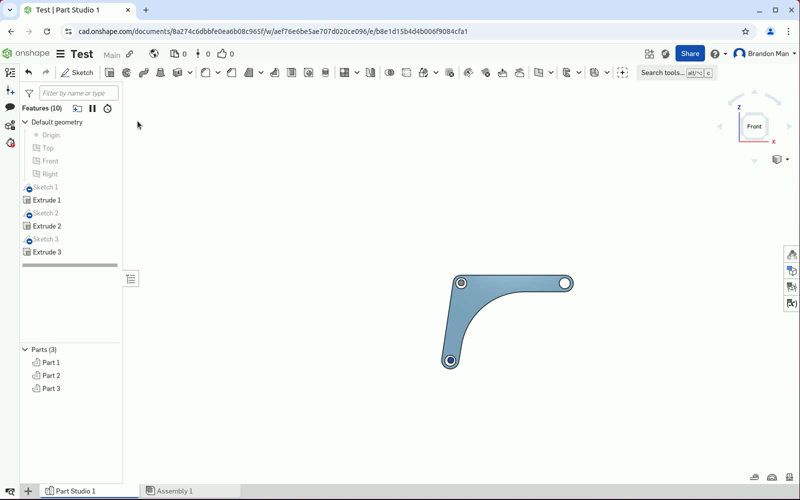
key(shift+h)
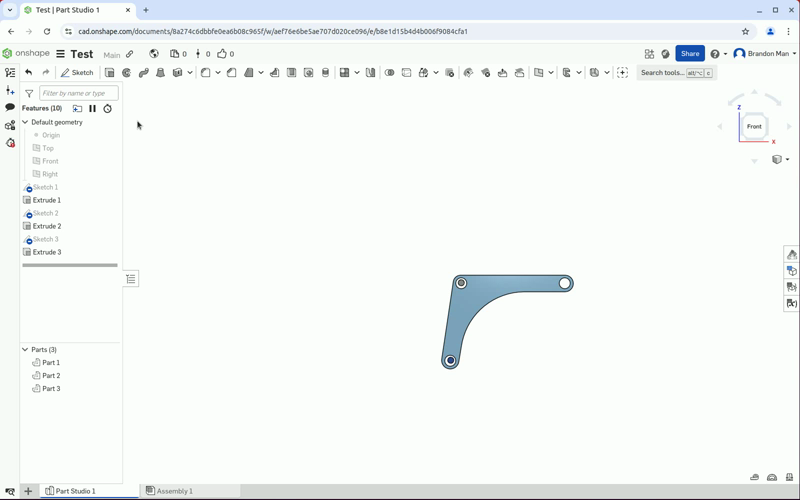
key(shift+h)
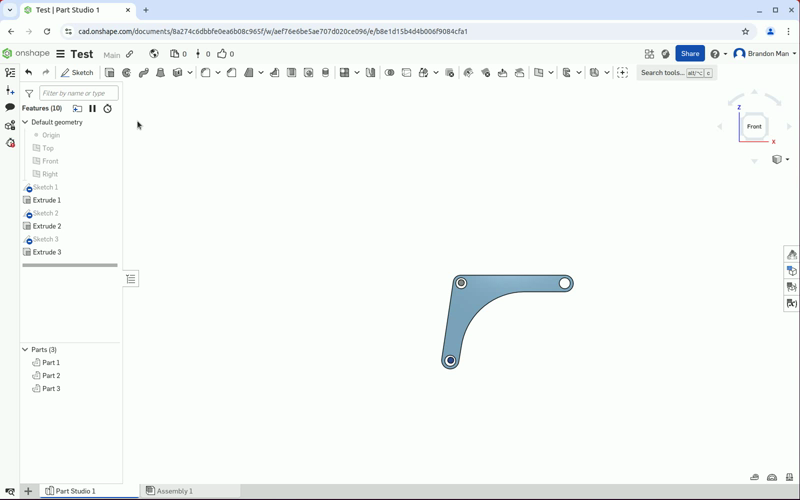
mouse_move(73, 189)
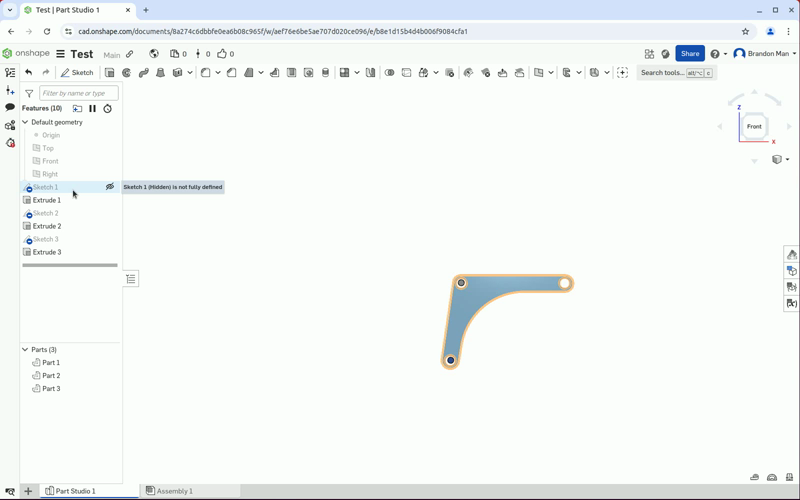
click(73, 189)
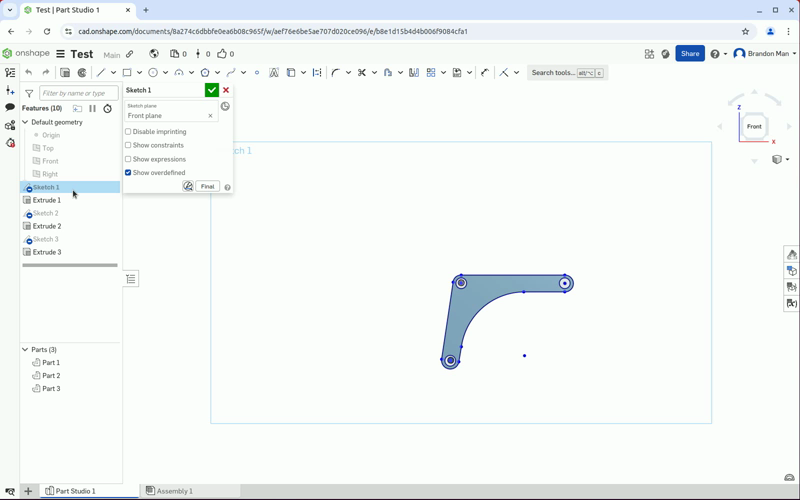
mouse_move(229, 92)
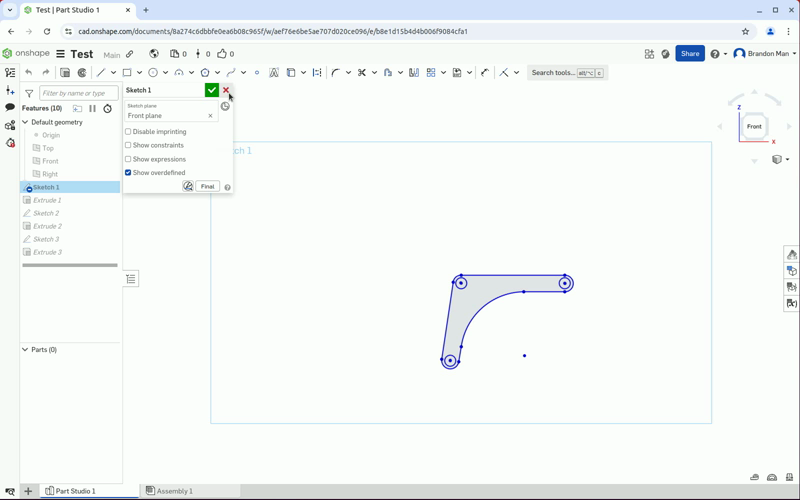
click(229, 92)
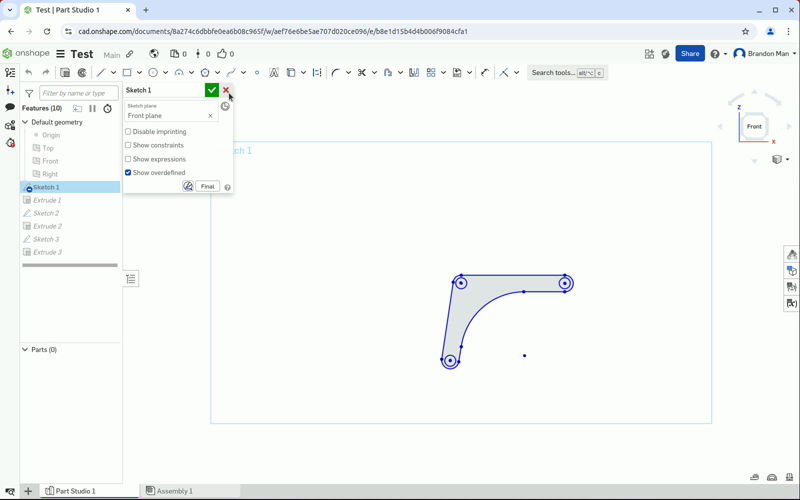
key(shift+s)
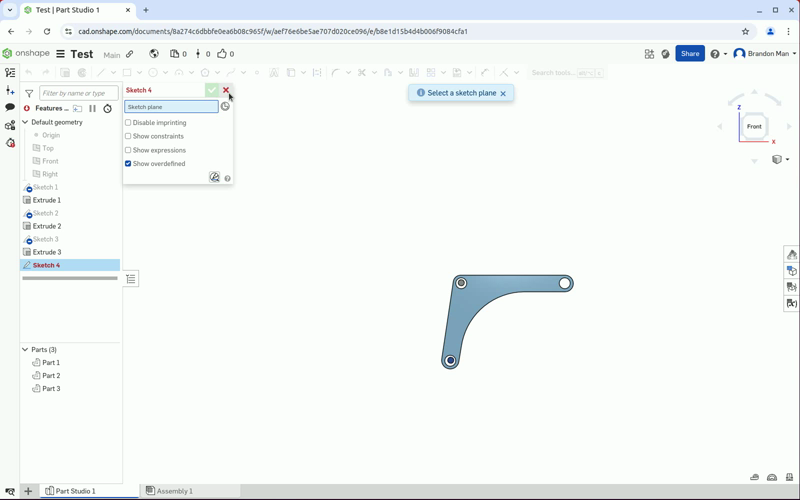
mouse_move(73, 163)
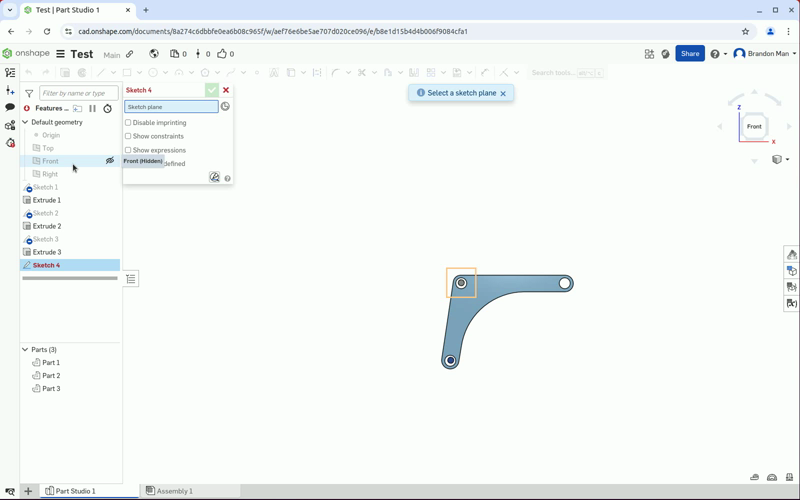
click(73, 163)
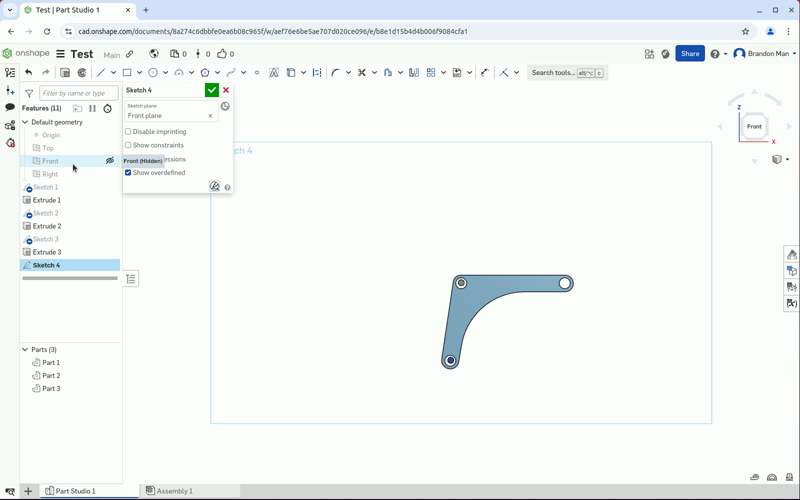
mouse_move(73, 352)
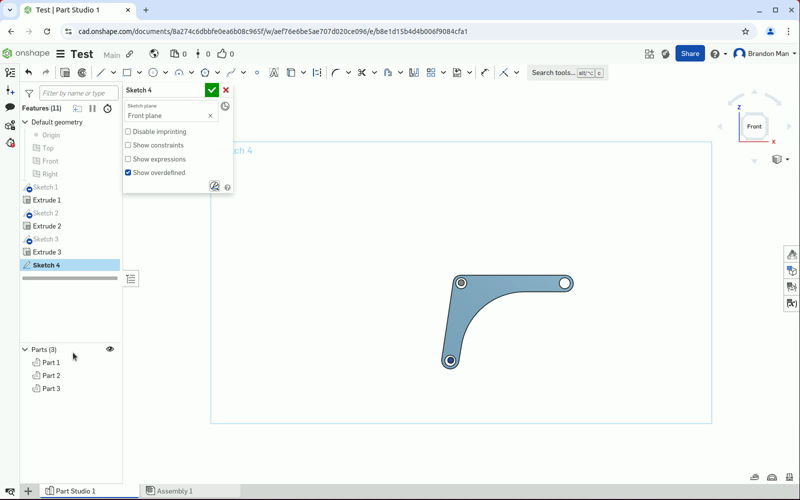
key(y)
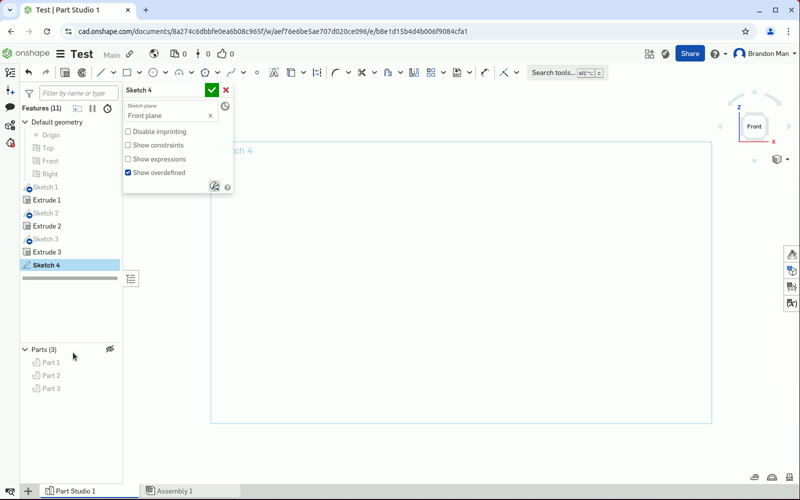
key(c)
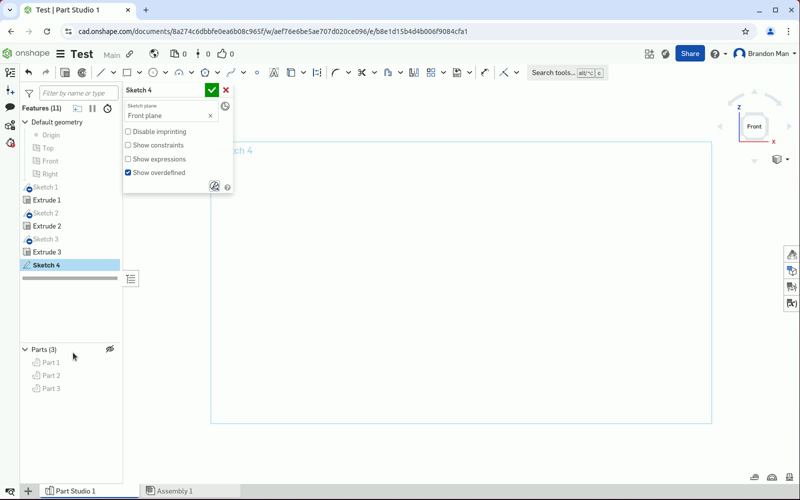
key_down(shift)
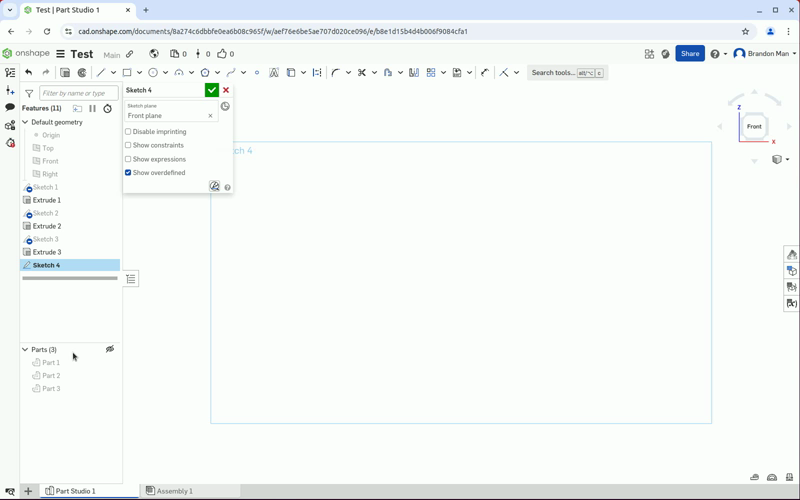
mouse_move(565, 282)
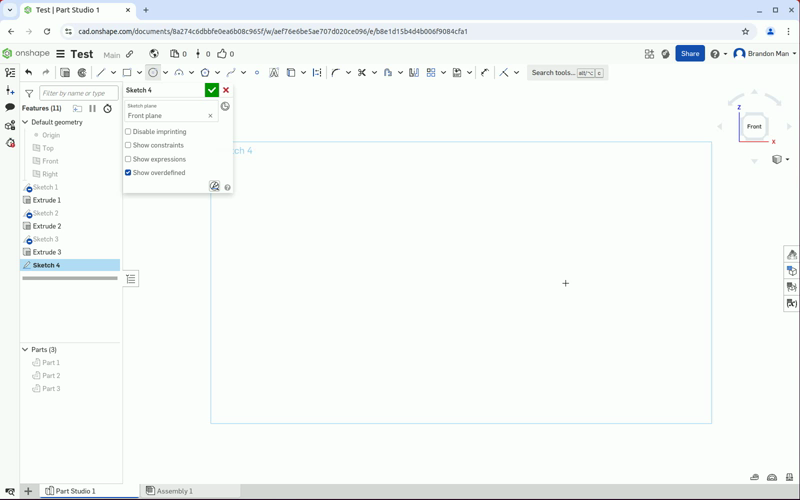
click(565, 282)
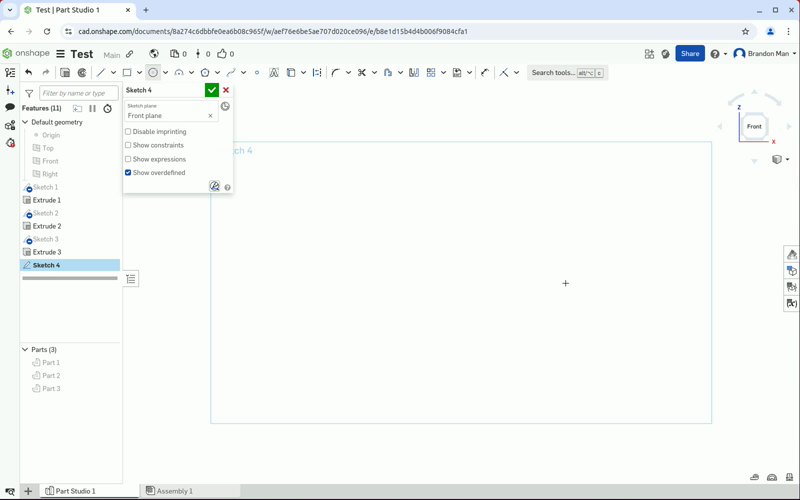
key_up(shift)
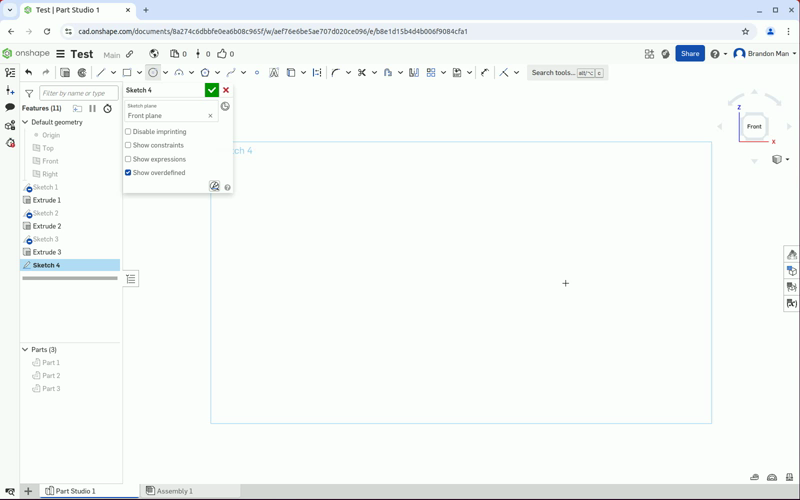
mouse_move(568, 282)
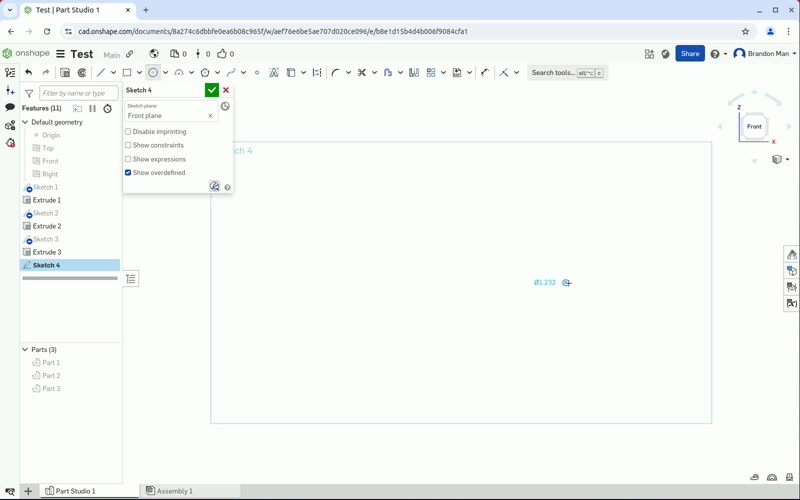
click(568, 282)
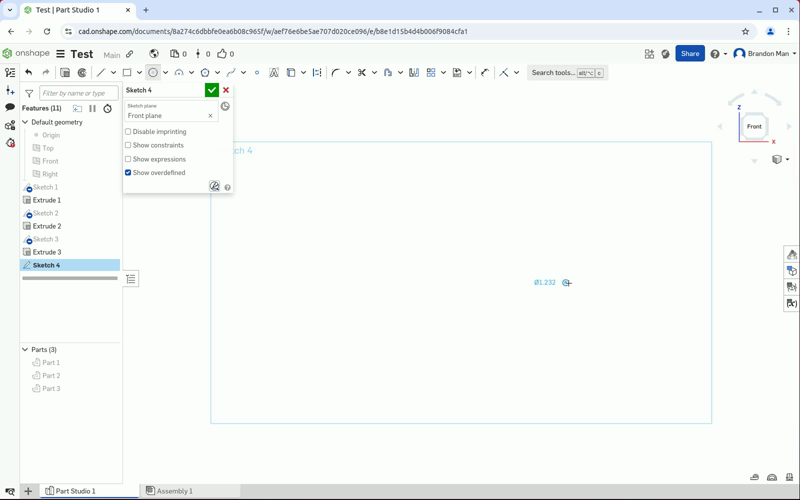
key(esc)
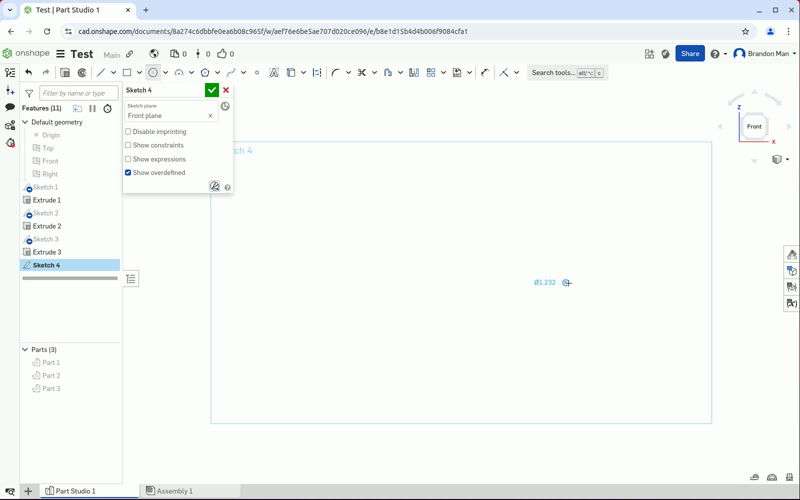
mouse_move(567, 282)
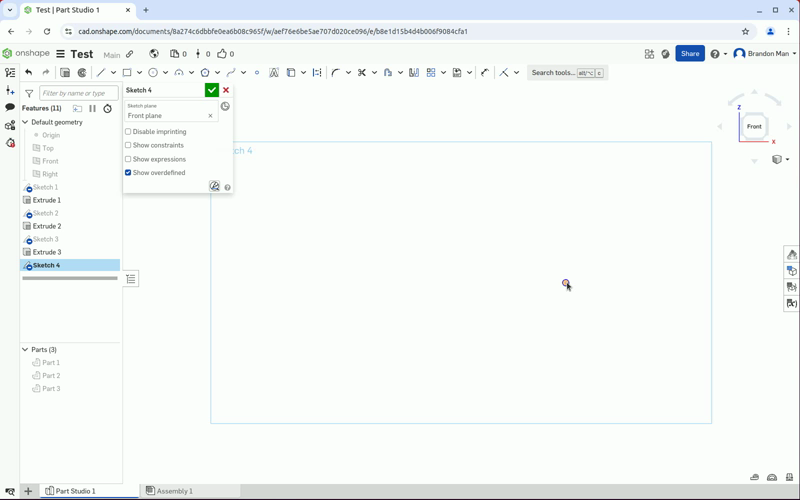
scroll(6)
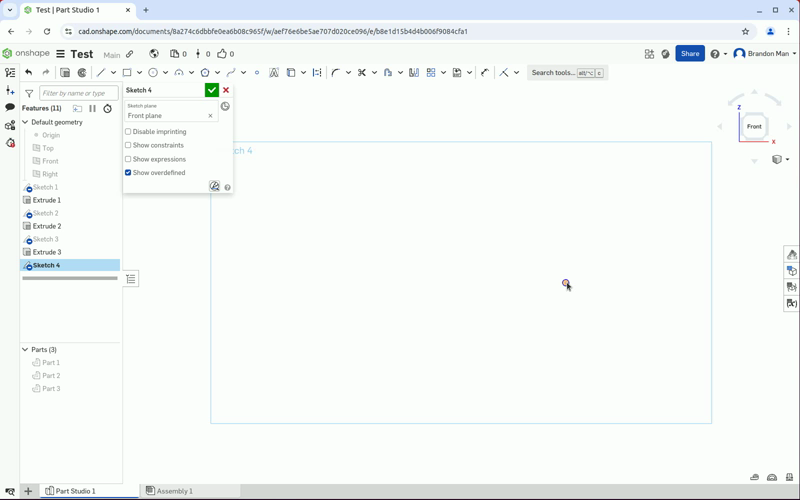
scroll(6)
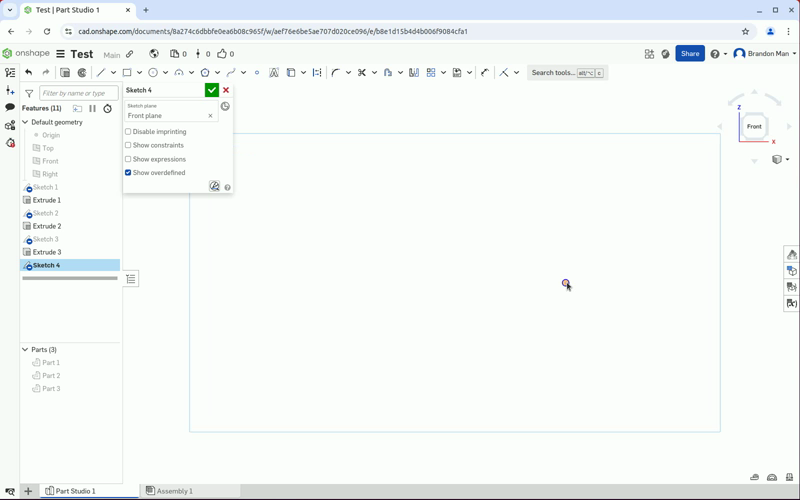
scroll(6)
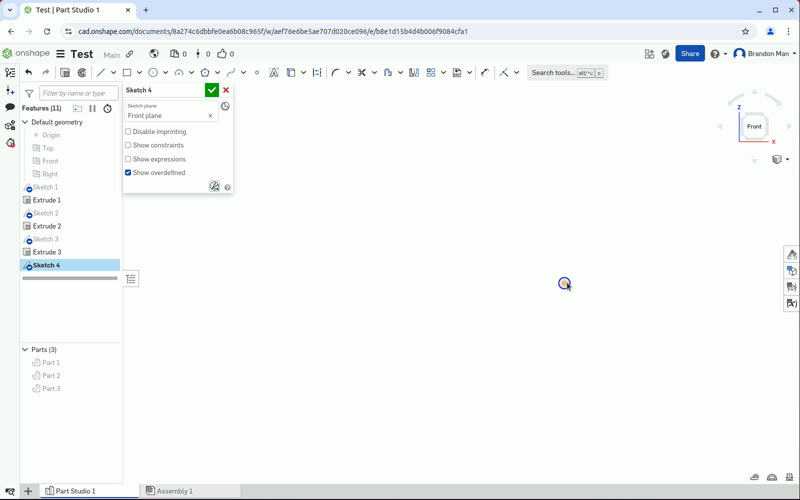
scroll(6)
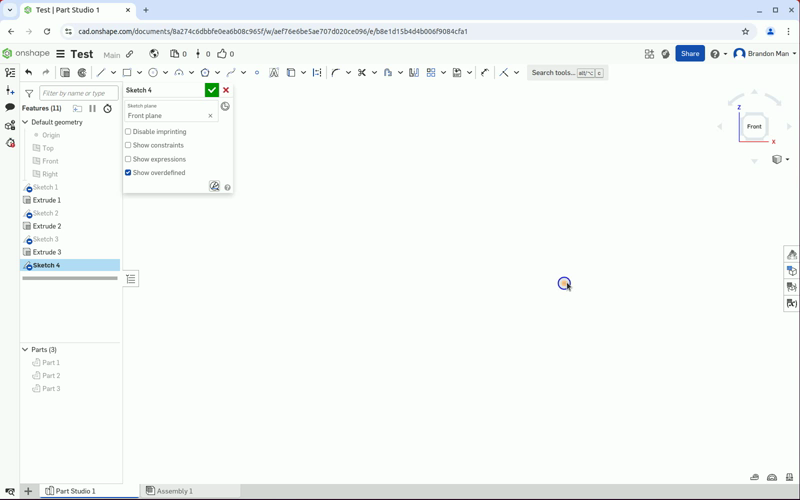
scroll(6)
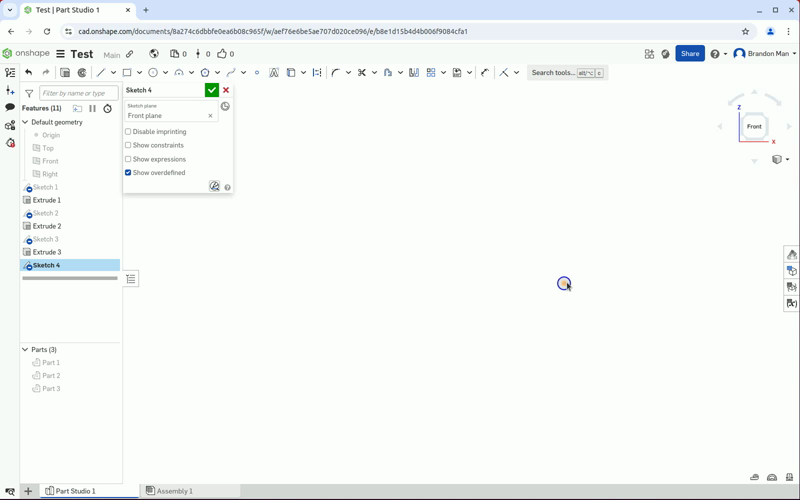
scroll(6)
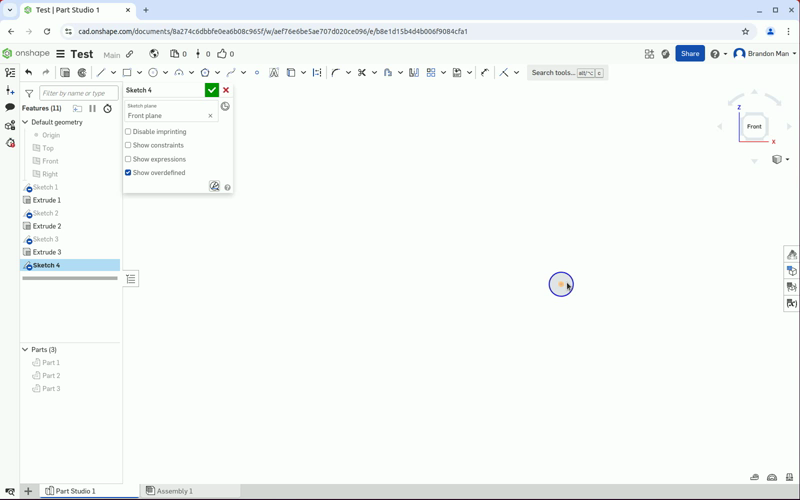
scroll(6)
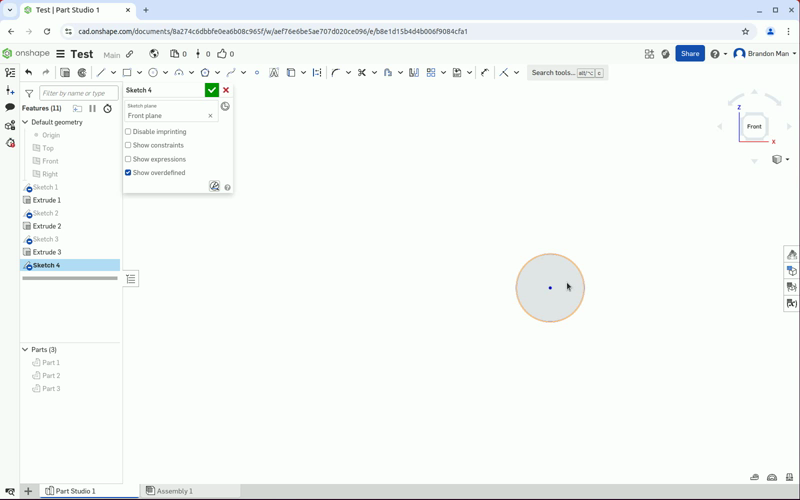
click(567, 282)
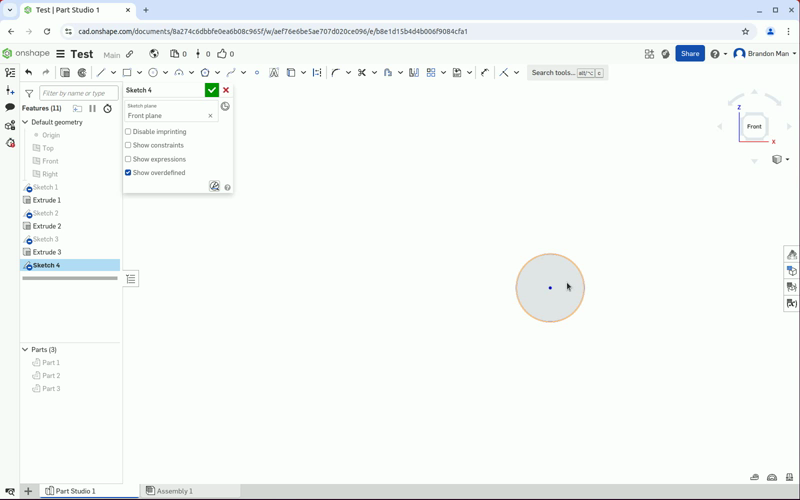
scroll(-6)
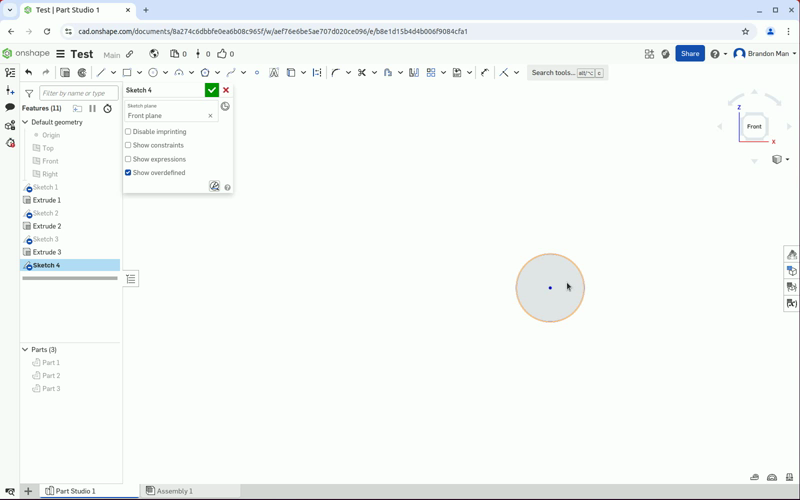
scroll(-6)
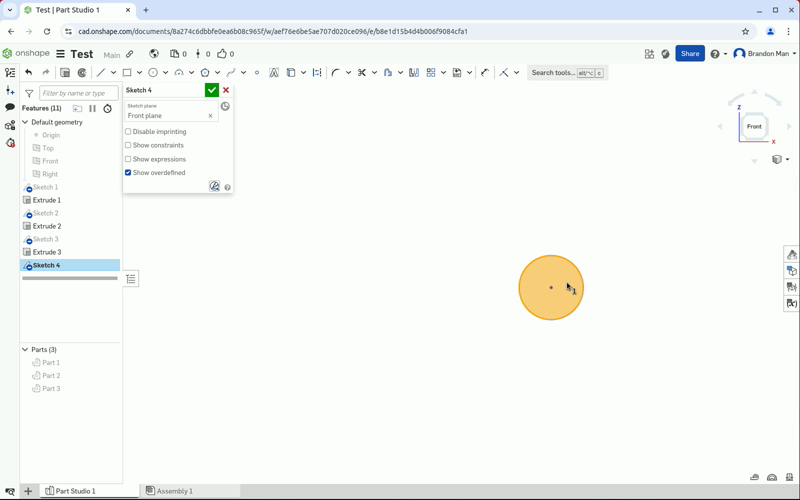
scroll(-6)
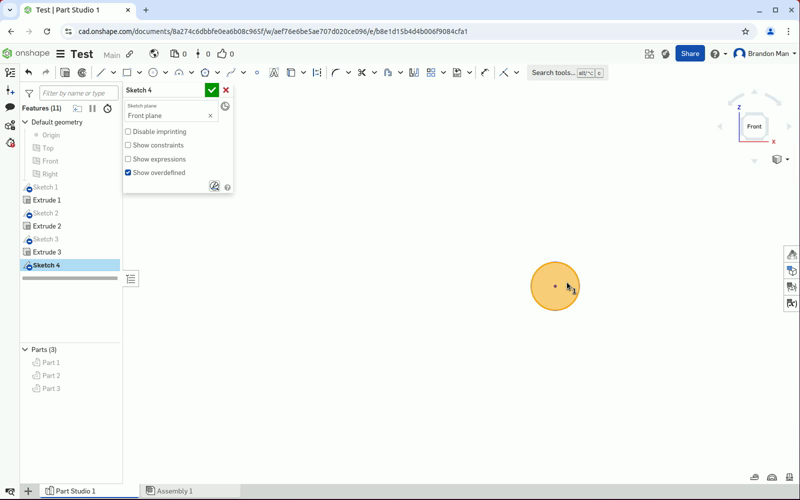
scroll(-6)
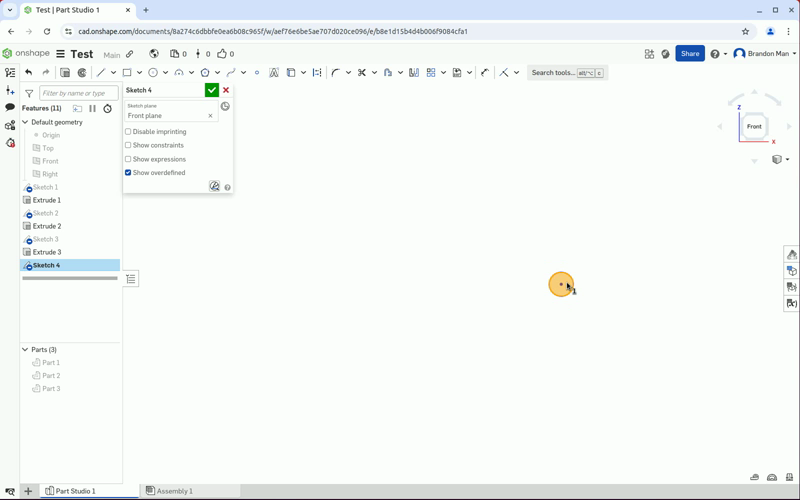
scroll(-6)
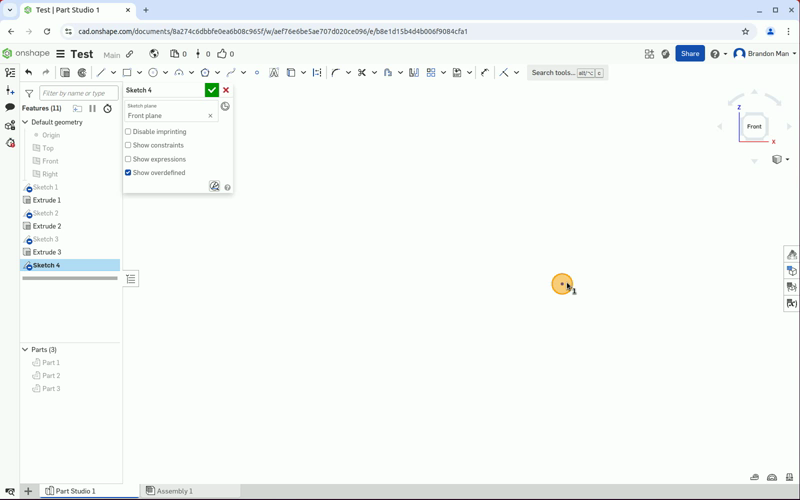
scroll(-6)
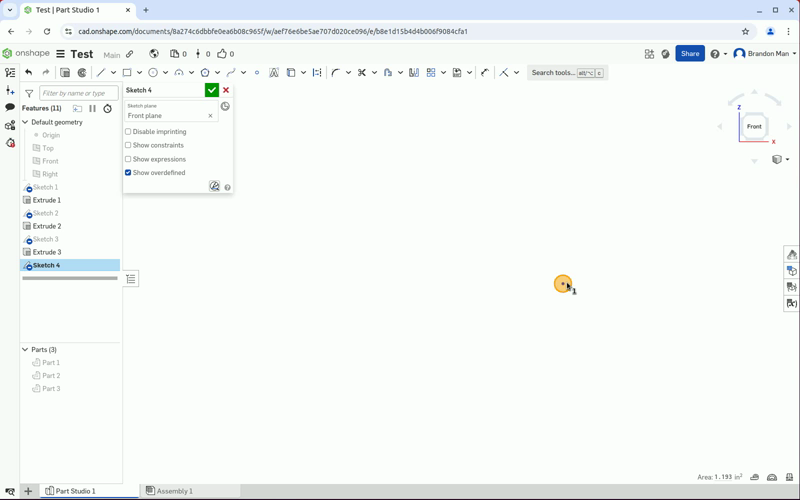
scroll(-6)
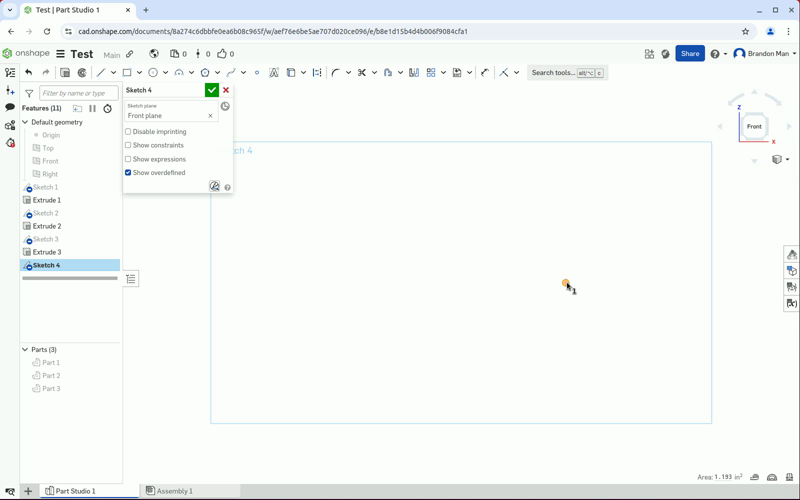
mouse_move(73, 352)
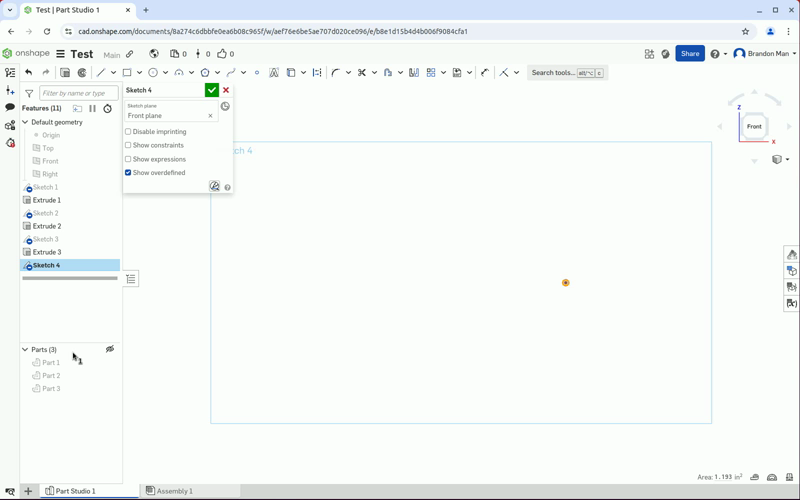
key(shift+y)
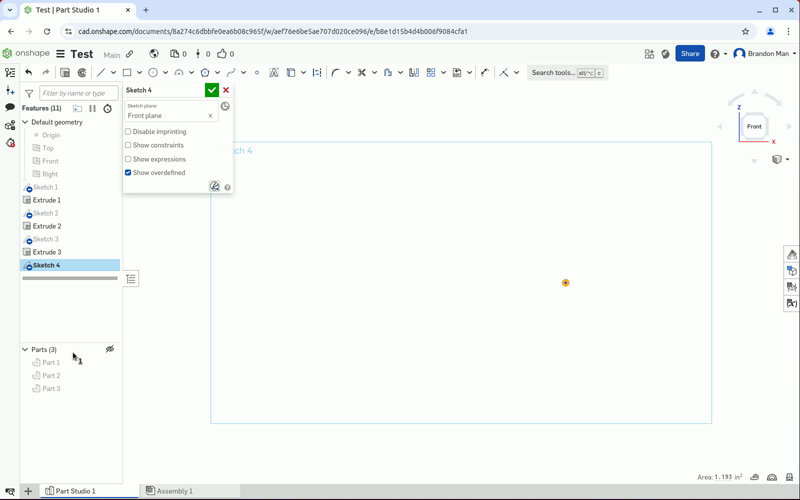
key(shift+e)
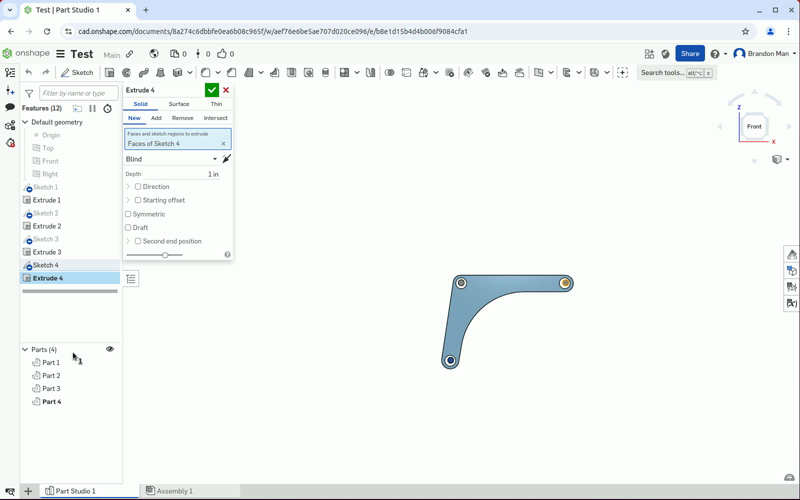
mouse_move(143, 106)
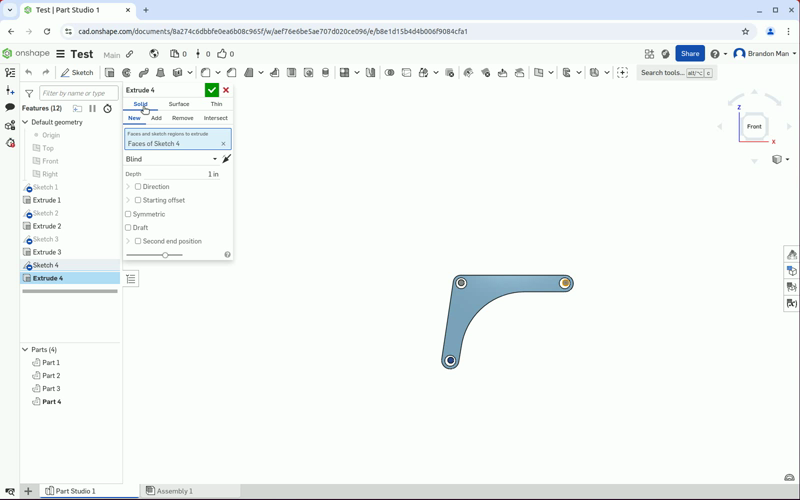
click(143, 106)
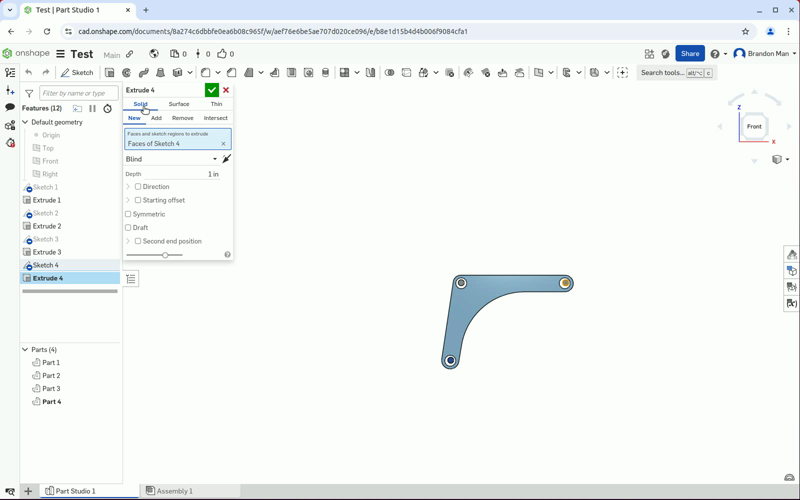
mouse_move(137, 120)
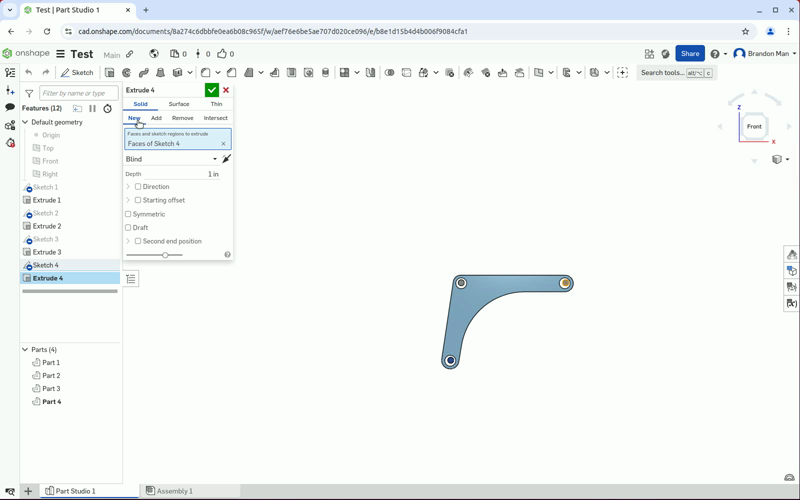
click(137, 120)
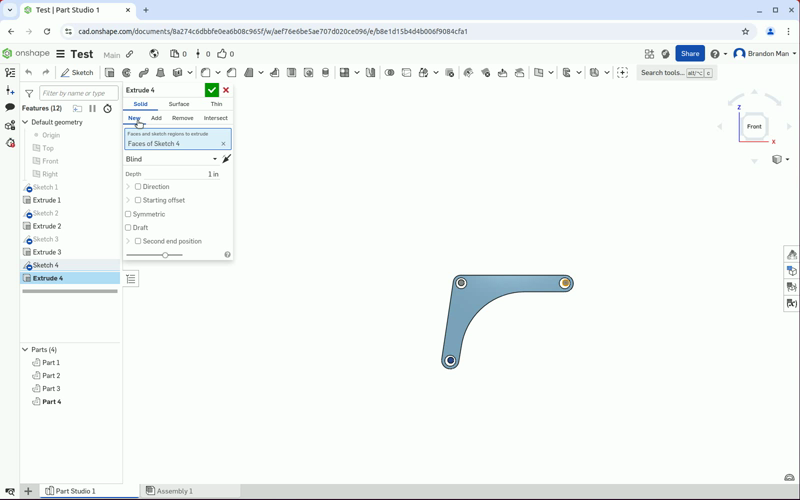
key(tab, 4)
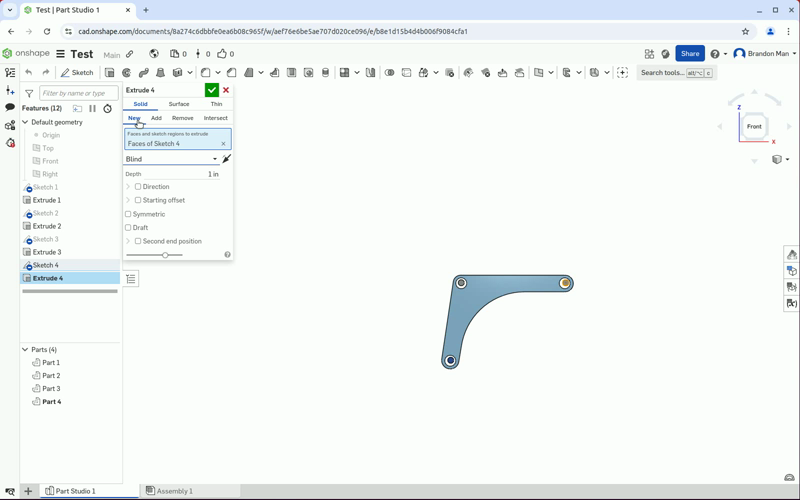
text(2.166)
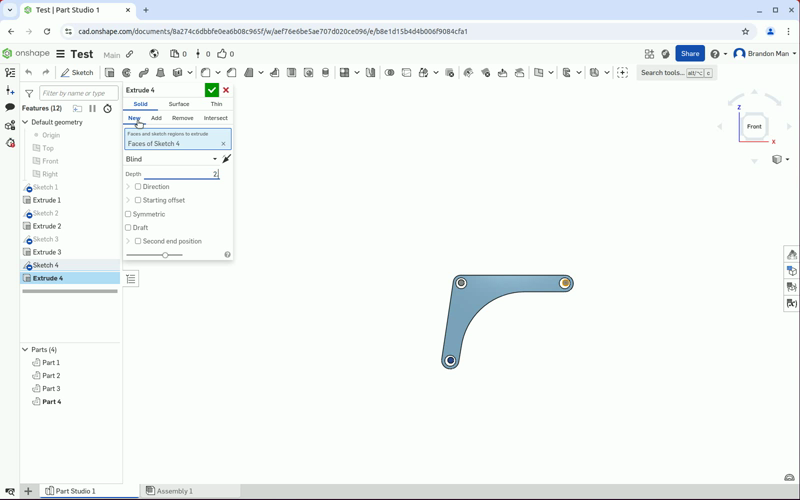
key(enter)
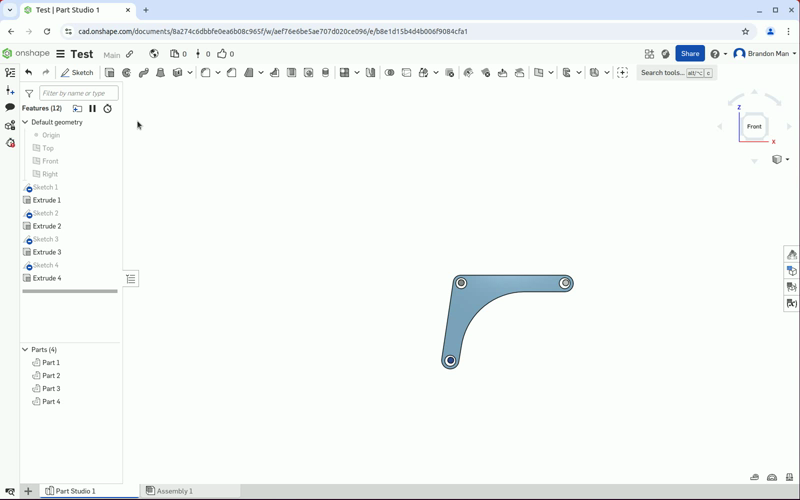
key(shift+h)
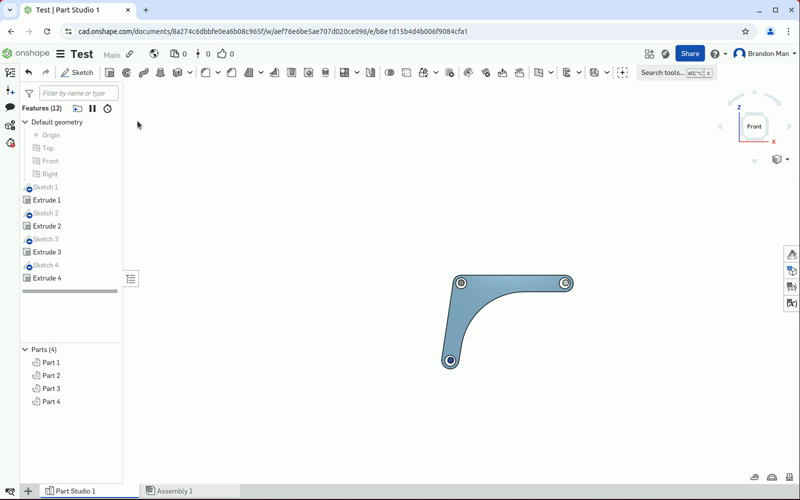
key(shift+h)
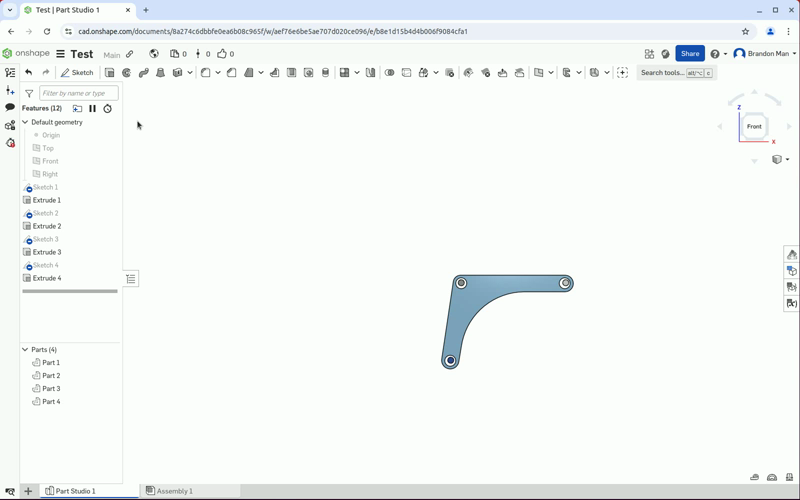
key(shift+7)
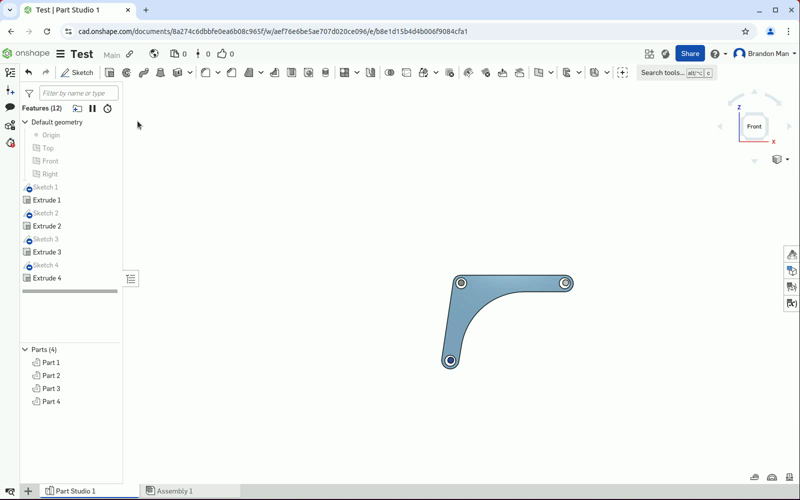
key(left, 2)
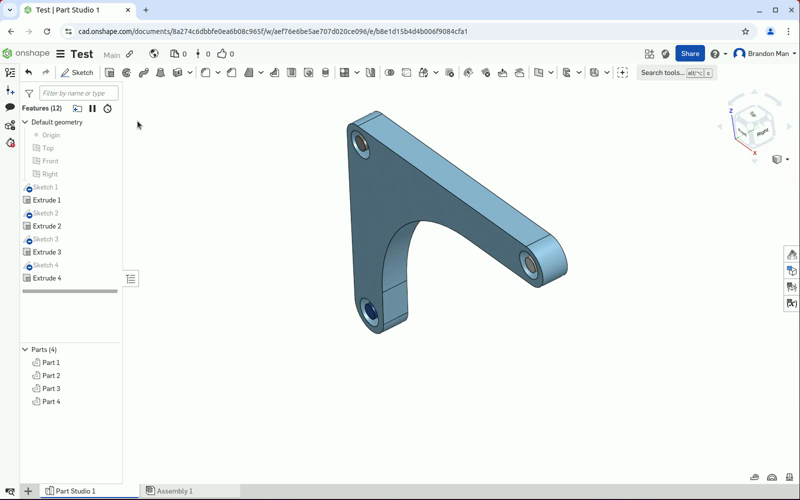
key(down, 2)
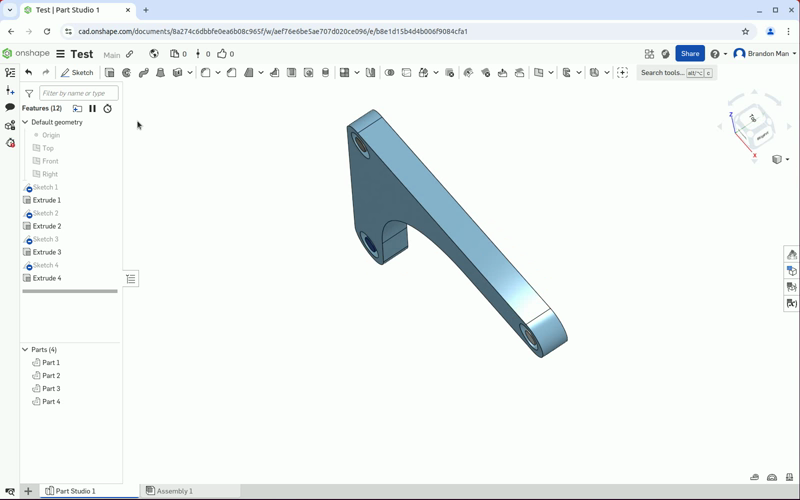
key(up, 2)
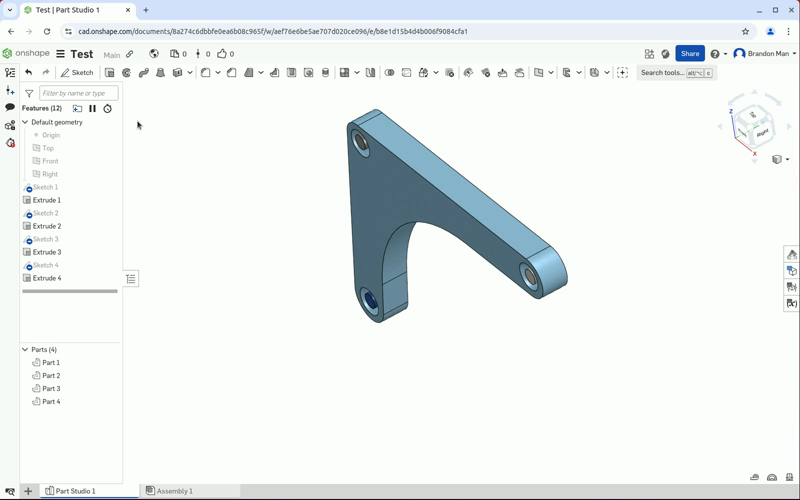
key(right, 2)
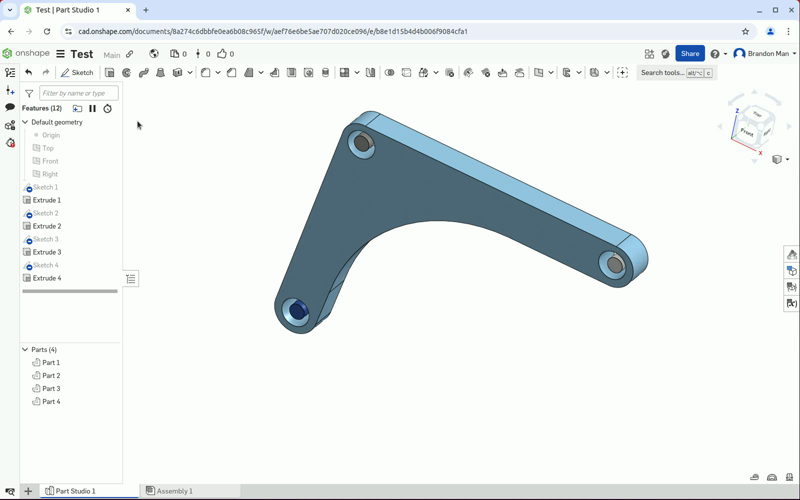
mouse_move(73, 189)
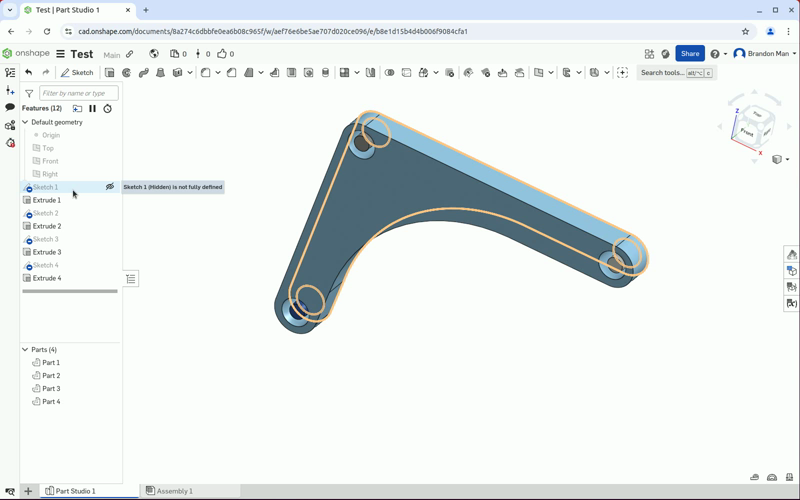
click(73, 189)